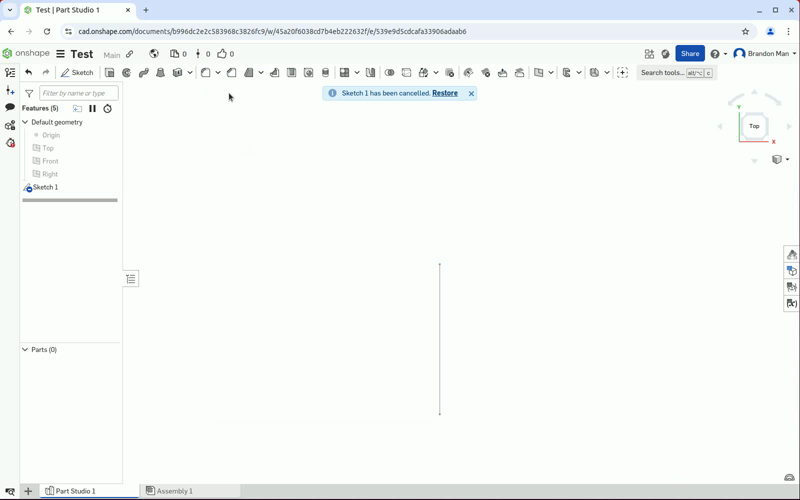
key(shift+h)
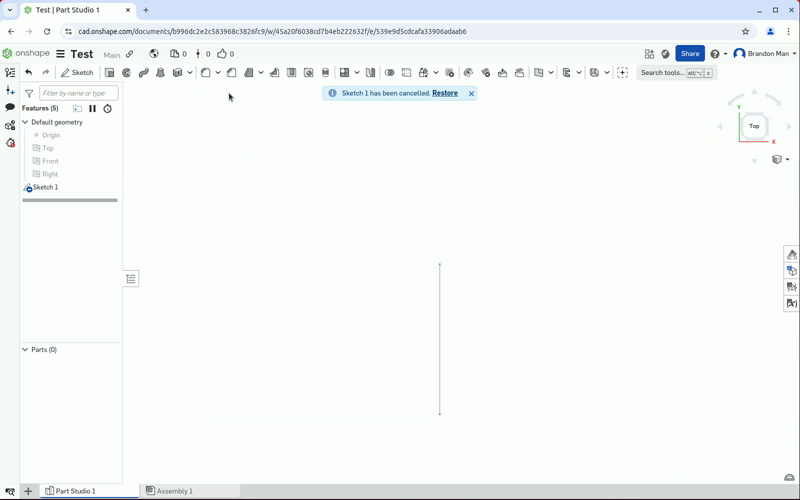
key(shift+s)
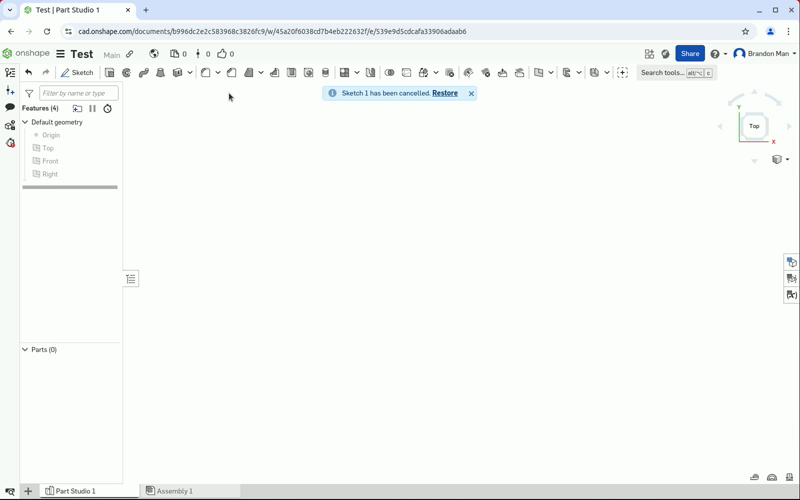
mouse_move(73, 150)
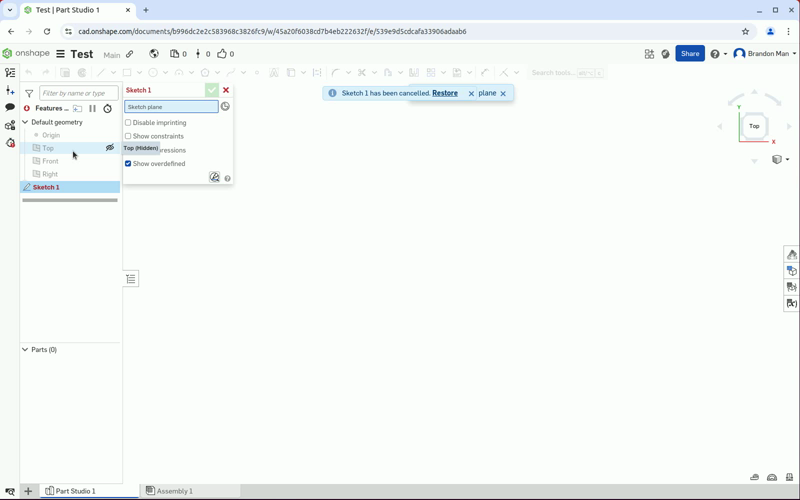
click(73, 150)
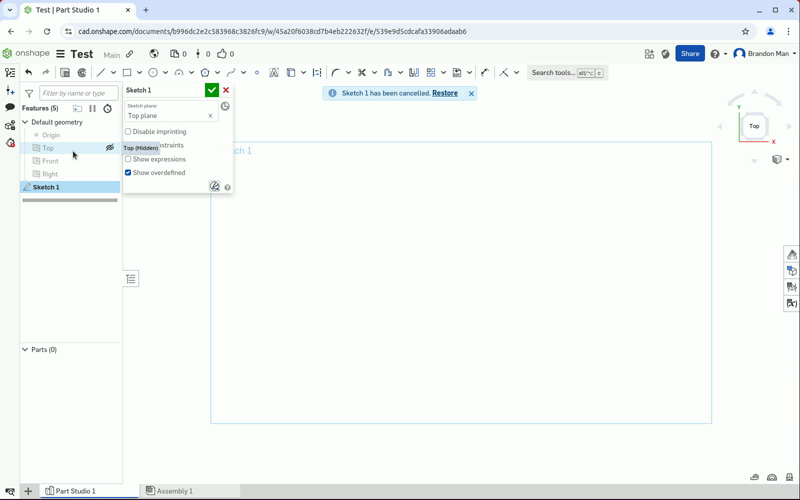
mouse_move(73, 352)
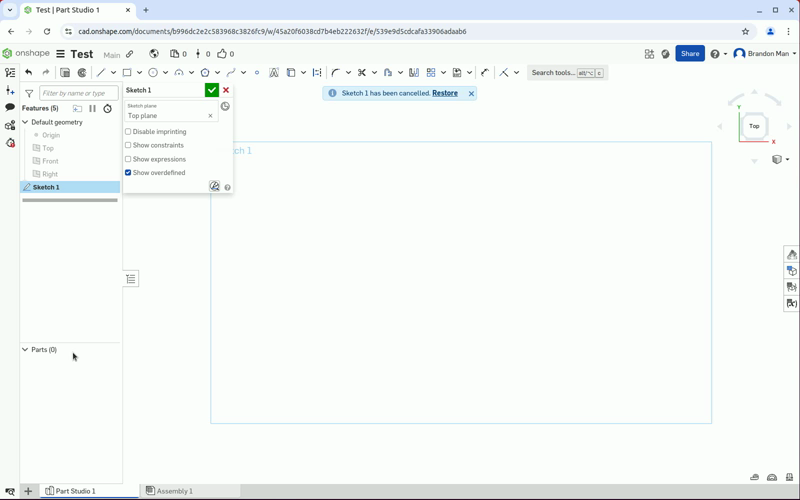
key(y)
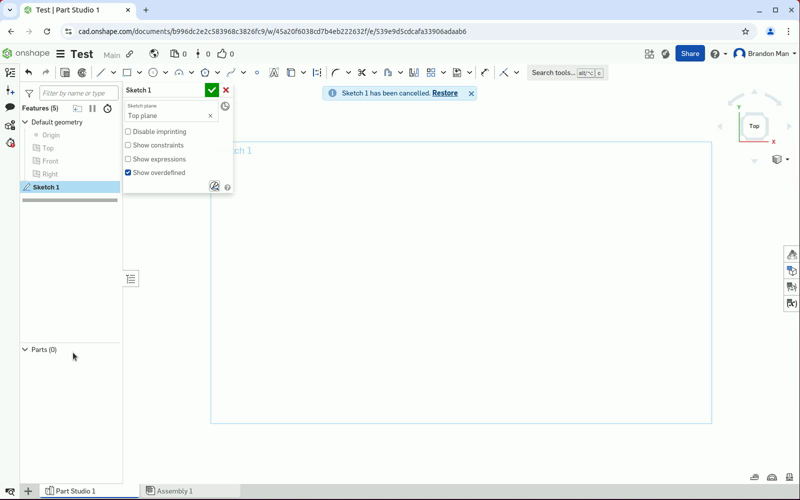
key(l)
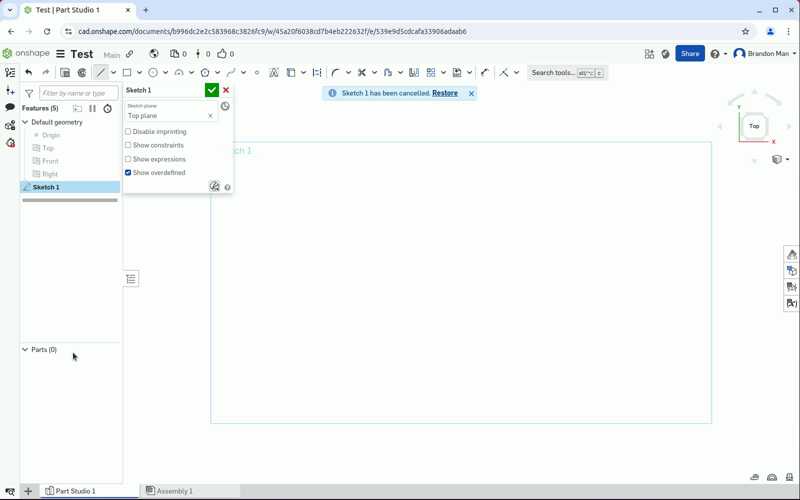
key_down(shift)
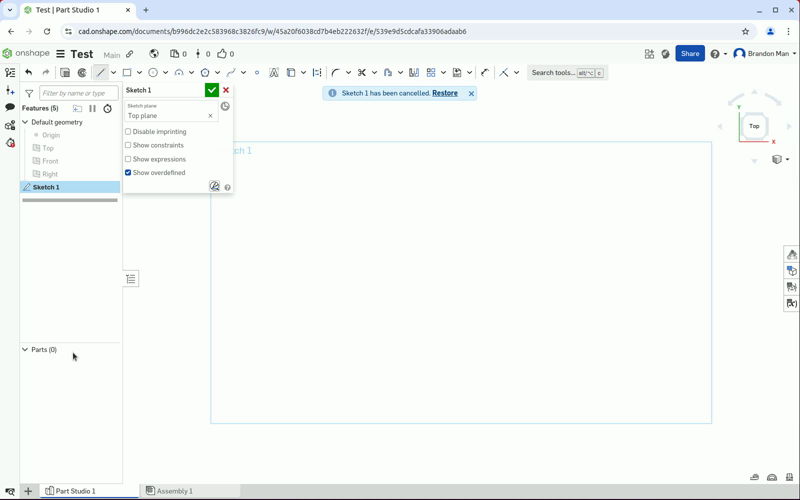
mouse_move(365, 374)
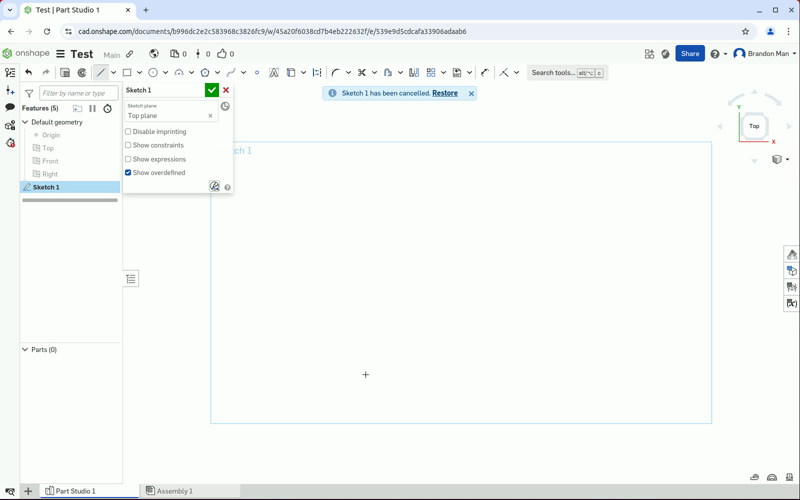
click(365, 374)
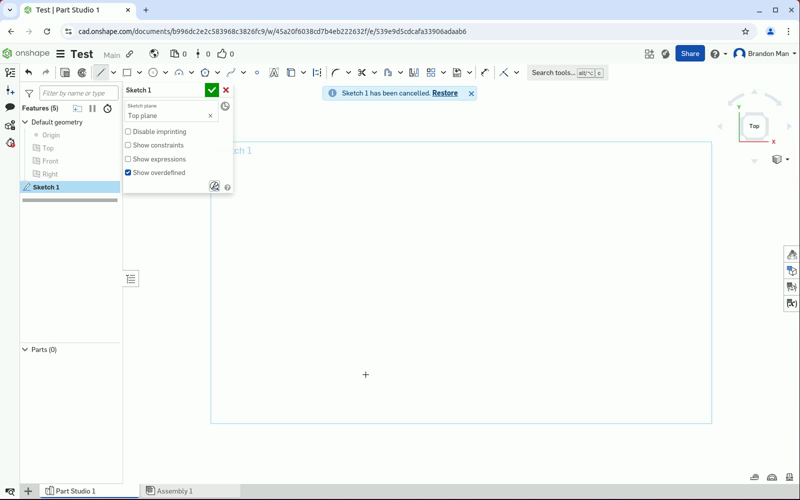
key_up(shift)
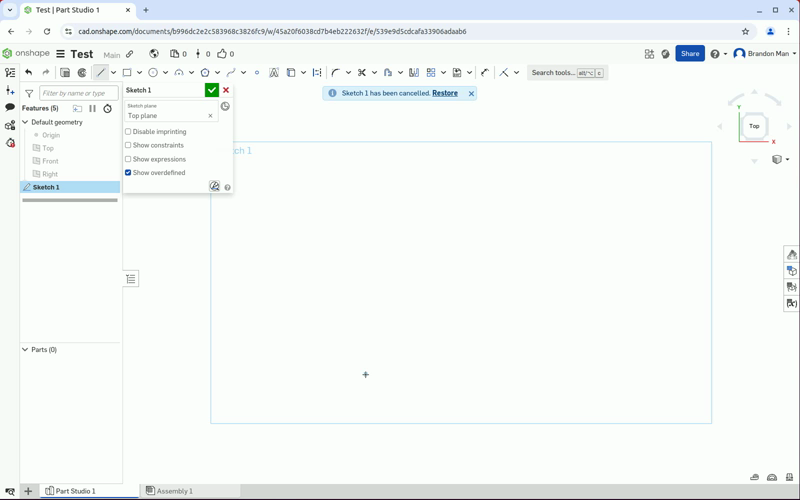
key_down(shift)
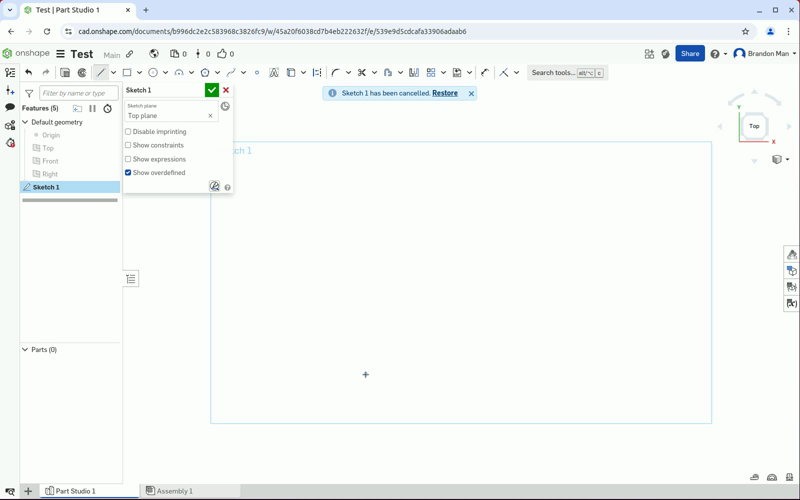
mouse_move(555, 374)
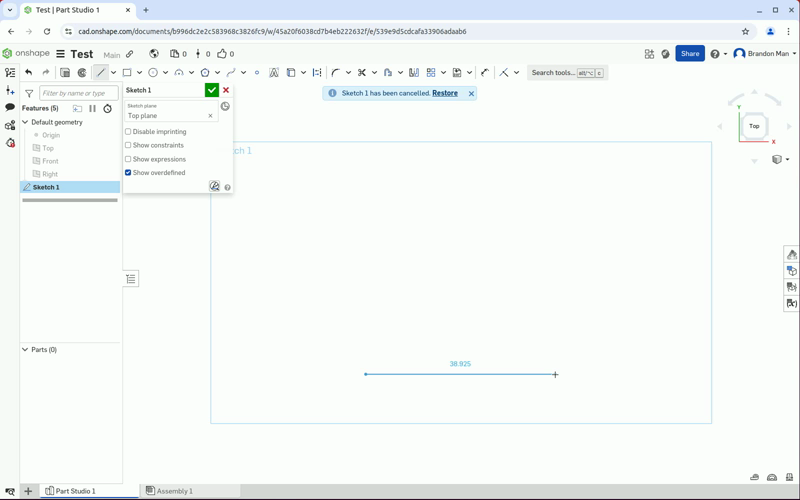
click(555, 374)
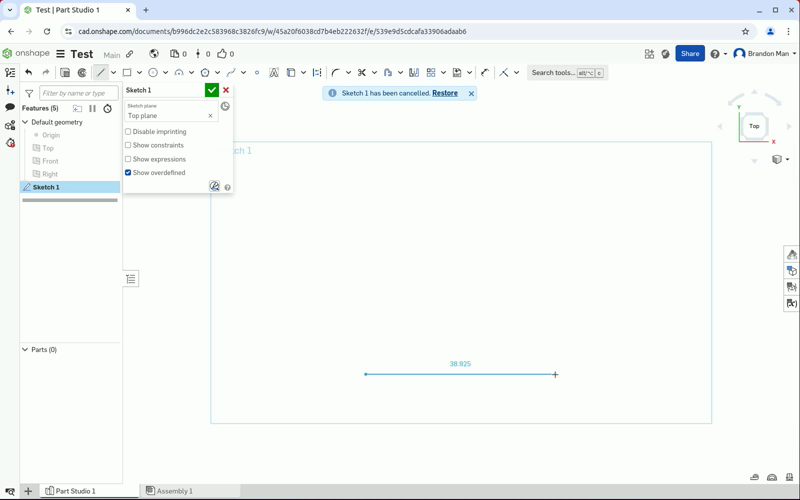
key_up(shift)
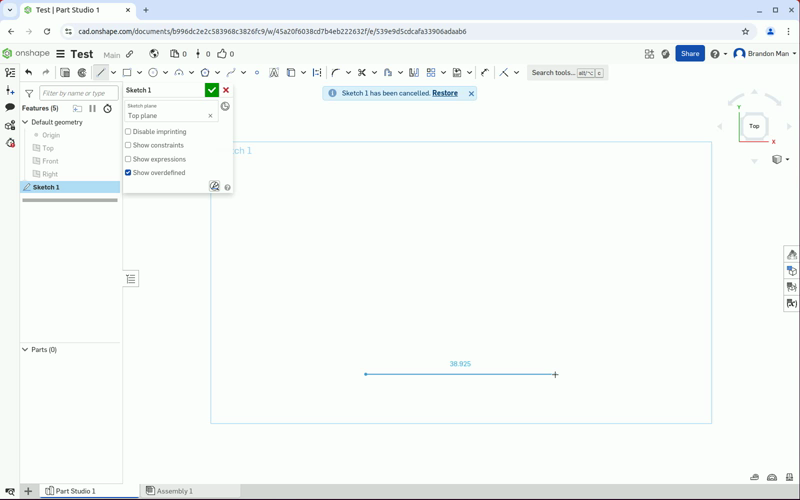
key_down(shift)
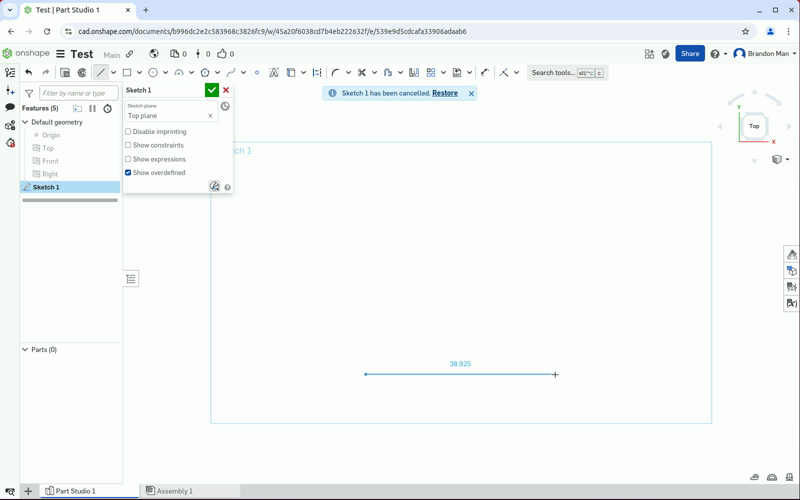
mouse_move(555, 193)
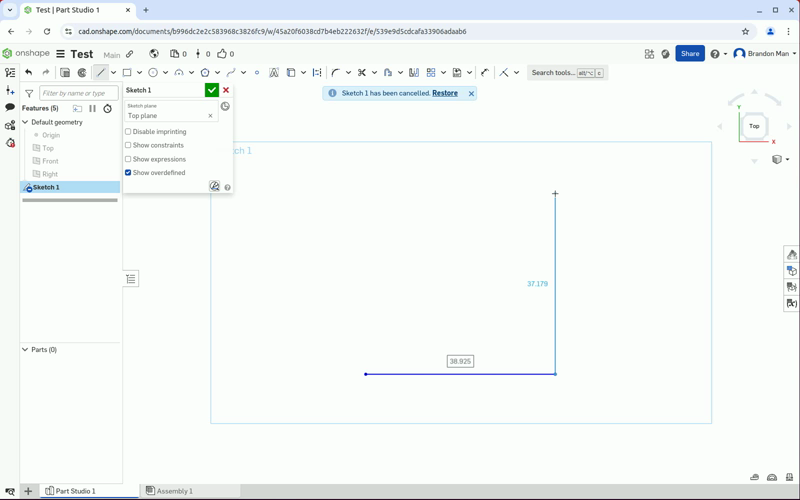
click(555, 193)
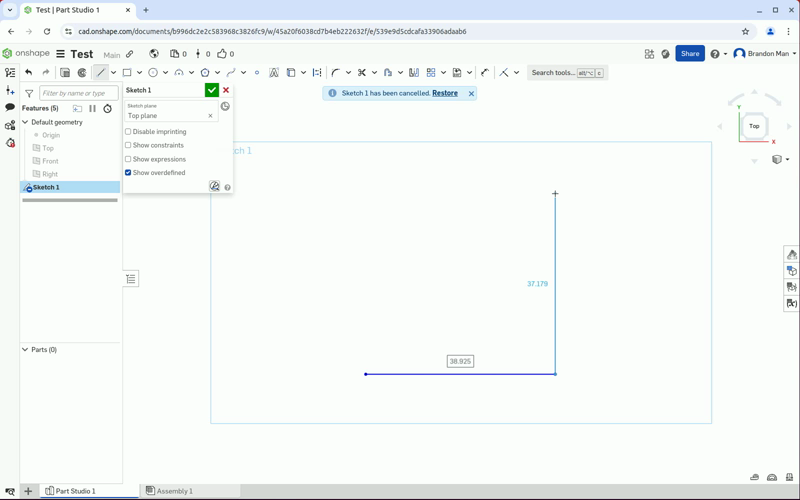
key_up(shift)
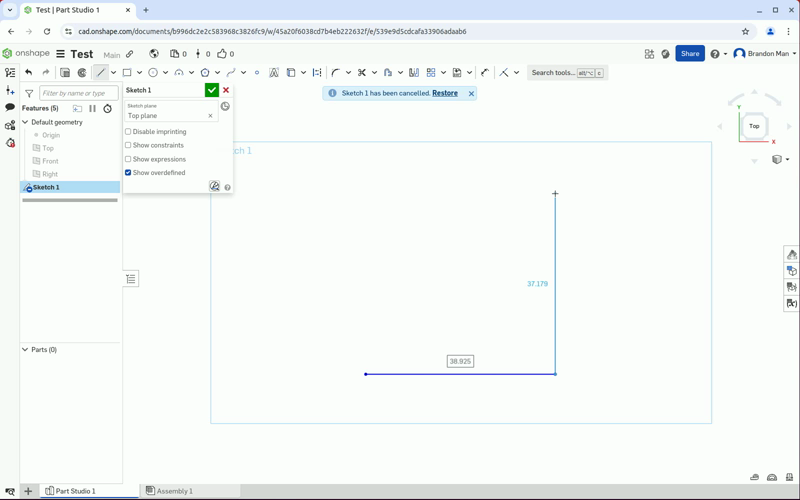
key_down(shift)
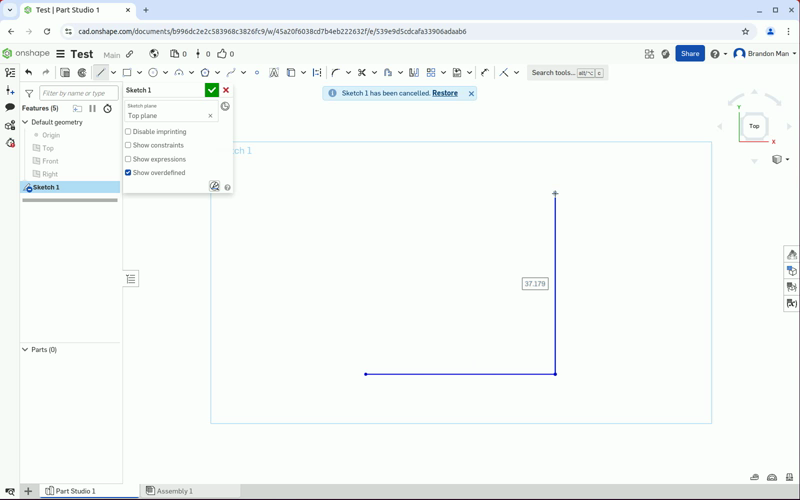
mouse_move(365, 193)
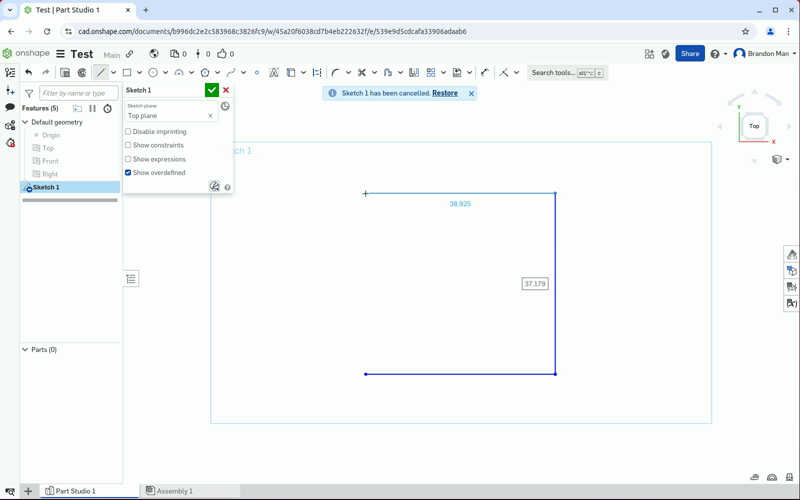
click(365, 193)
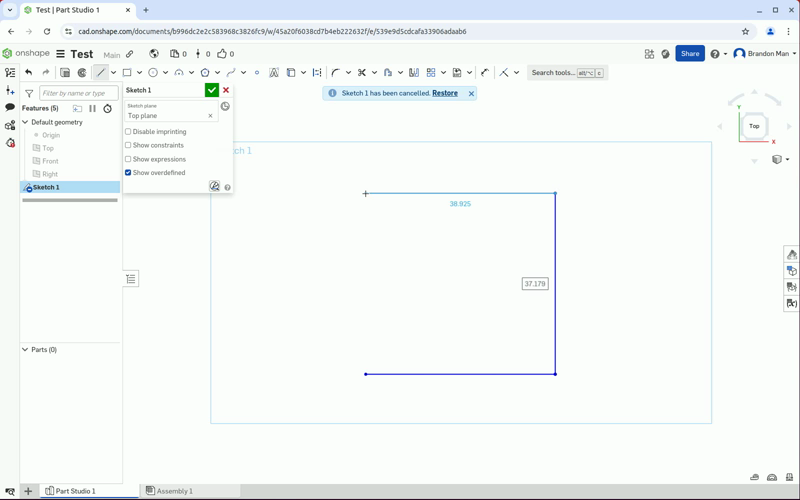
key_up(shift)
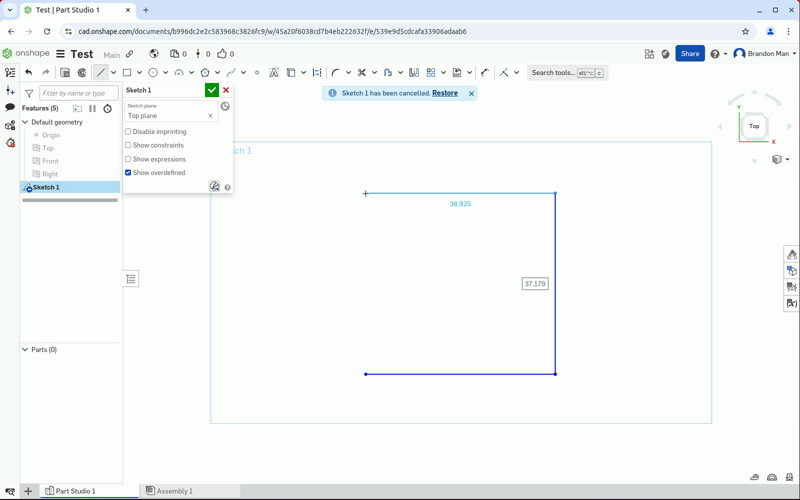
key_down(shift)
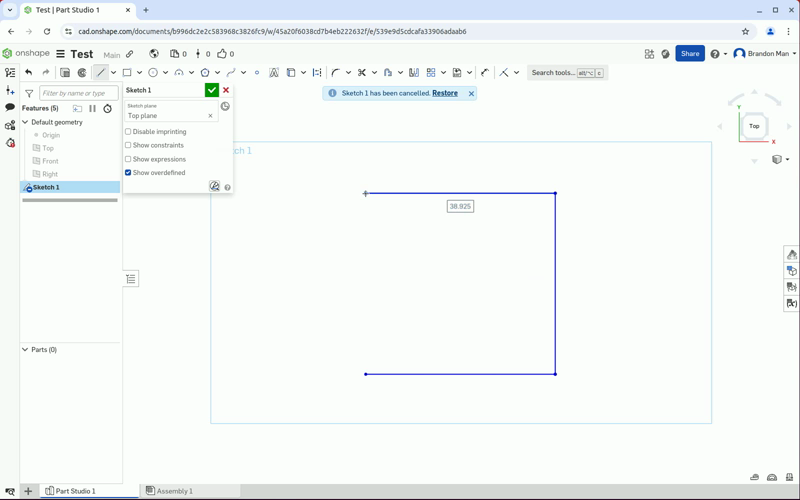
mouse_move(365, 374)
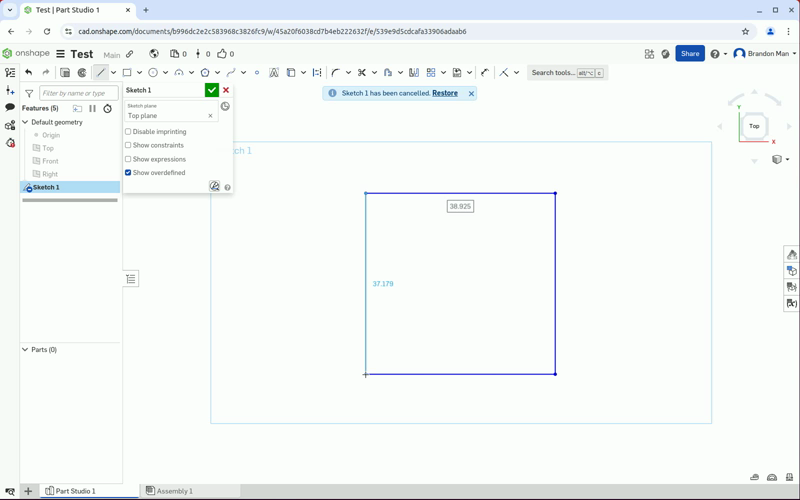
key_up(shift)
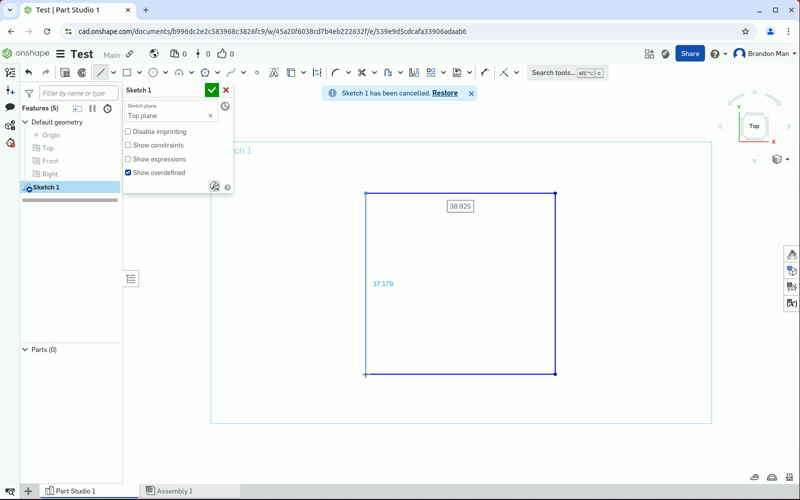
click(365, 374)
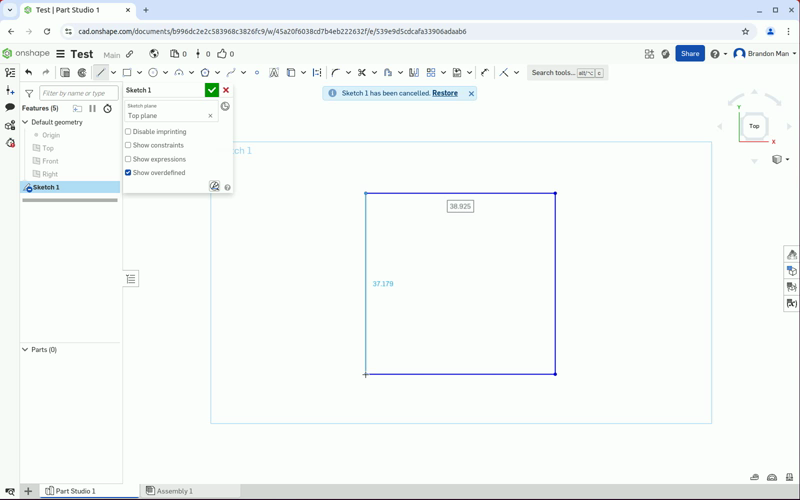
key(esc)
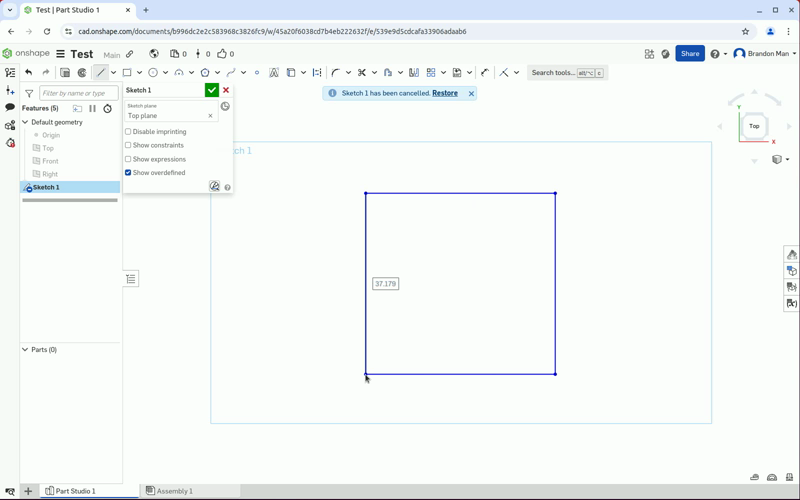
mouse_move(452, 257)
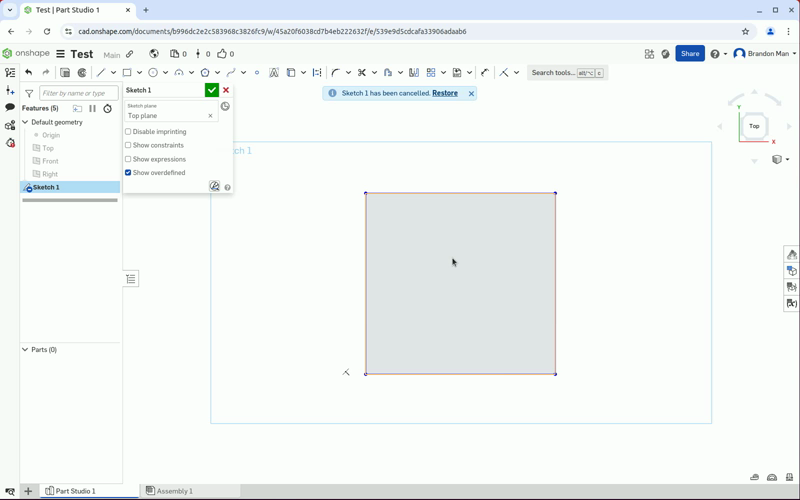
click(452, 257)
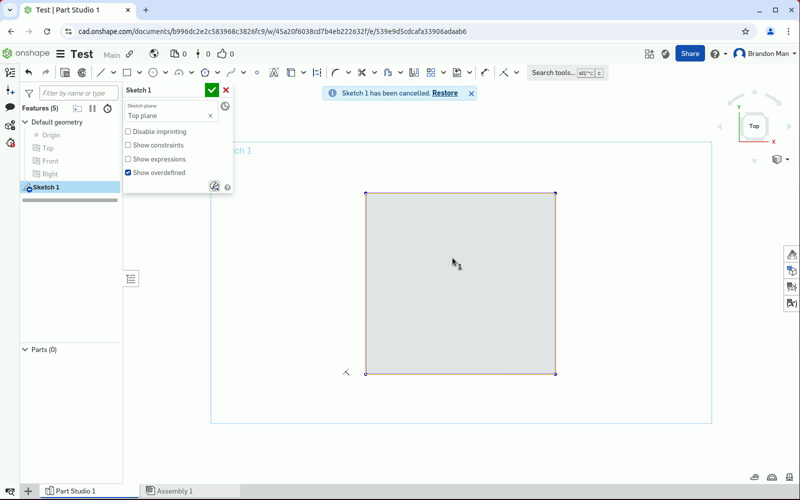
mouse_move(73, 352)
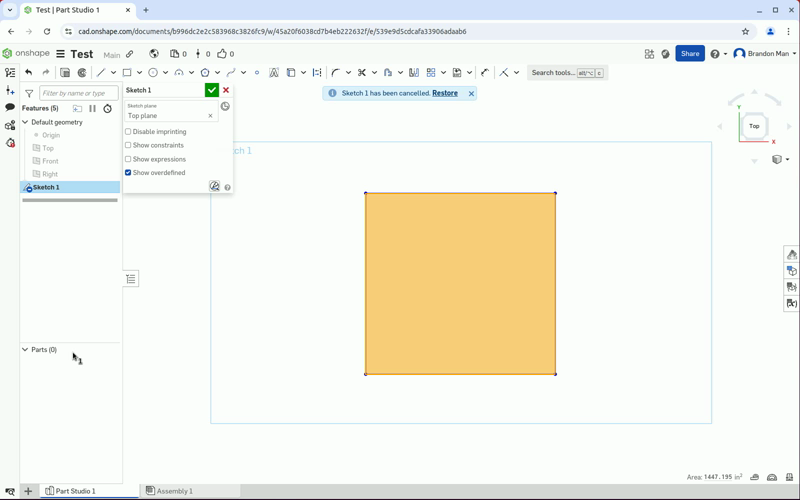
key(shift+y)
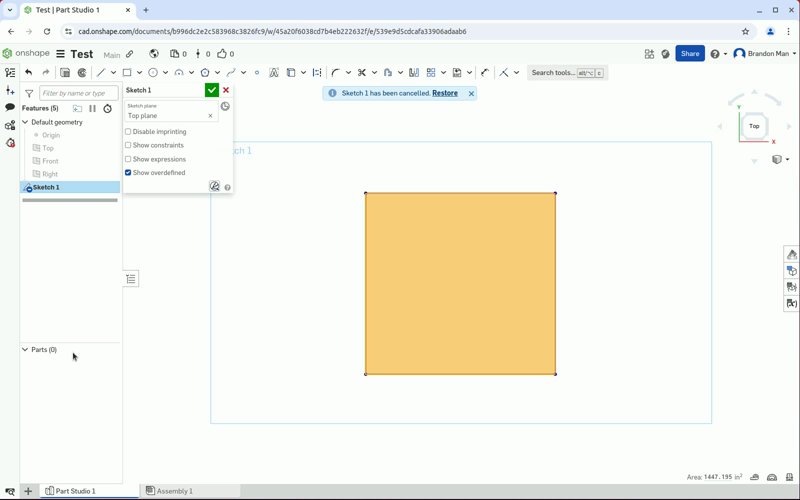
key(shift+e)
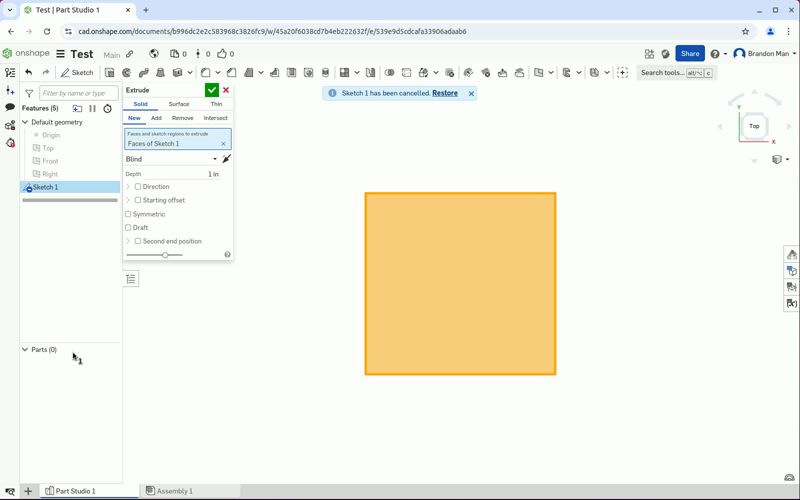
mouse_move(143, 106)
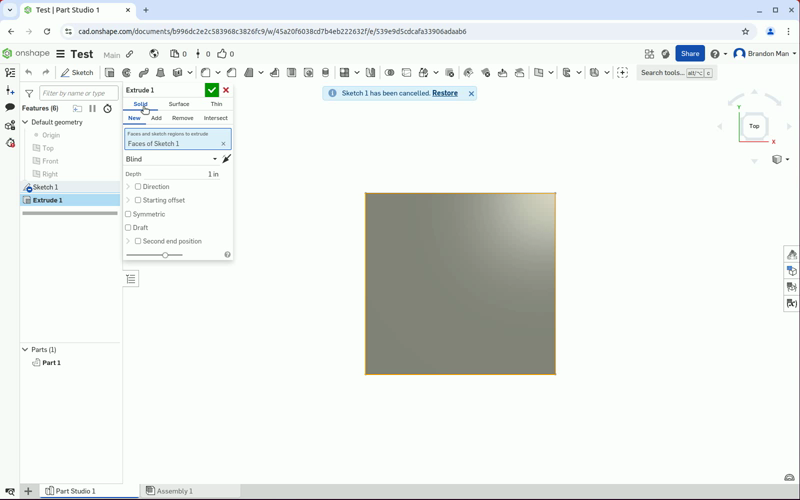
click(143, 106)
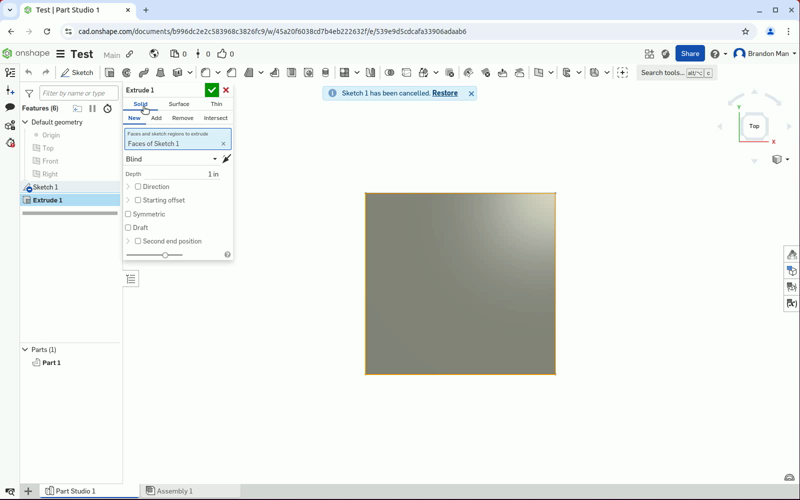
mouse_move(137, 120)
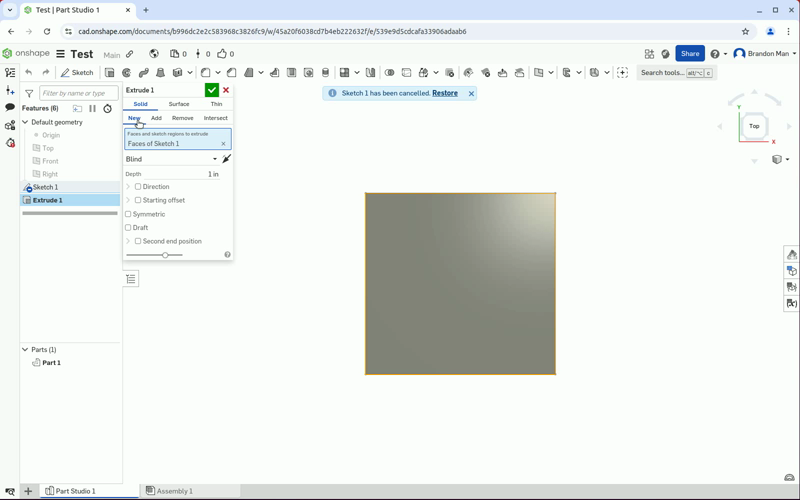
click(137, 120)
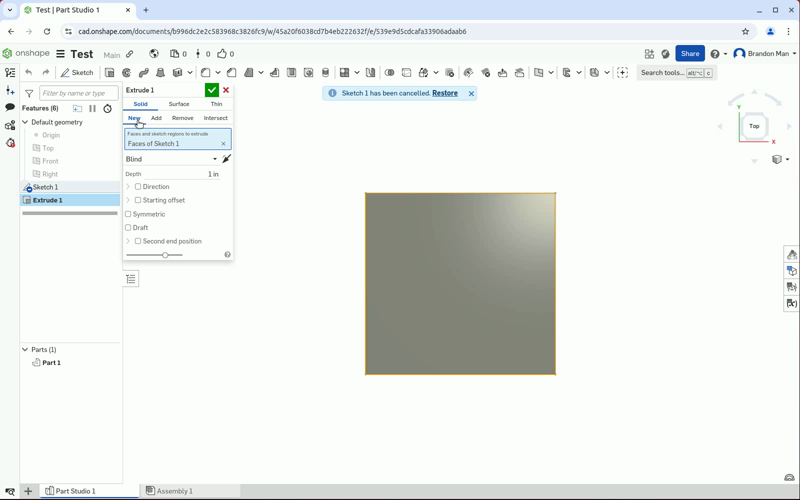
key(tab, 4)
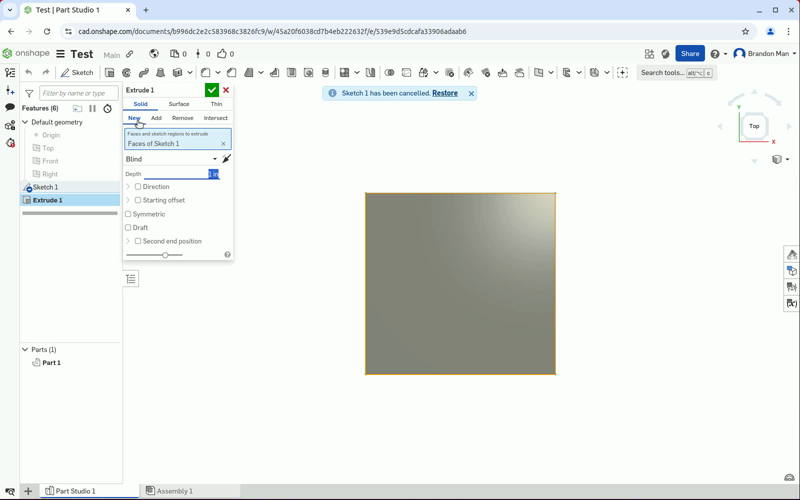
text(1.444)
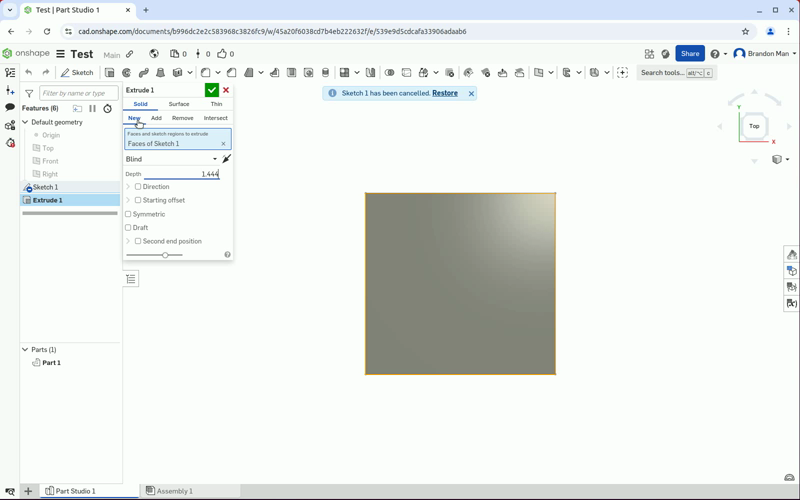
key(enter)
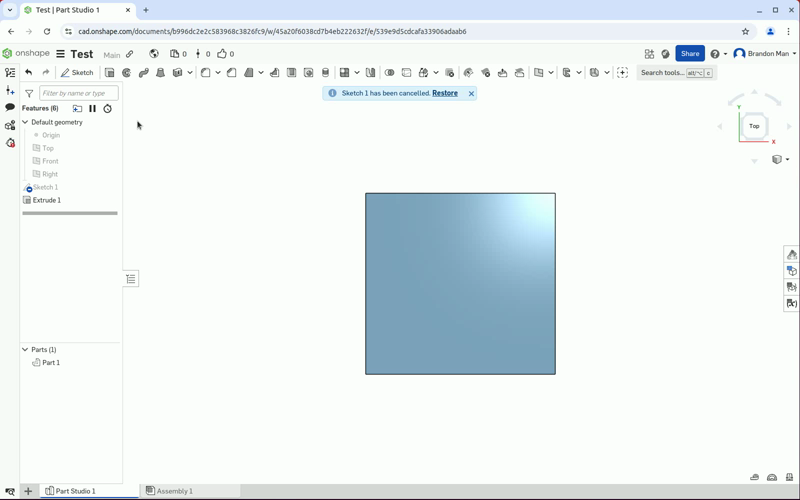
key(shift+h)
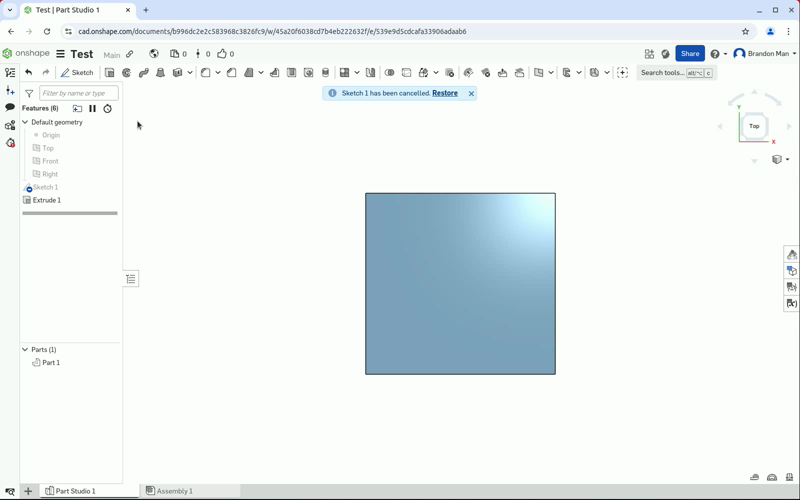
key(shift+h)
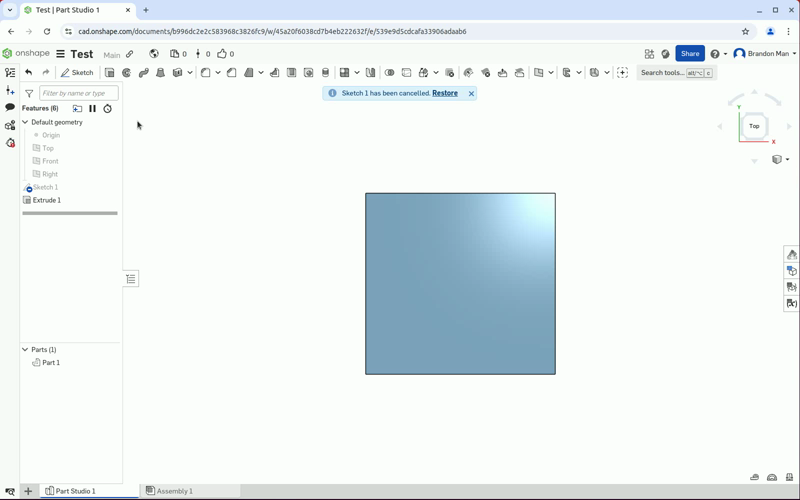
mouse_move(73, 189)
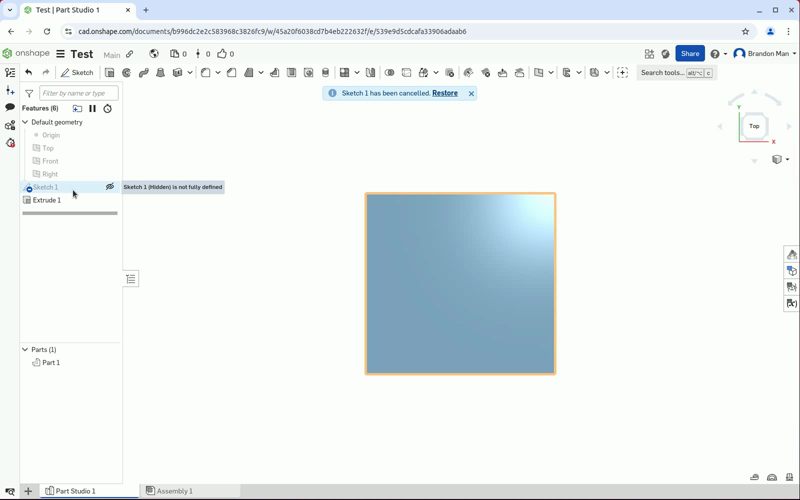
click(73, 189)
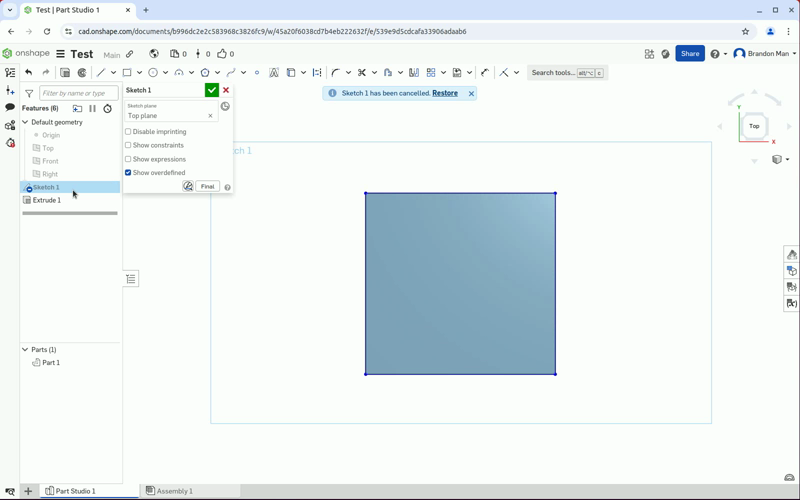
mouse_move(229, 92)
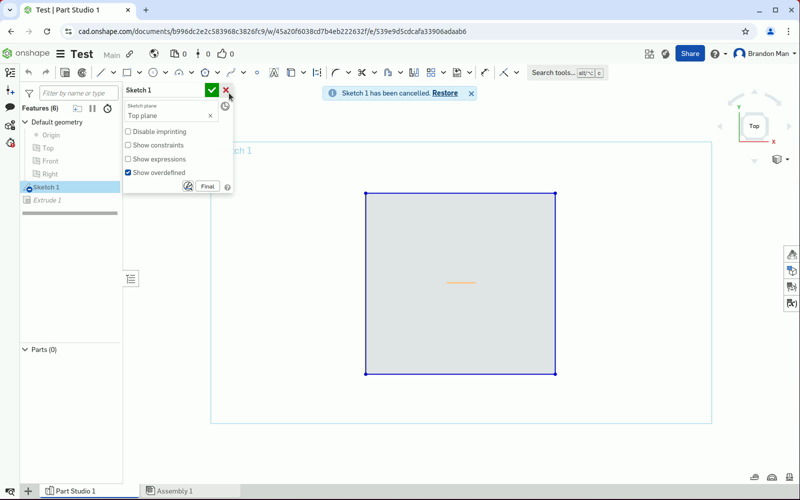
click(229, 92)
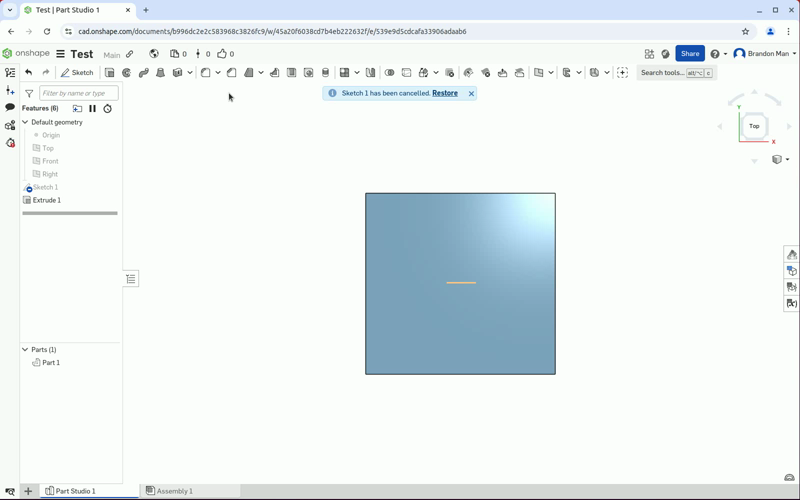
mouse_move(541, 75)
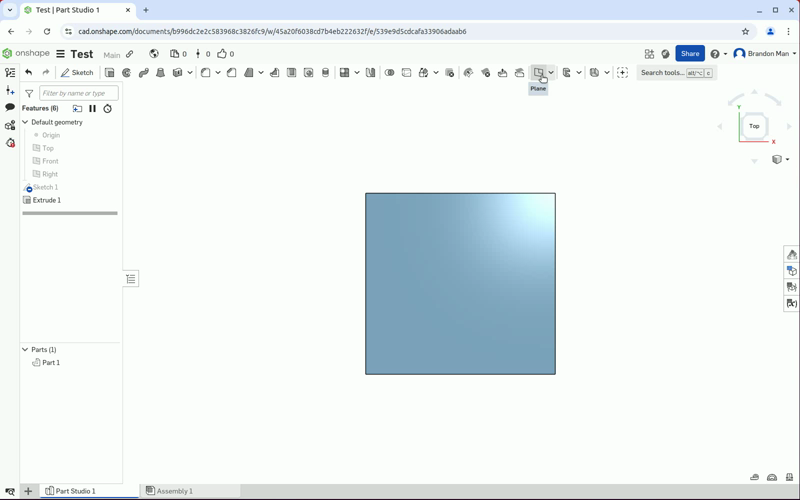
click(541, 75)
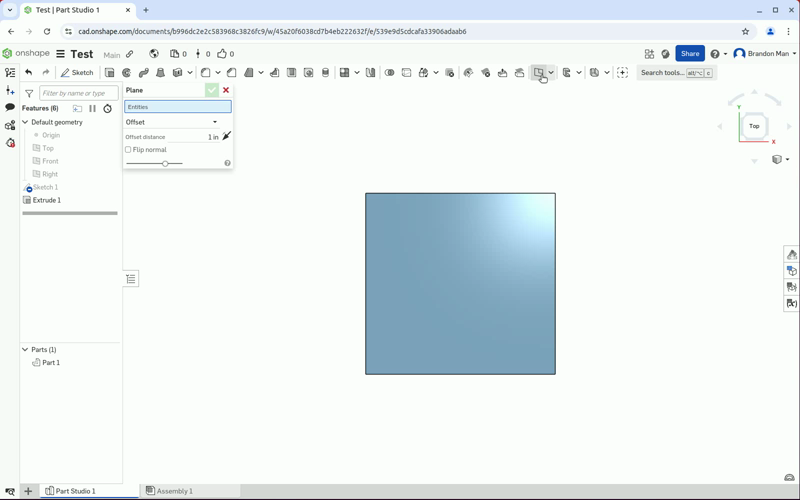
mouse_move(73, 150)
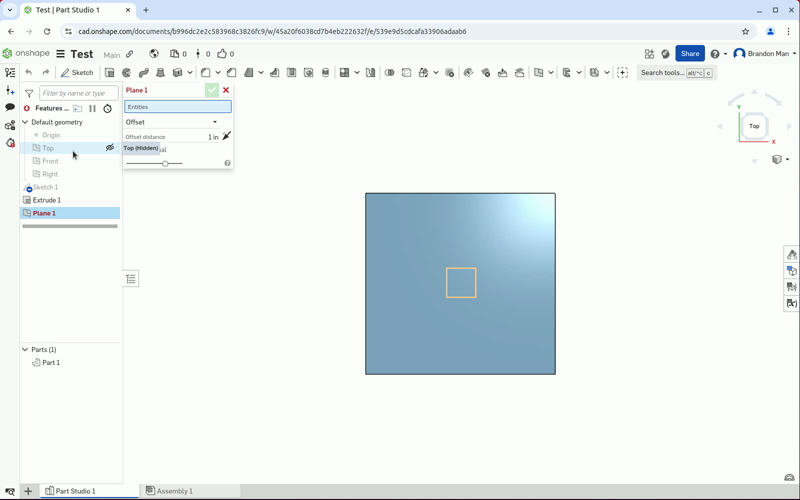
click(73, 150)
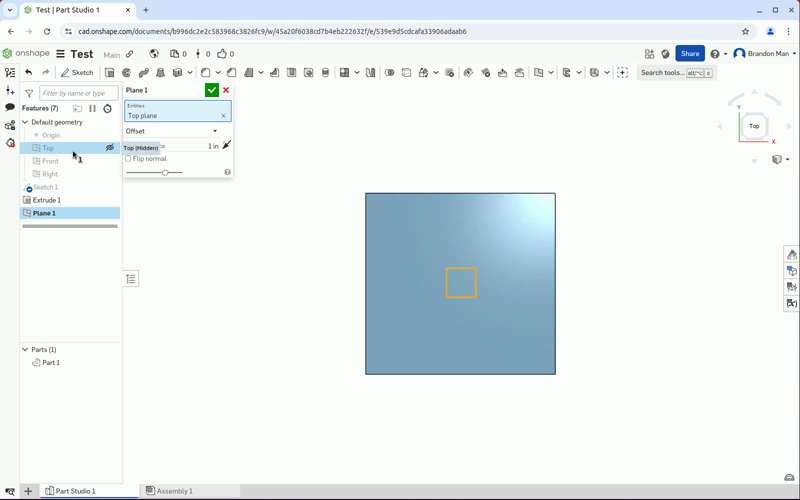
key(tab, 2)
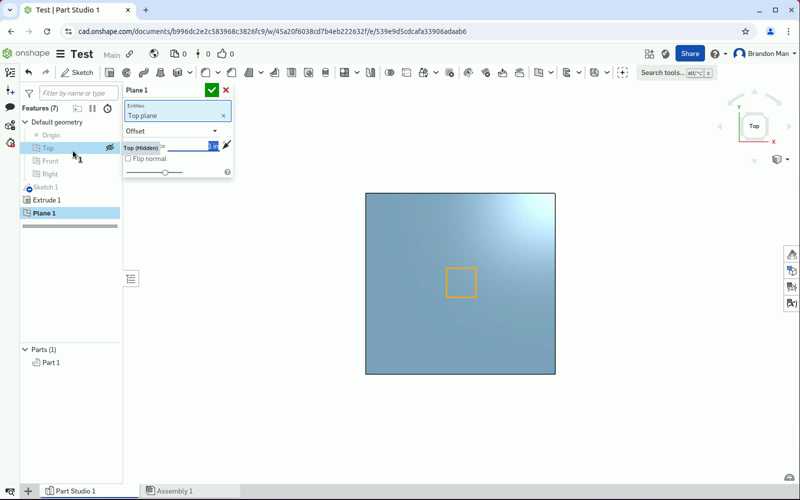
text(1.448)
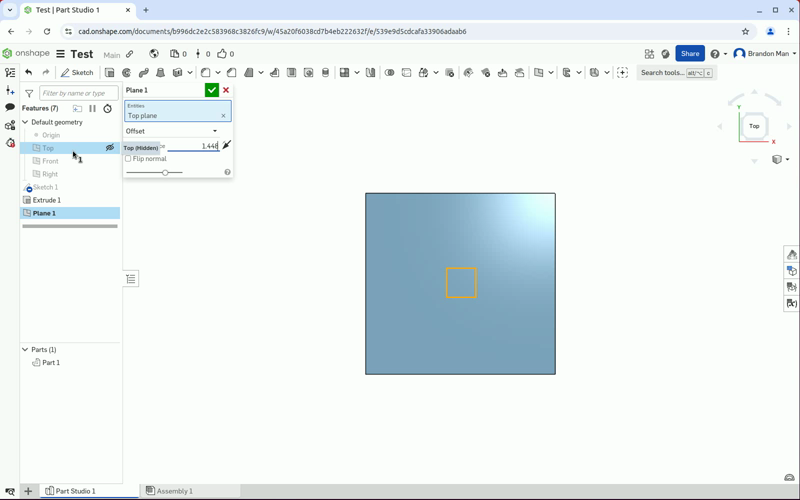
key(enter, 2)
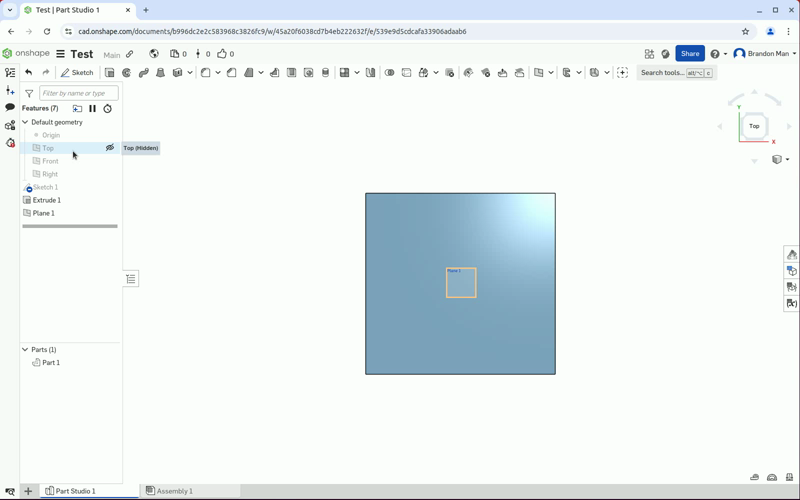
key(shift+s)
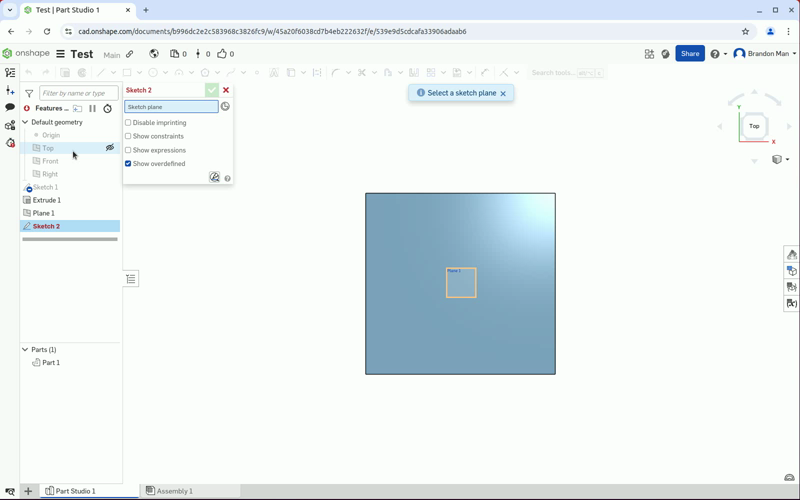
mouse_move(73, 215)
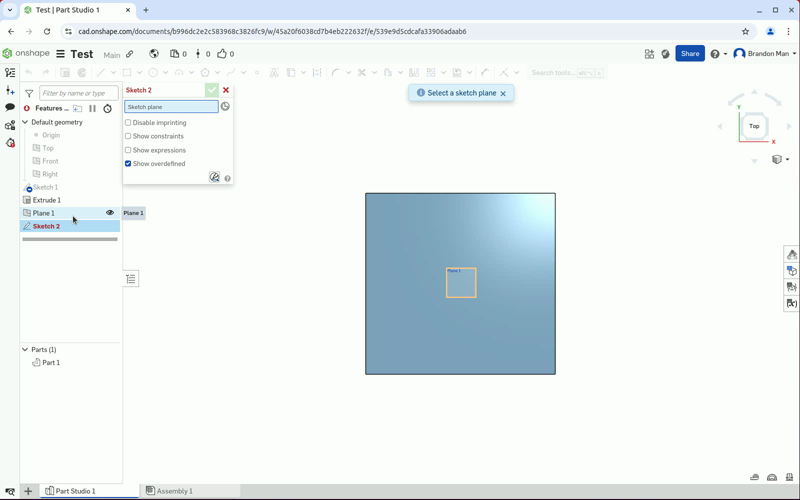
click(73, 215)
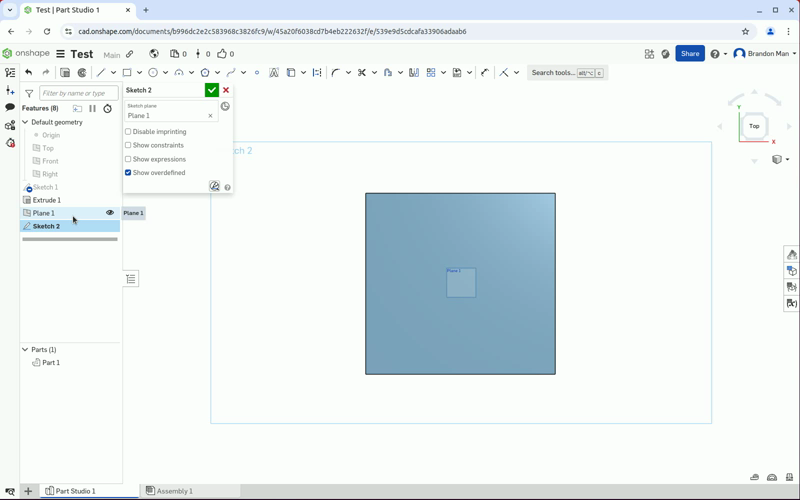
mouse_move(73, 352)
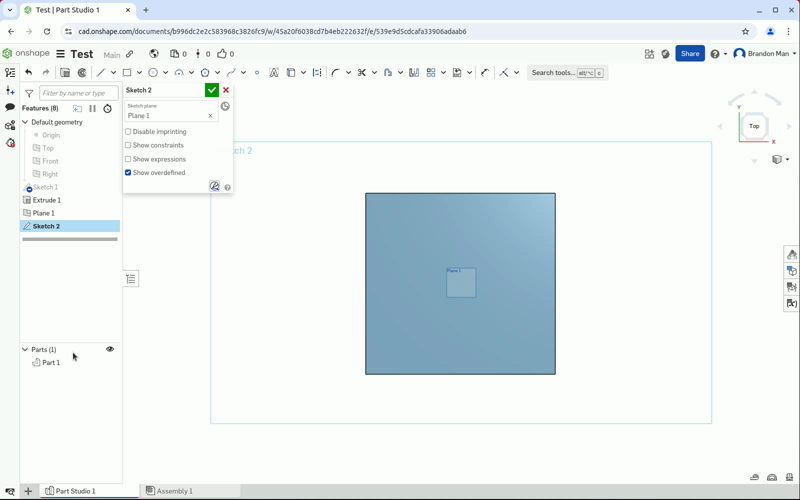
key(y)
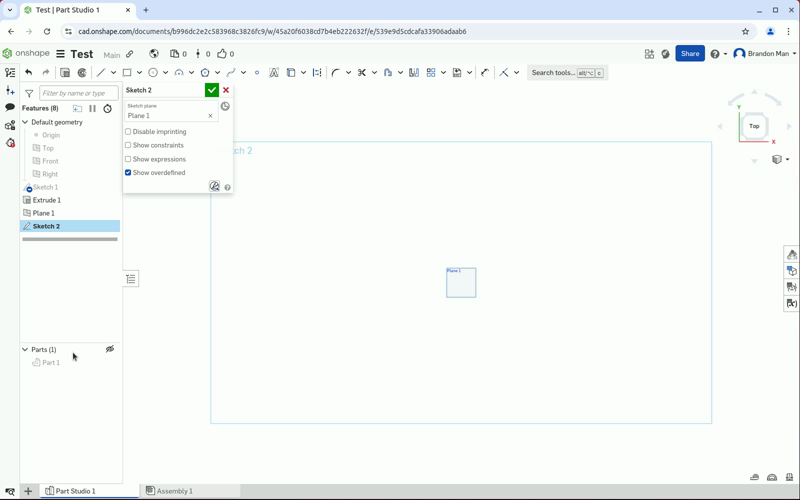
key(l)
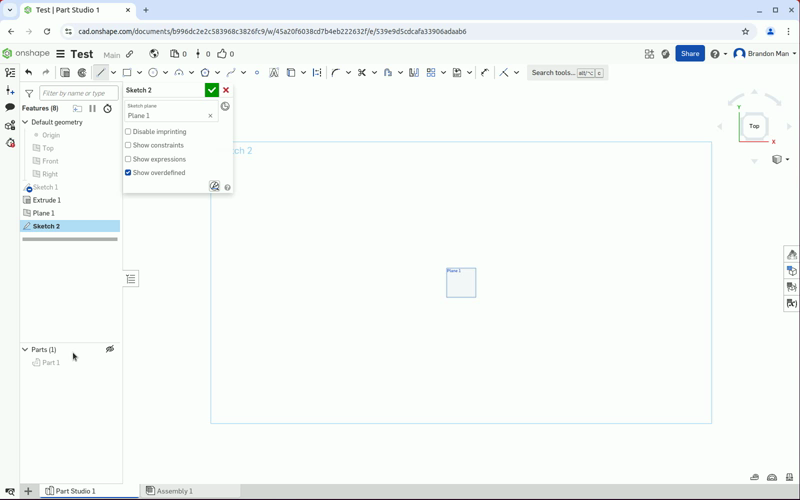
key_down(shift)
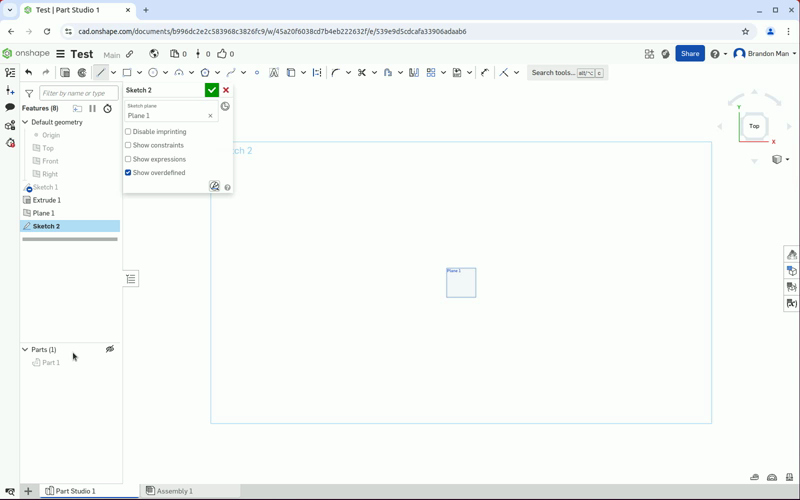
mouse_move(365, 374)
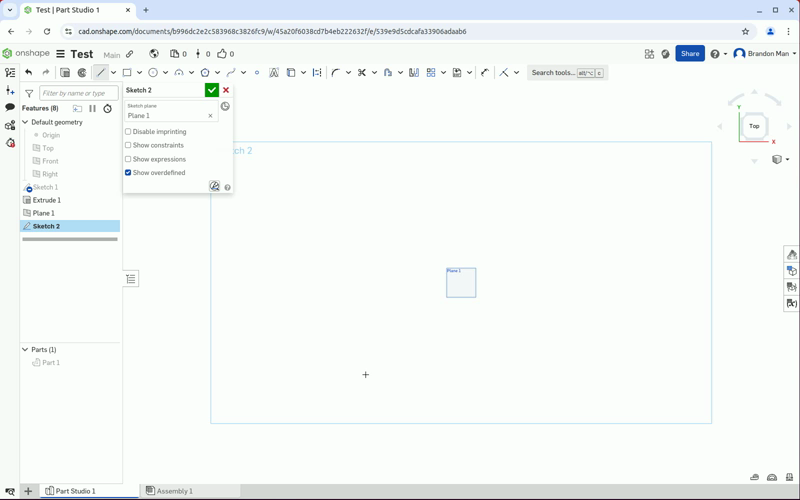
click(365, 374)
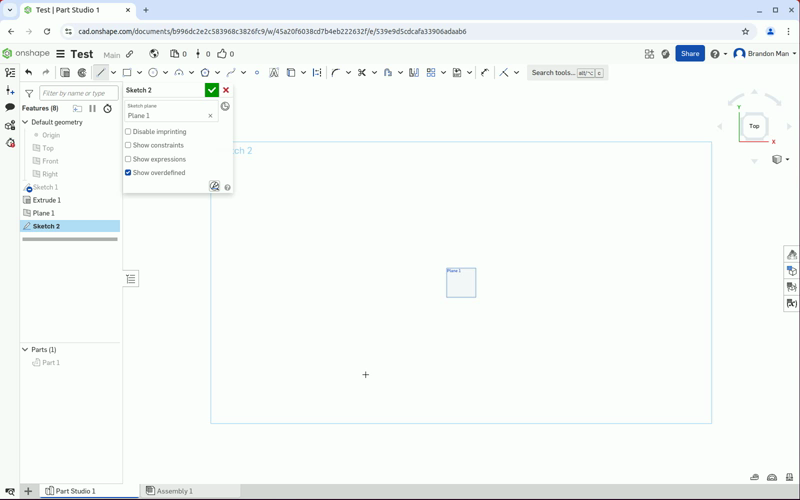
key_up(shift)
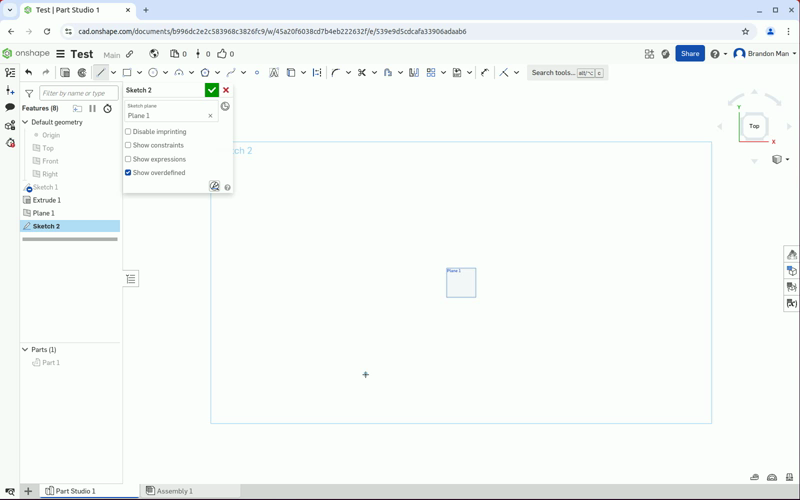
key_down(shift)
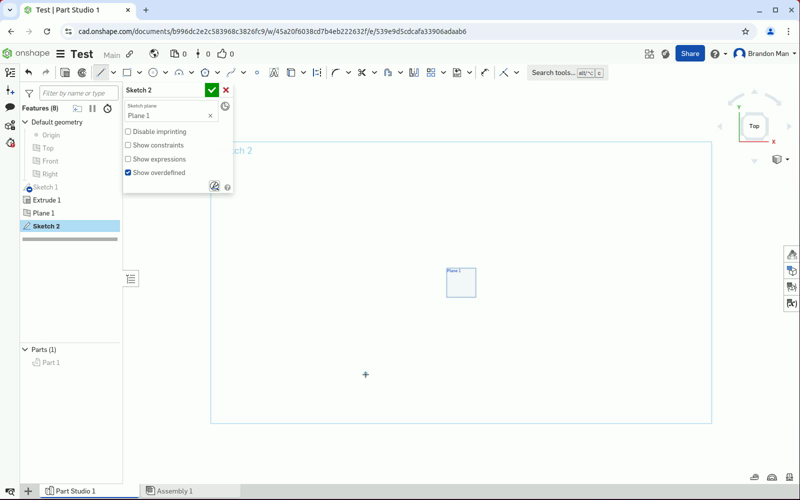
mouse_move(395, 374)
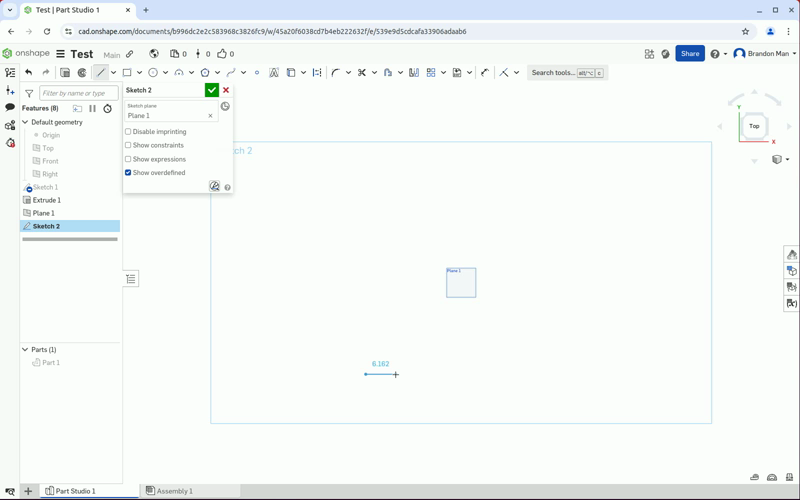
mouse_move(373, 374)
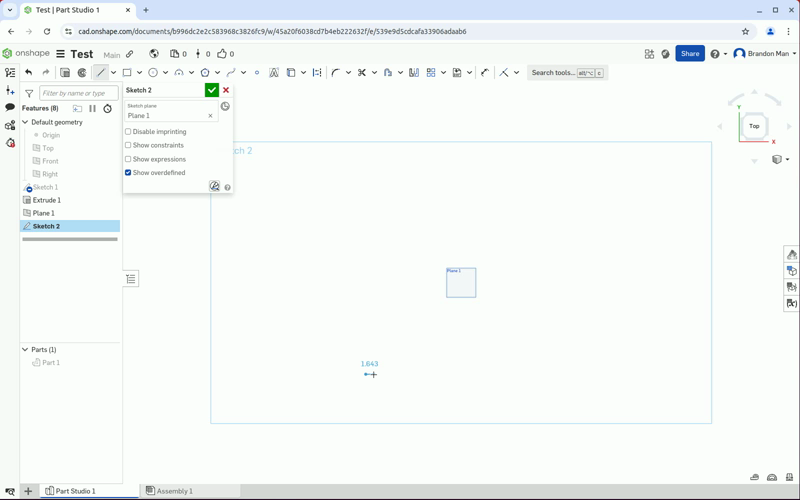
click(373, 374)
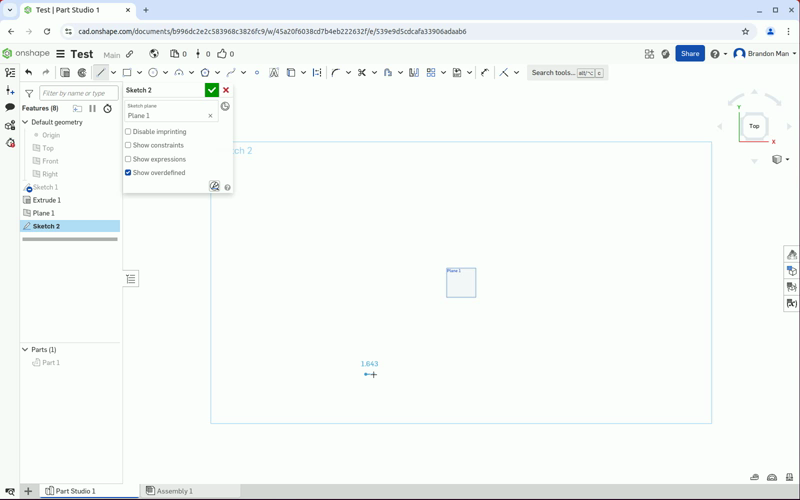
key_up(shift)
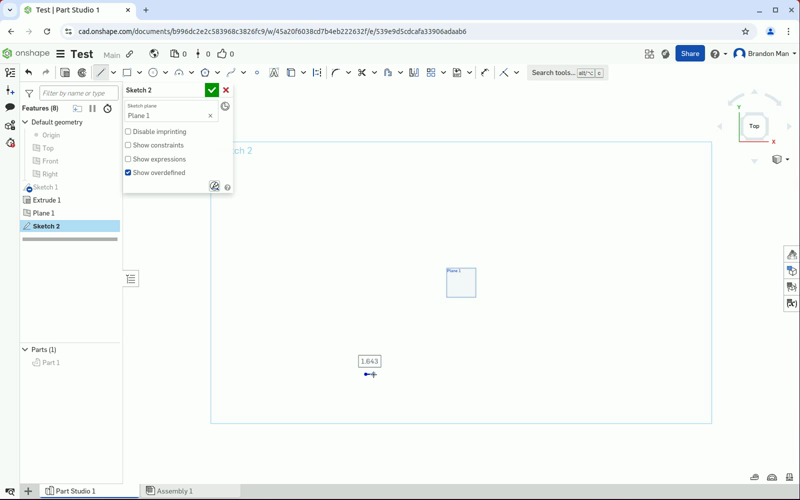
key_down(shift)
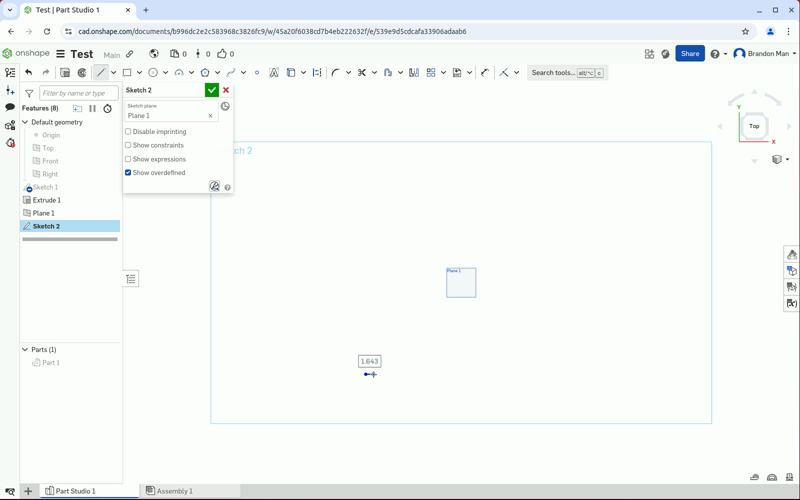
mouse_move(373, 199)
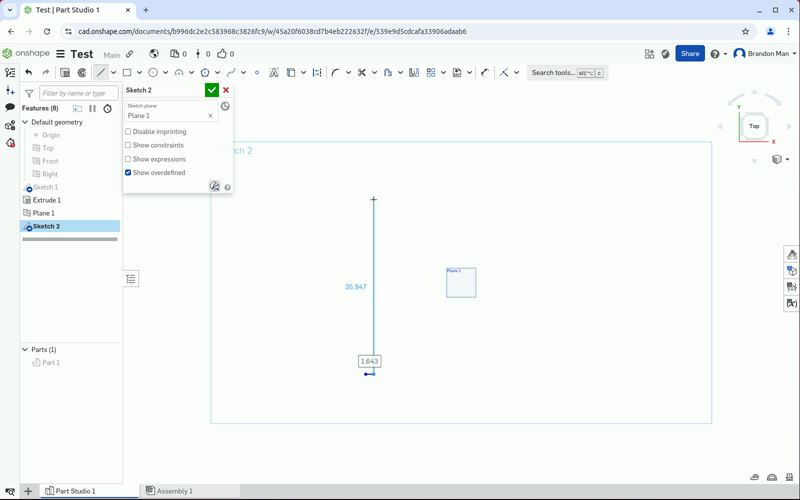
click(373, 199)
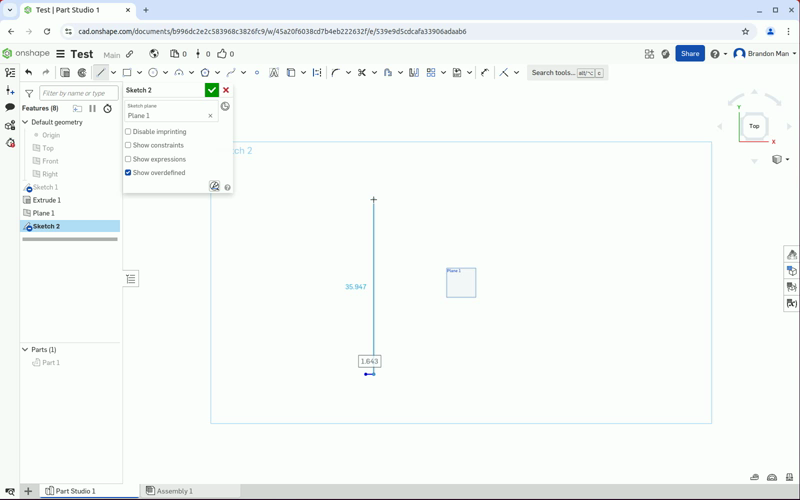
key_up(shift)
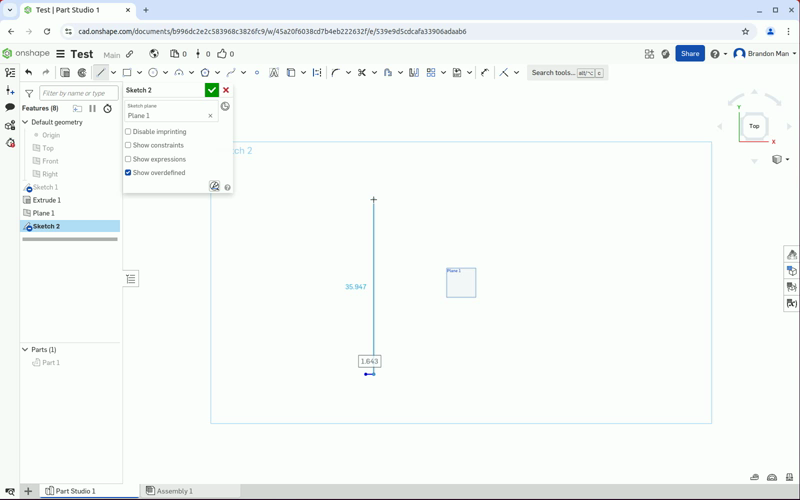
key_down(shift)
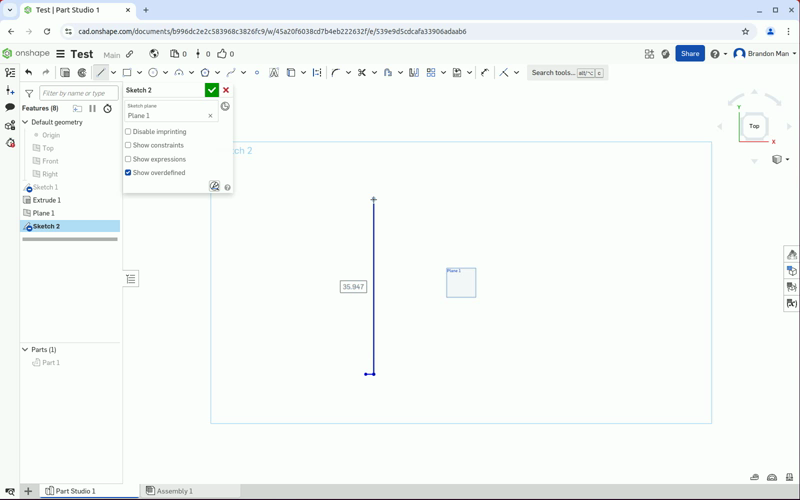
mouse_move(546, 199)
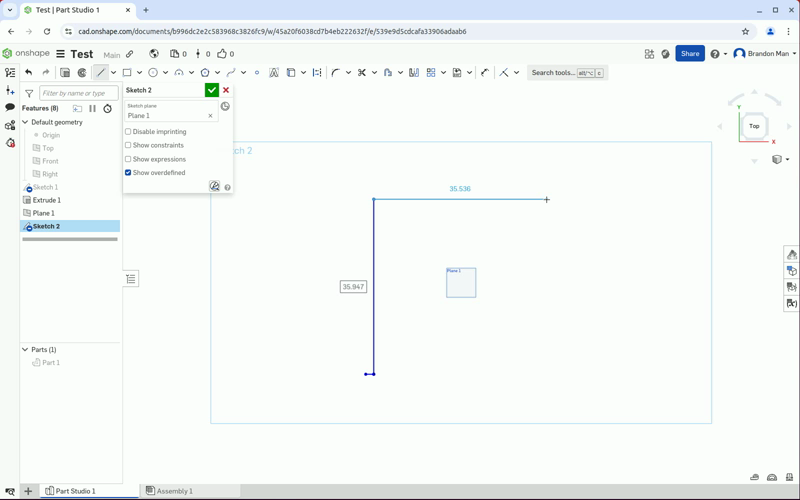
click(546, 199)
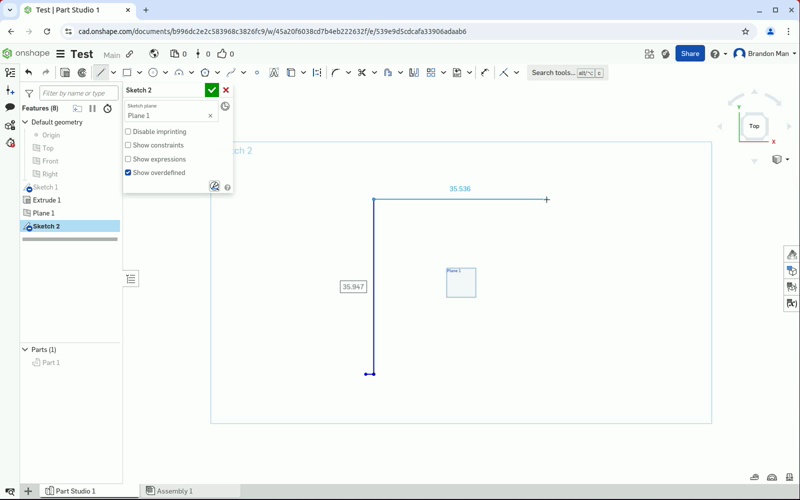
key_up(shift)
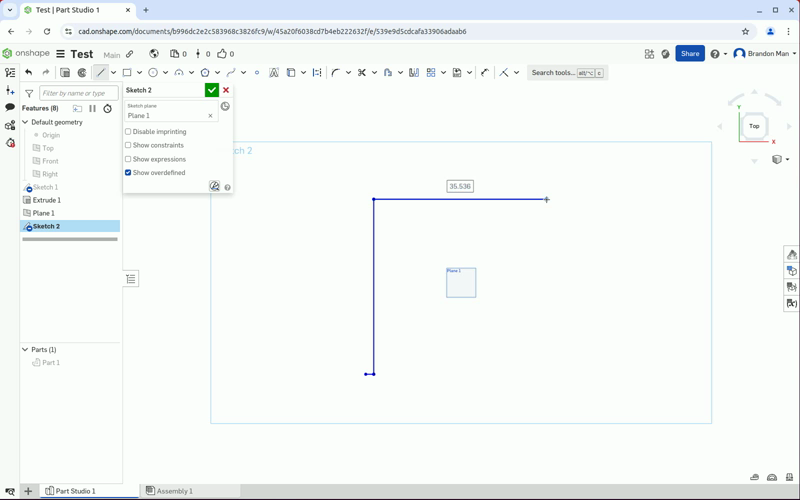
key_down(shift)
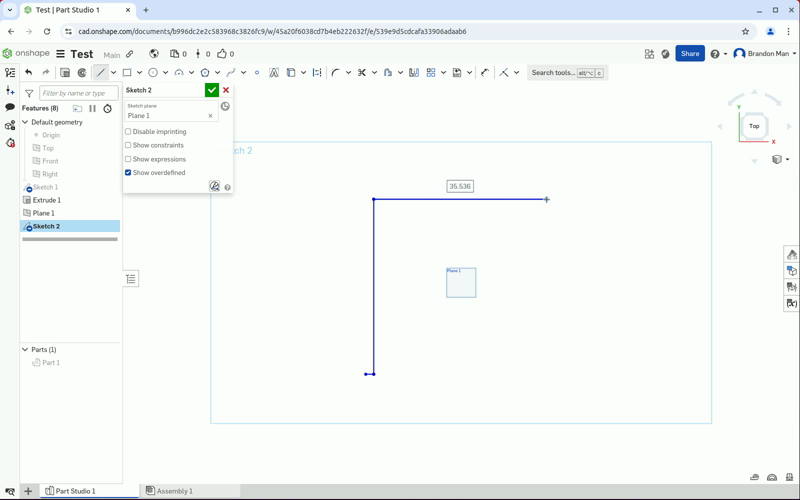
mouse_move(546, 374)
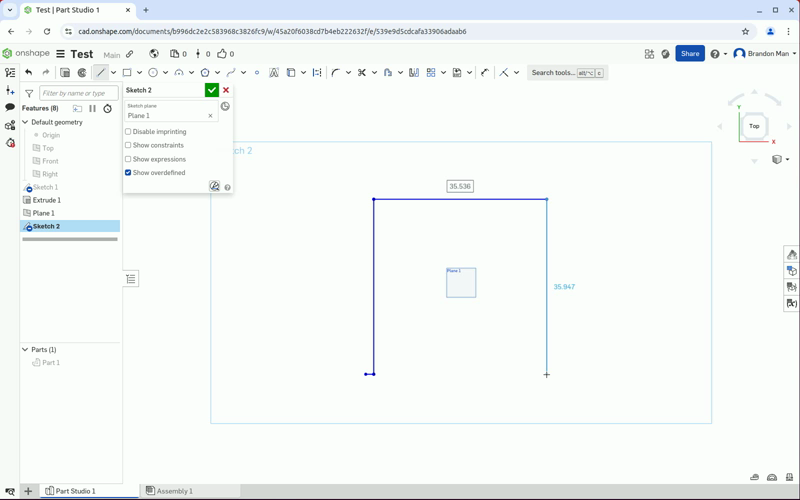
click(546, 374)
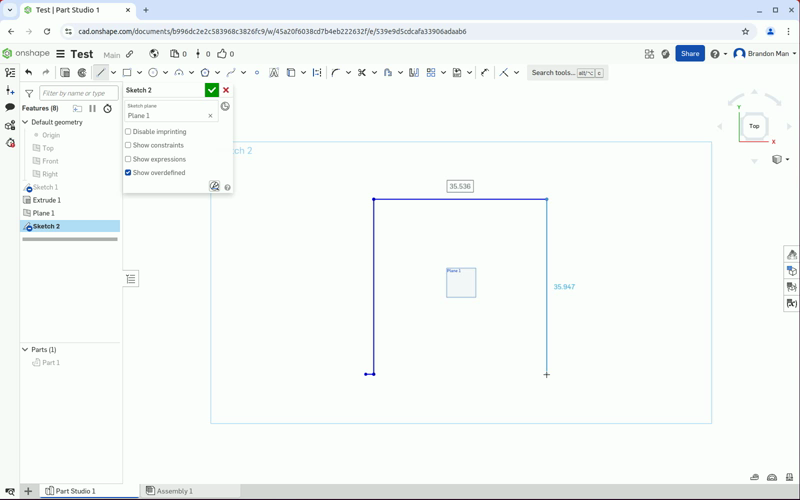
key_up(shift)
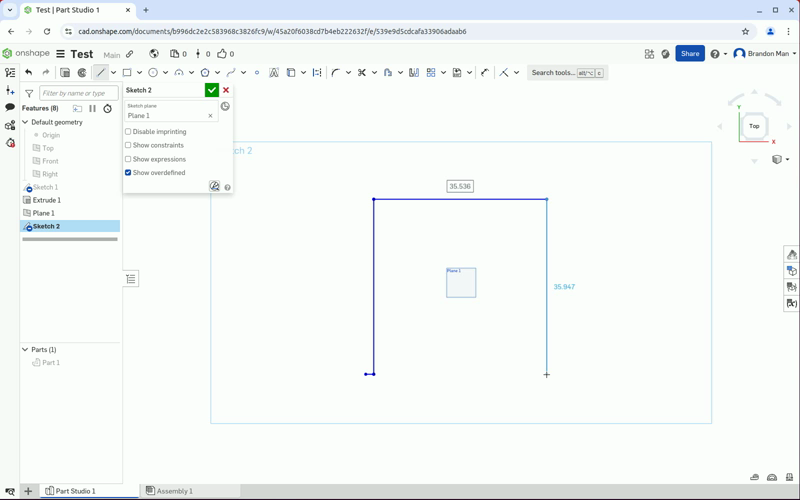
key_down(shift)
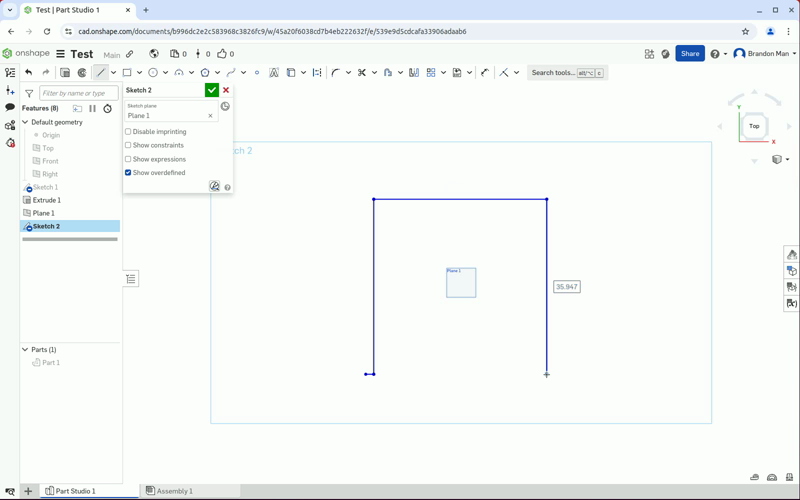
mouse_move(576, 374)
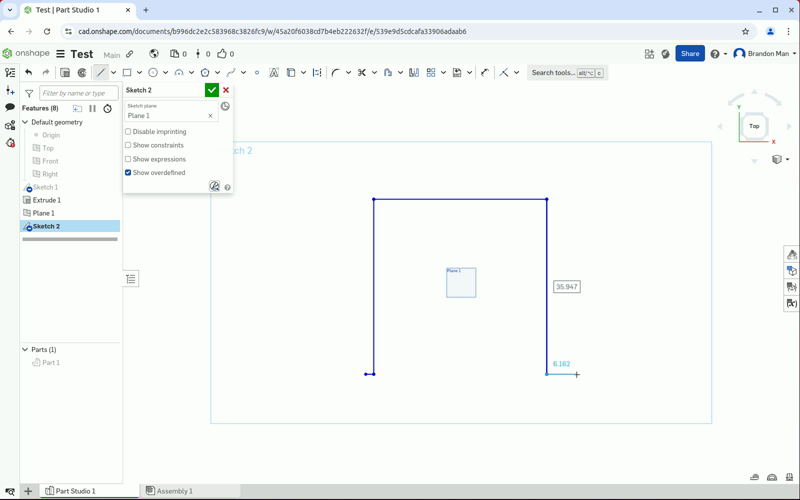
mouse_move(555, 374)
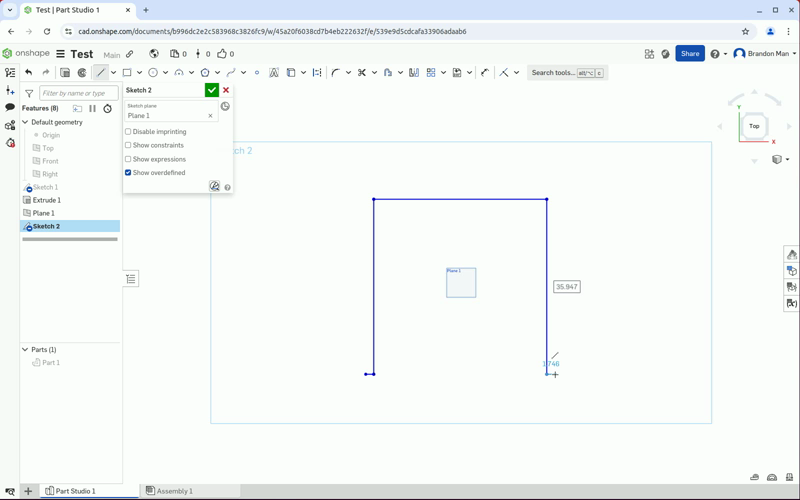
click(555, 374)
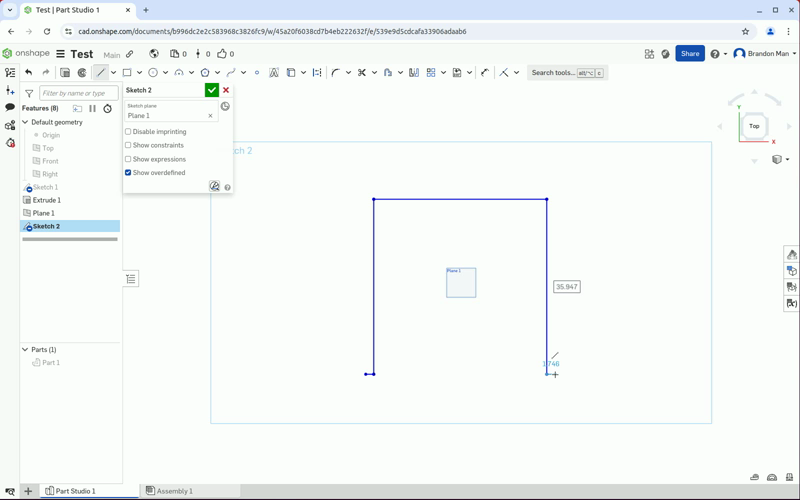
key_up(shift)
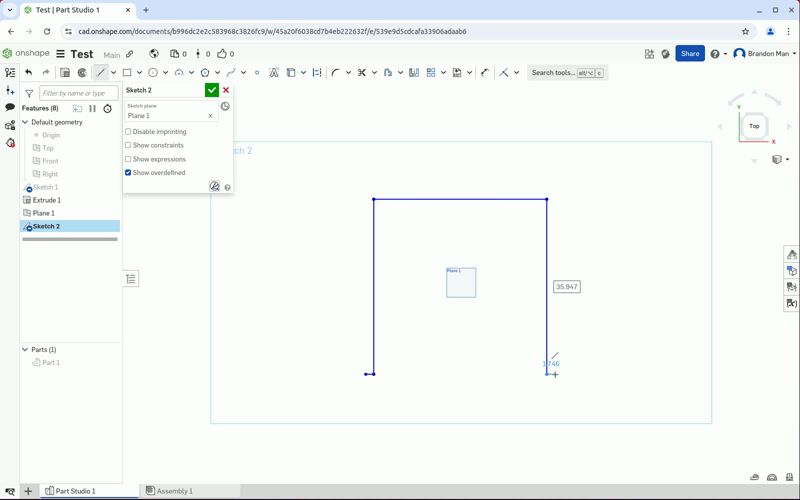
key_down(shift)
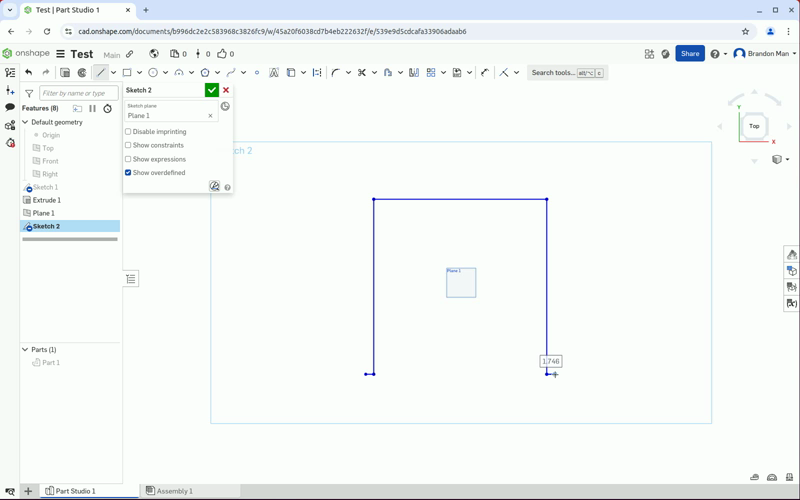
mouse_move(555, 193)
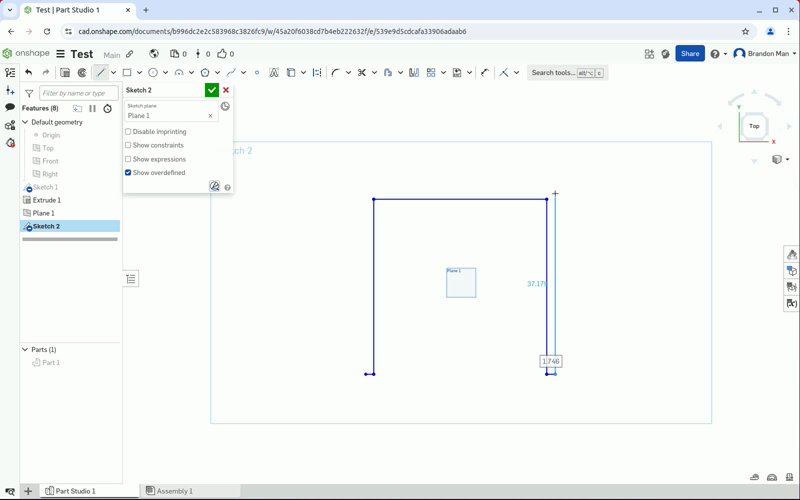
click(555, 193)
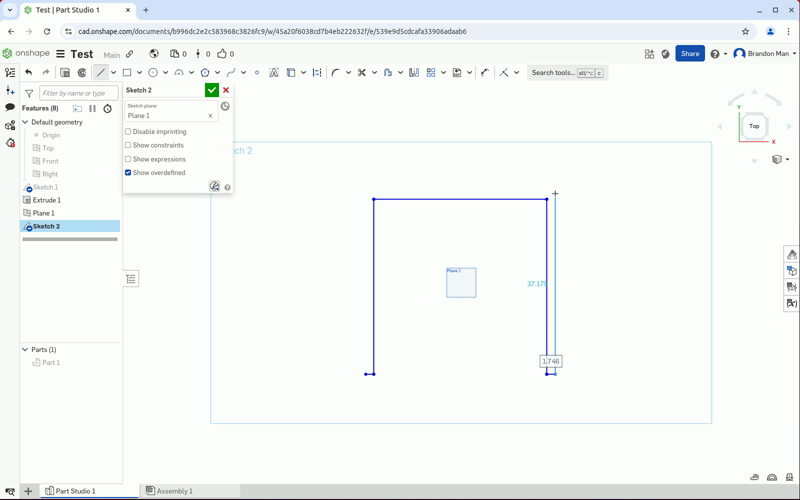
key_up(shift)
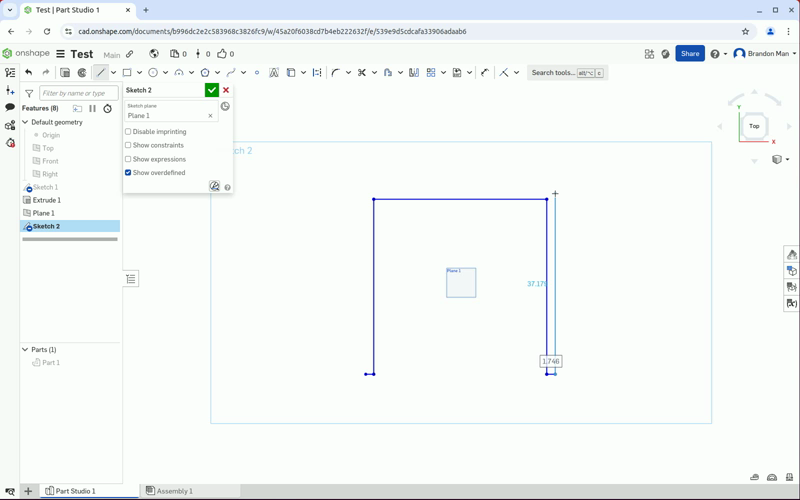
key_down(shift)
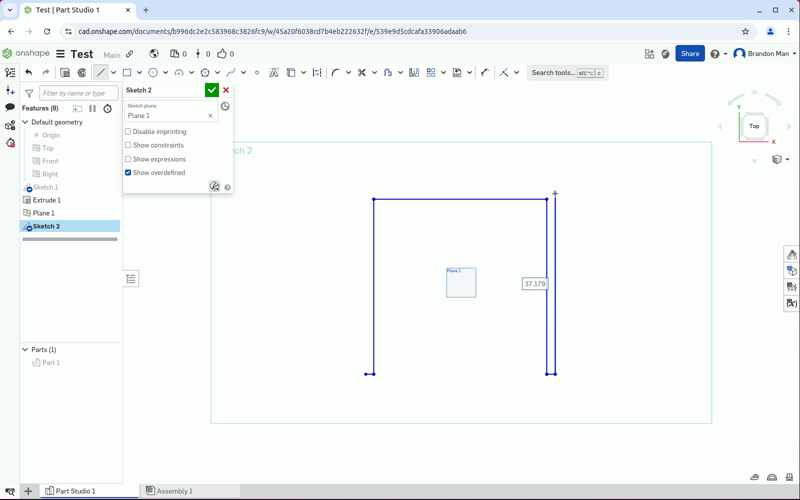
mouse_move(365, 193)
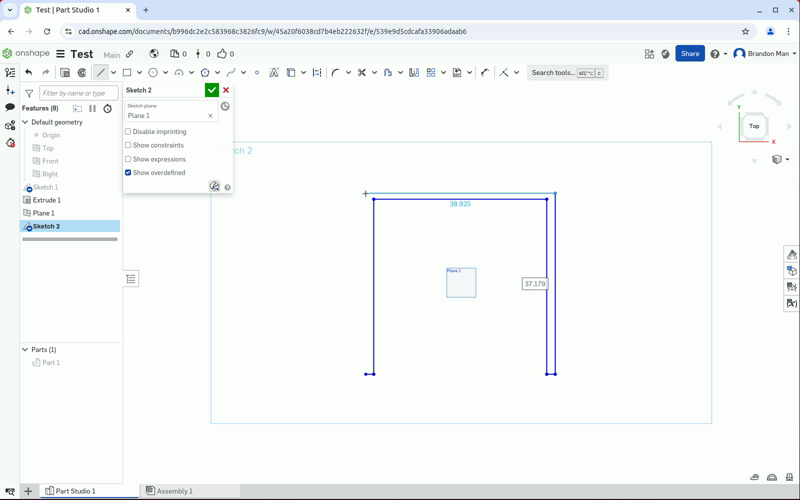
click(365, 193)
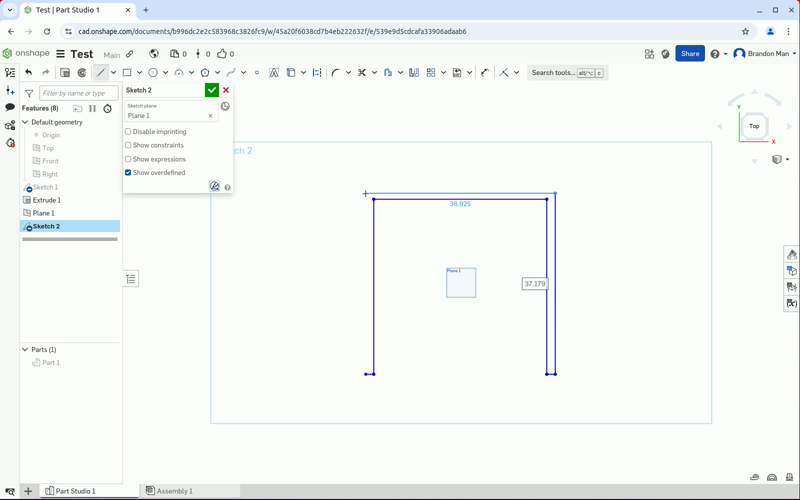
key_up(shift)
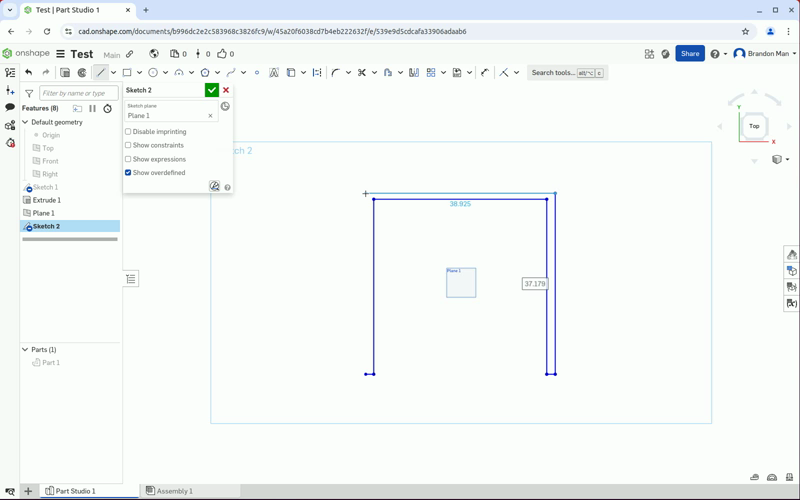
key_down(shift)
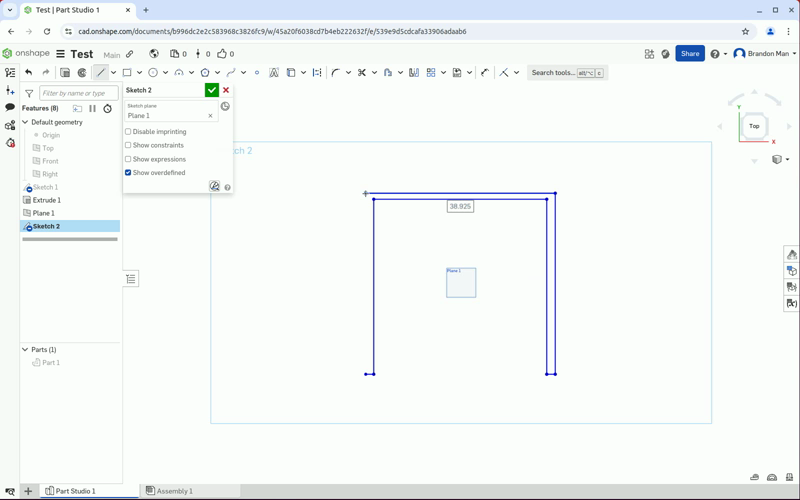
mouse_move(365, 374)
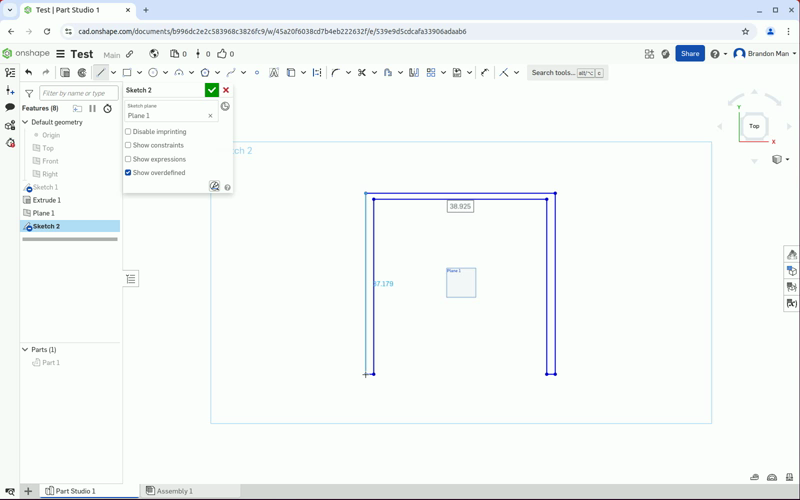
key_up(shift)
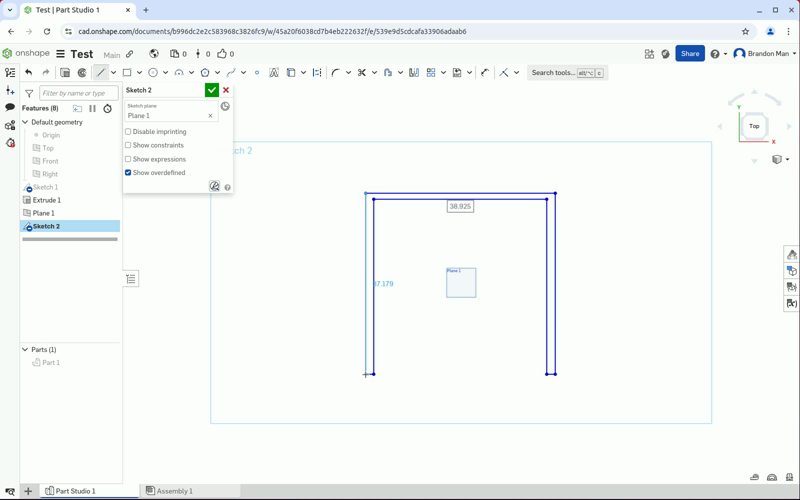
click(365, 374)
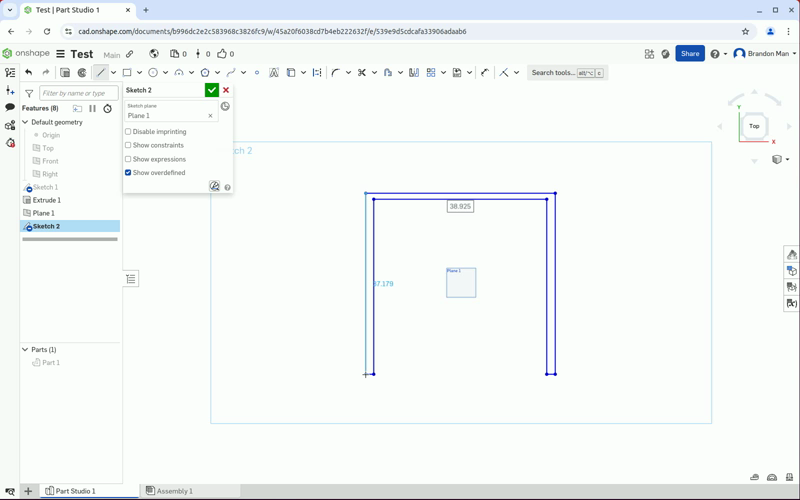
key(esc)
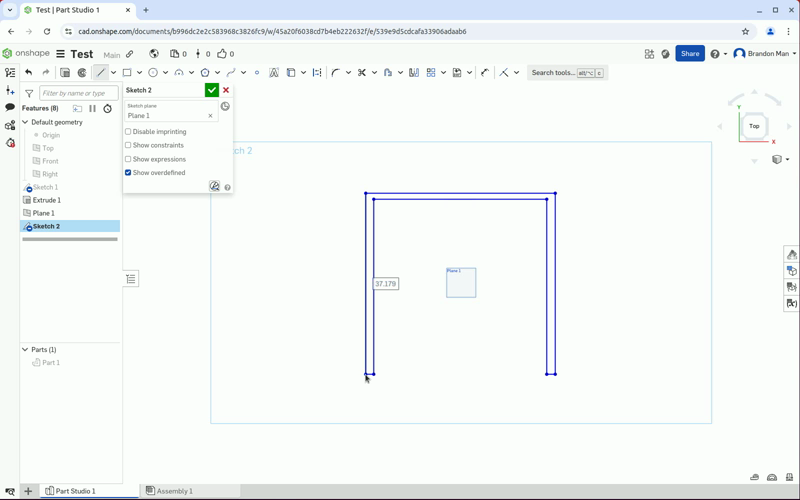
mouse_move(370, 369)
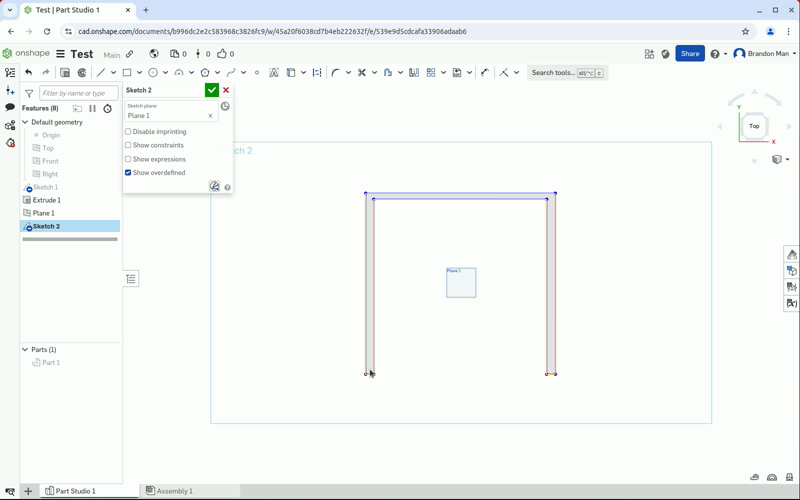
click(370, 369)
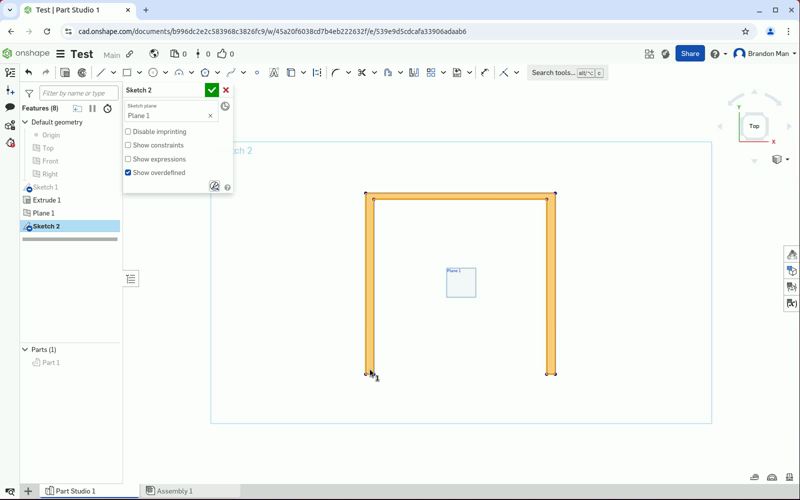
mouse_move(73, 352)
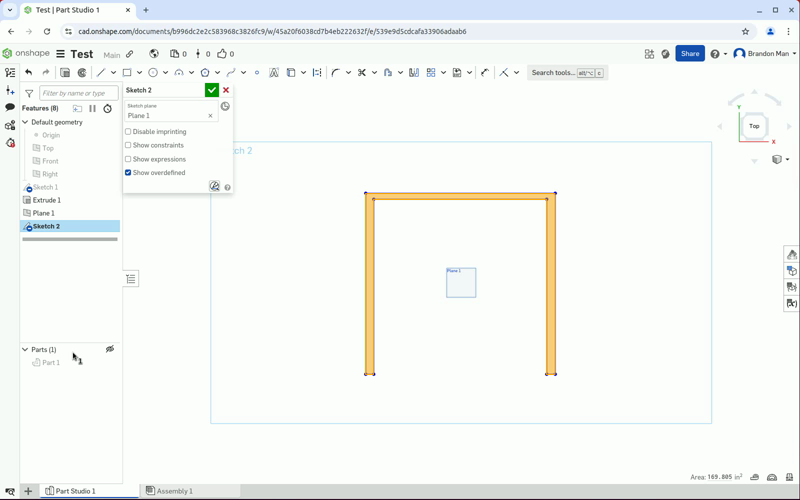
key(shift+y)
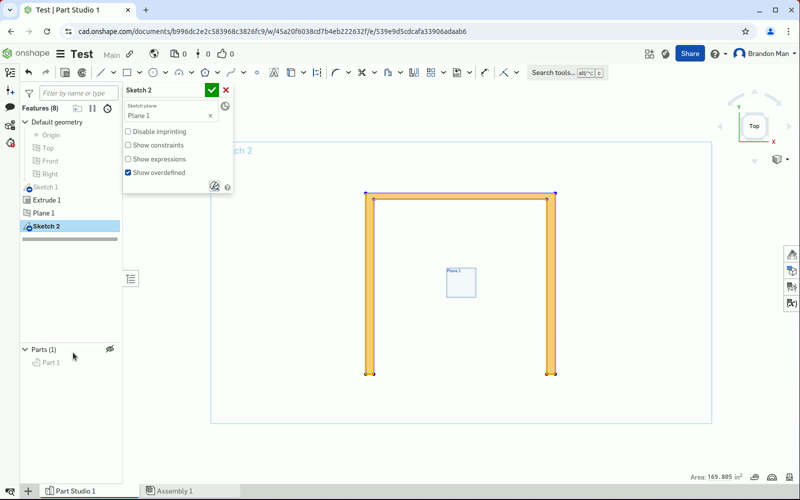
key(shift+e)
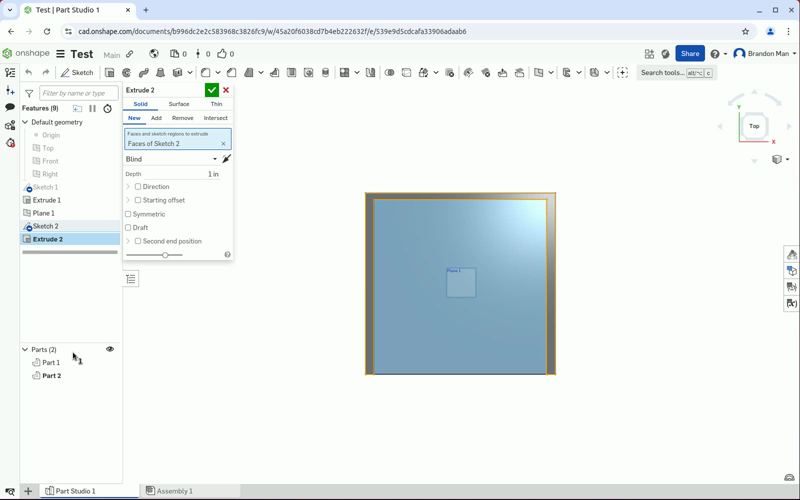
mouse_move(143, 106)
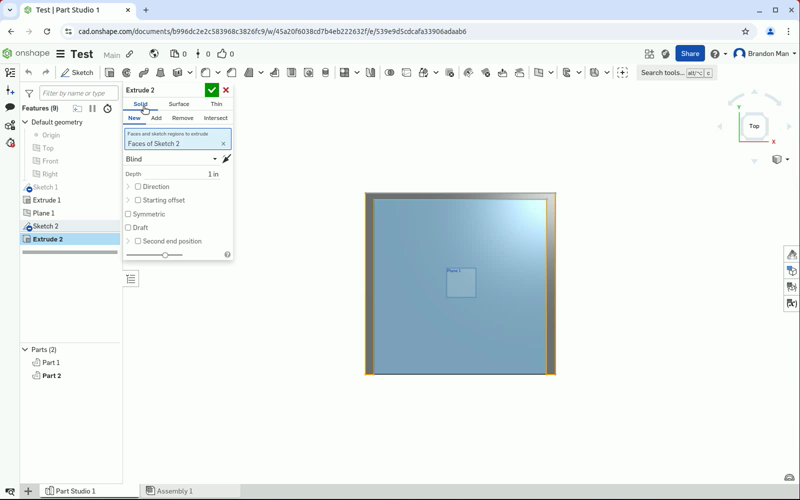
click(143, 106)
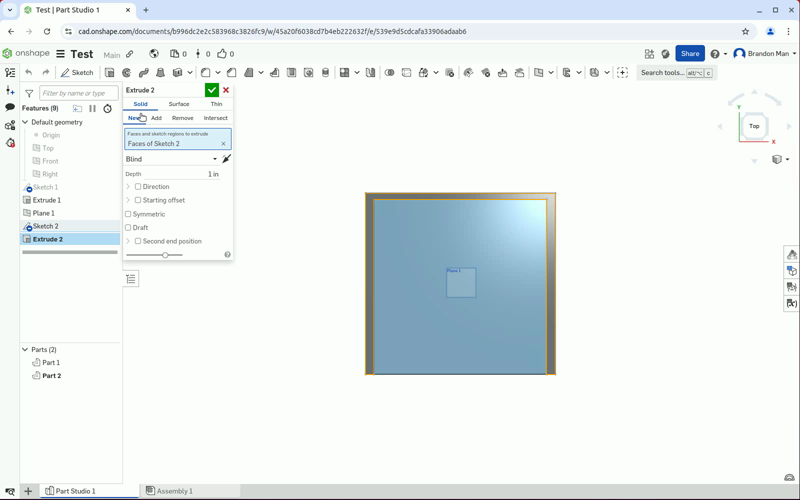
mouse_move(137, 120)
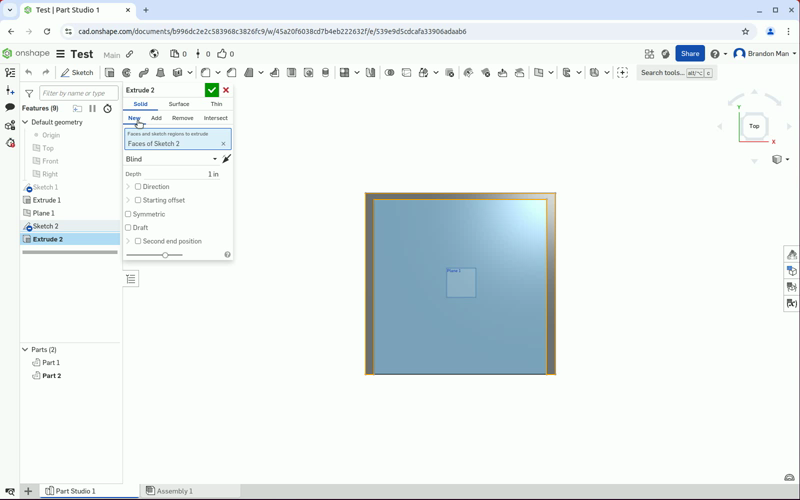
click(137, 120)
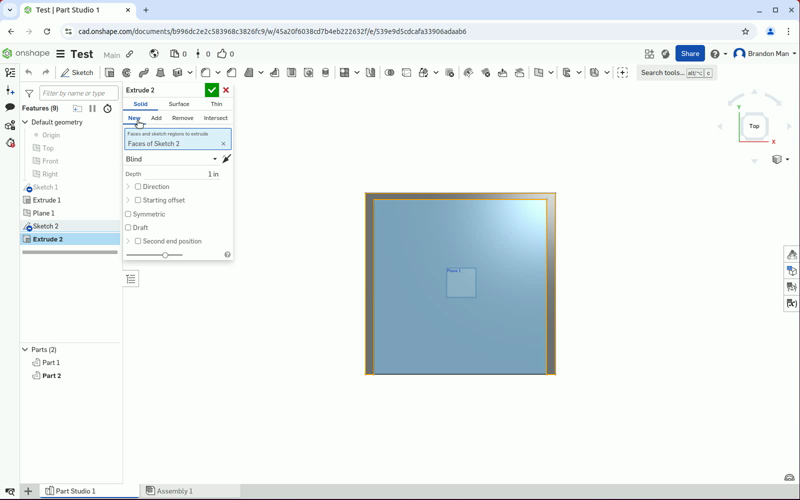
key(tab, 4)
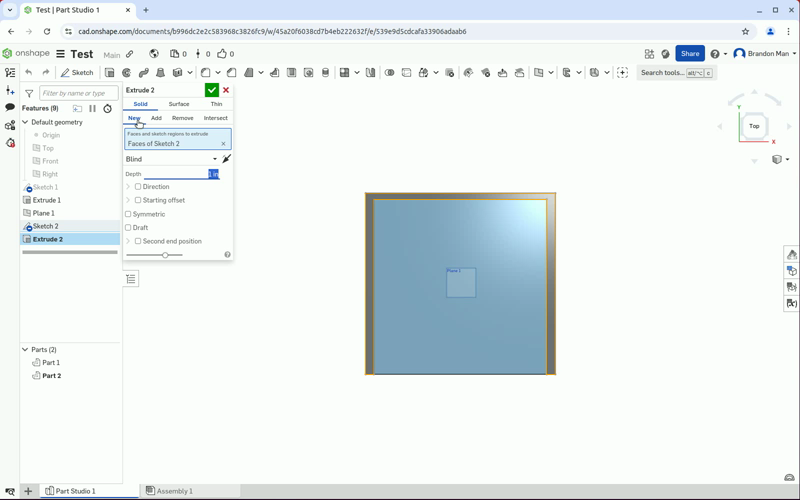
text(20.22)
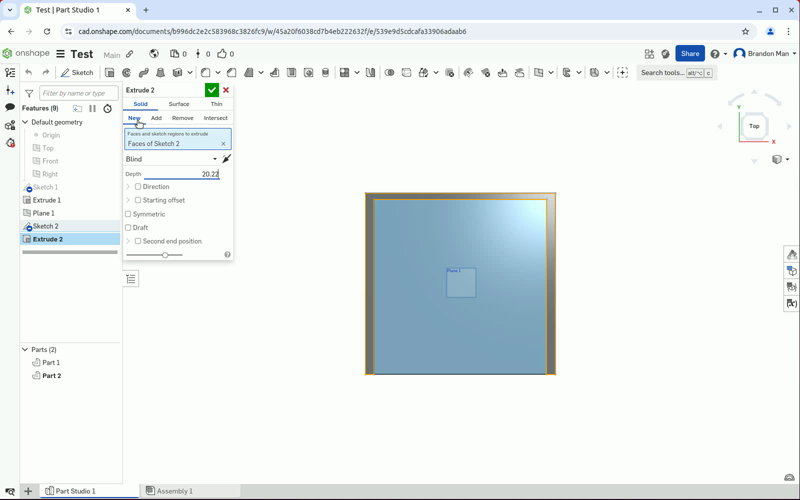
key(enter)
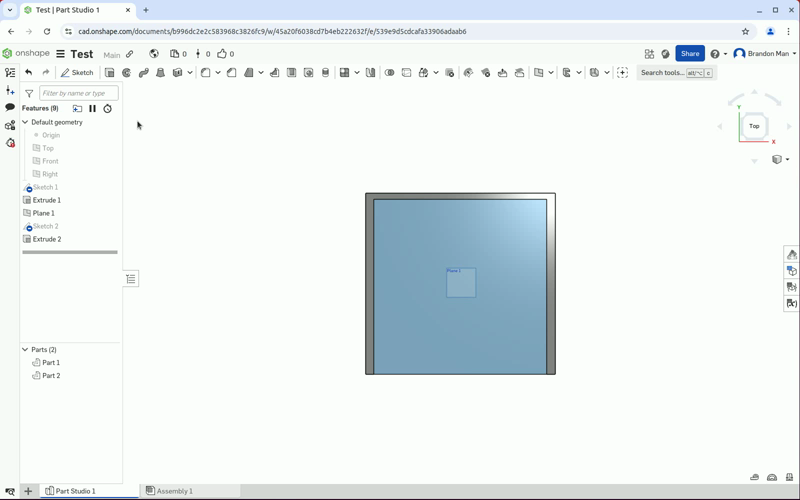
key(shift+h)
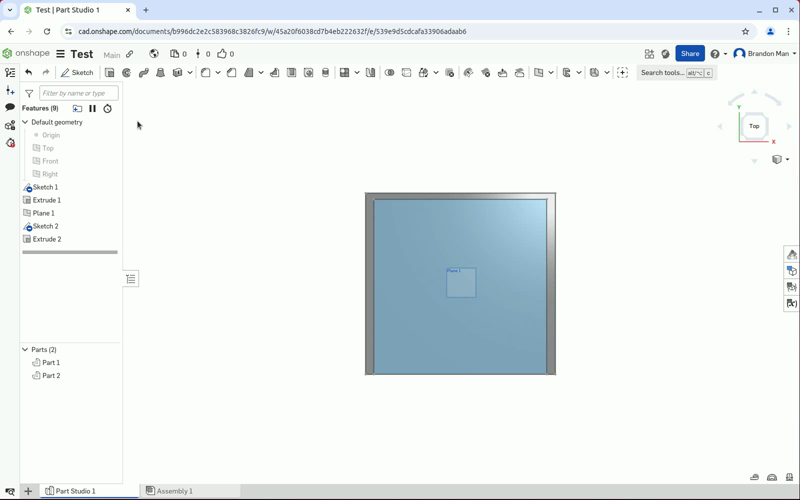
key(shift+h)
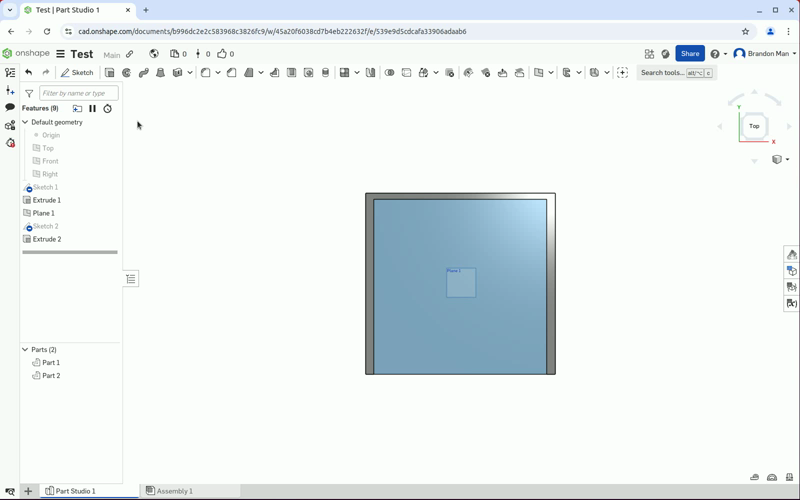
mouse_move(73, 189)
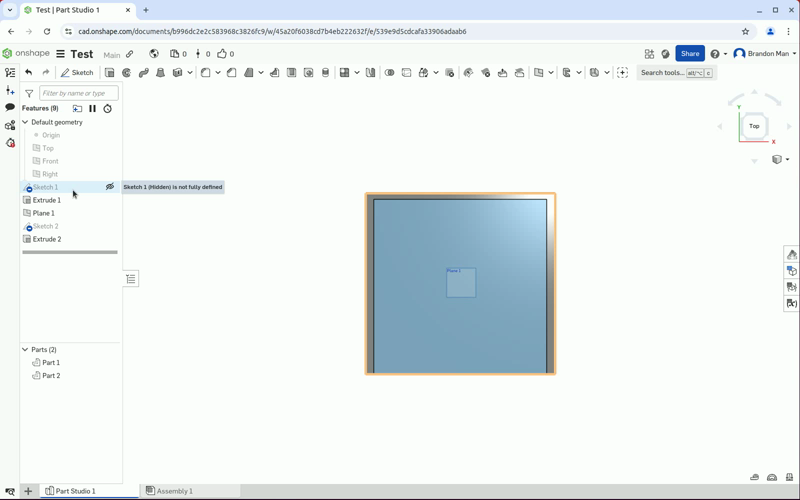
click(73, 189)
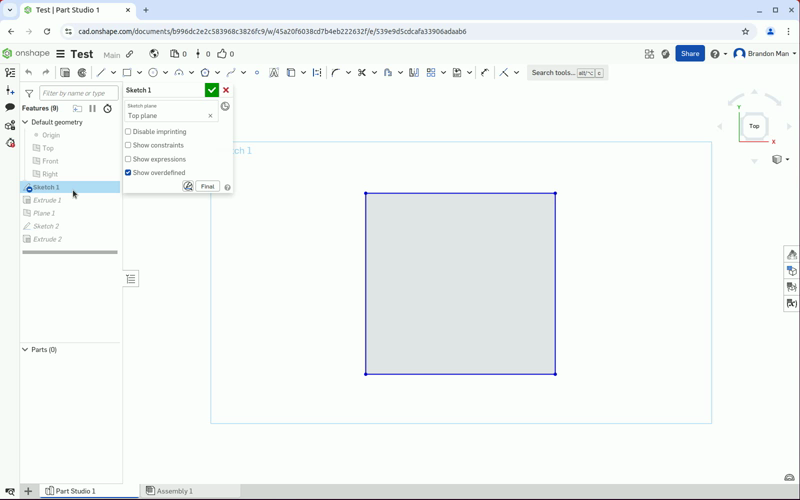
mouse_move(229, 92)
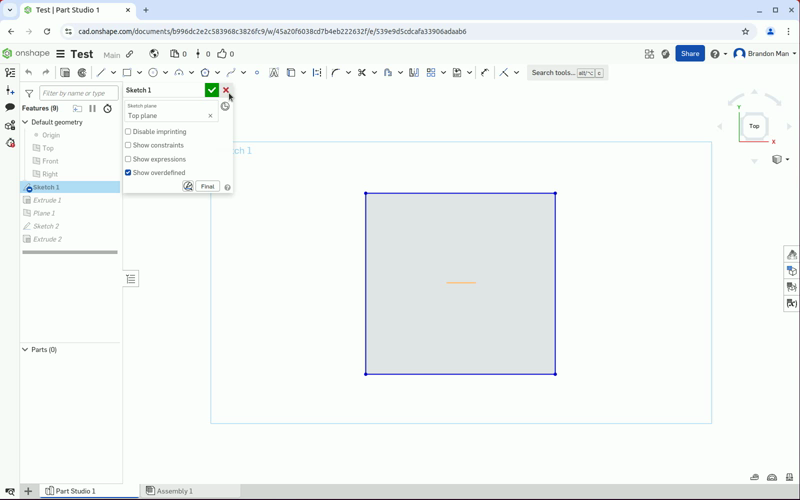
click(229, 92)
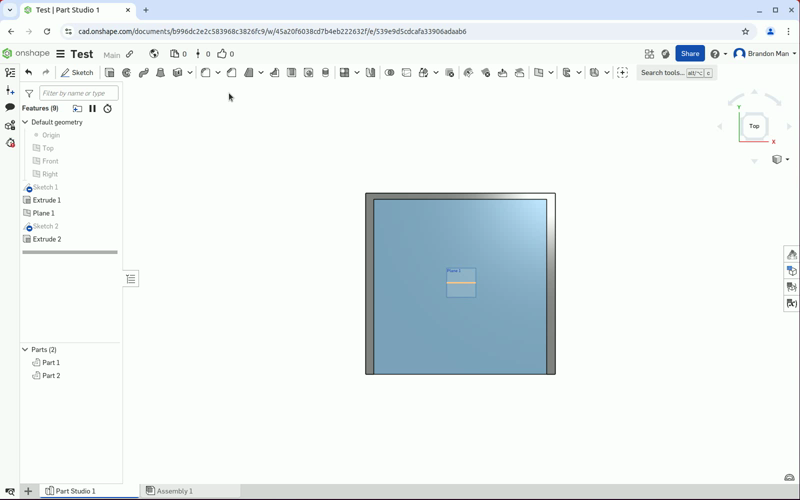
mouse_move(541, 75)
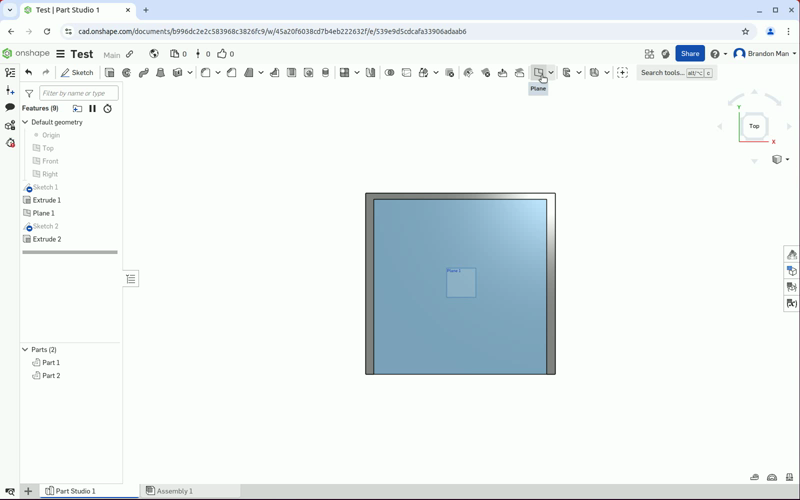
click(541, 75)
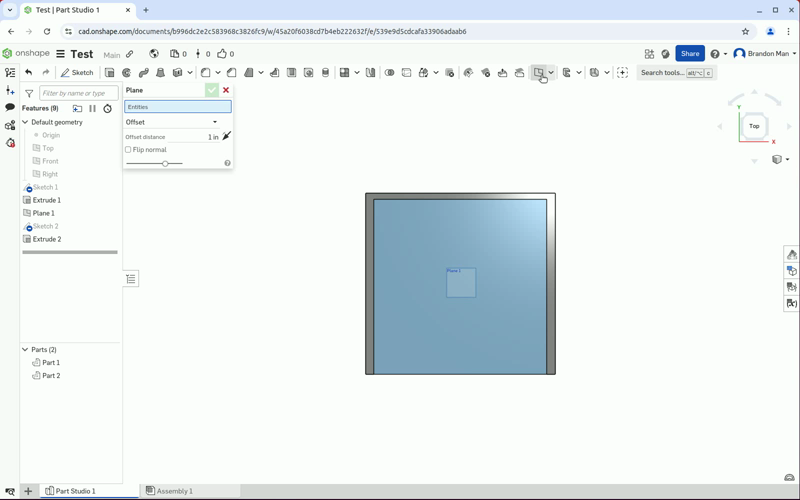
mouse_move(73, 150)
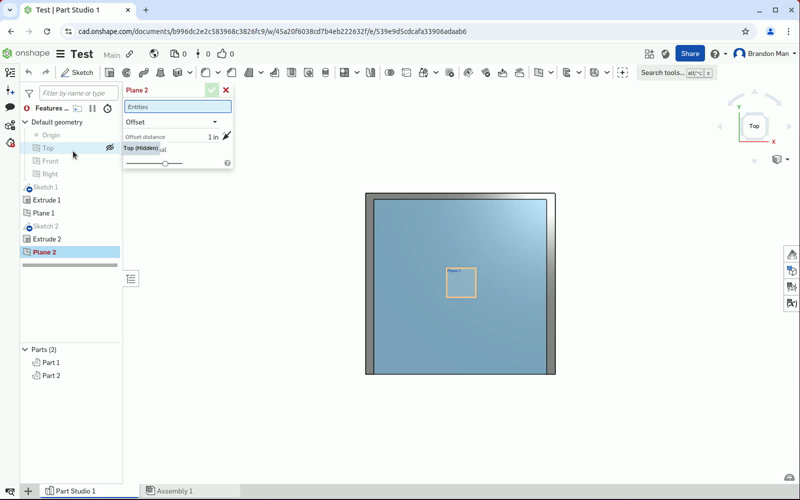
click(73, 150)
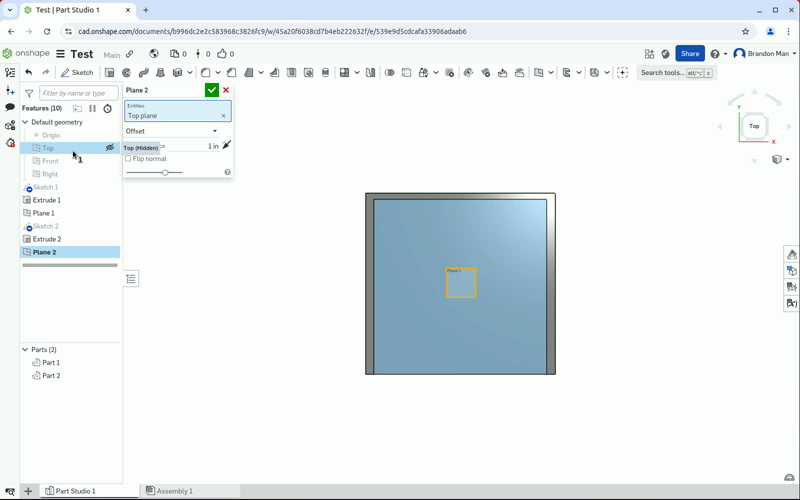
key(tab, 2)
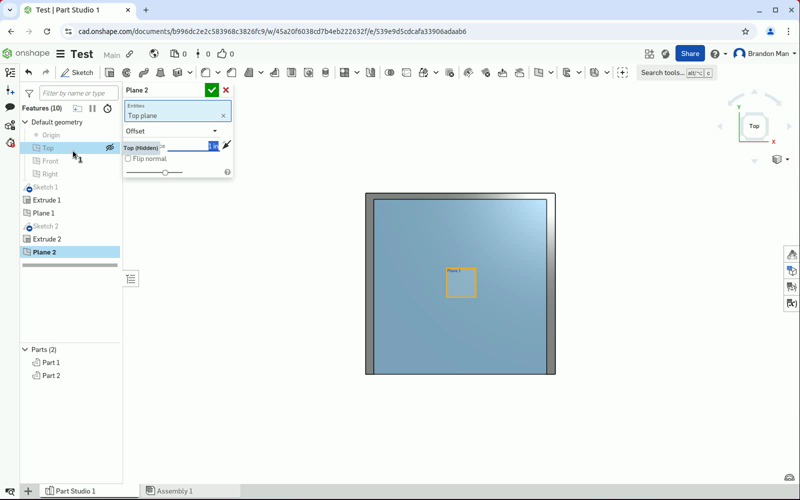
text(21.66)
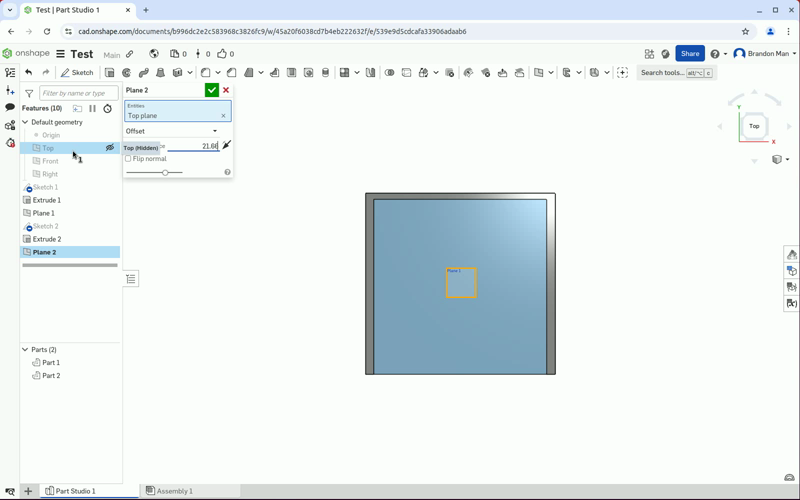
key(enter, 2)
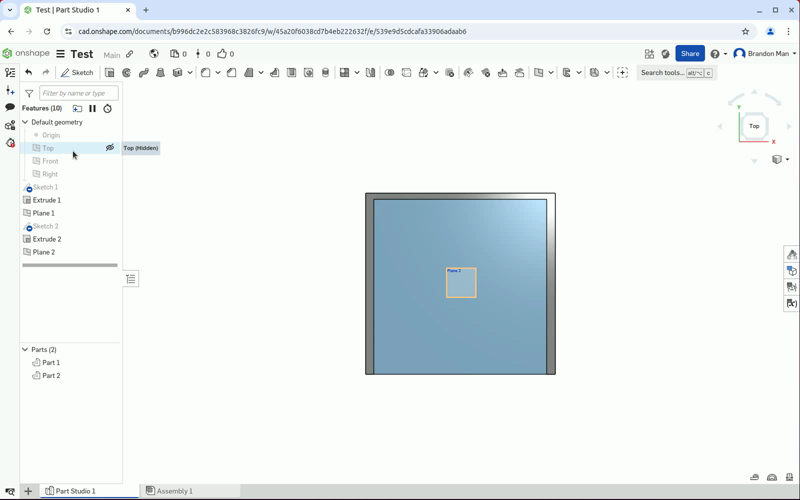
key(shift+s)
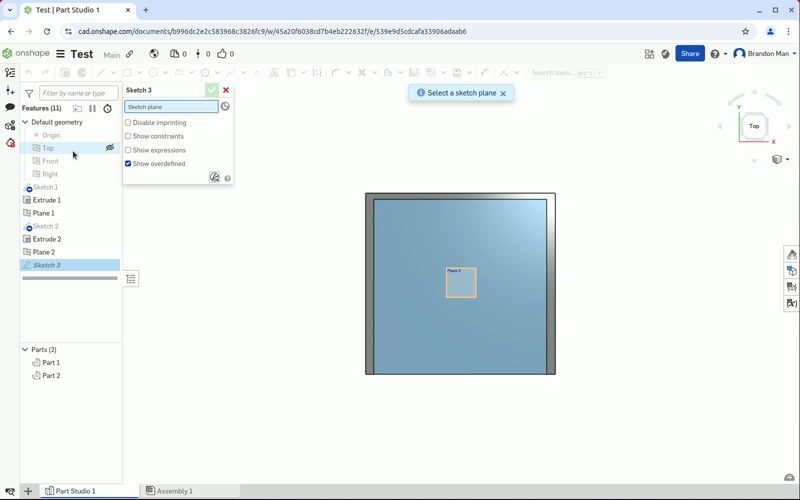
mouse_move(73, 254)
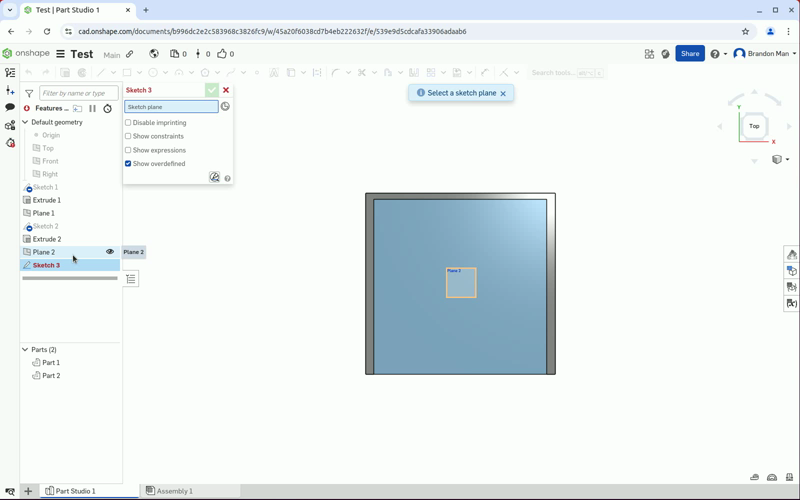
click(73, 254)
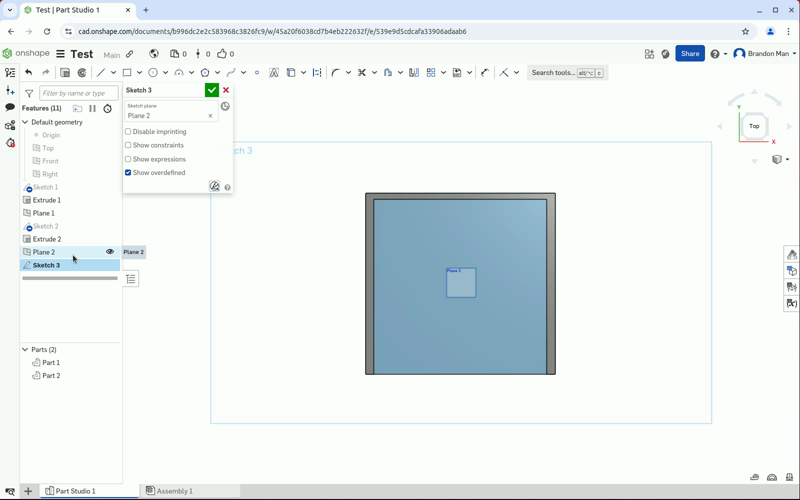
mouse_move(73, 352)
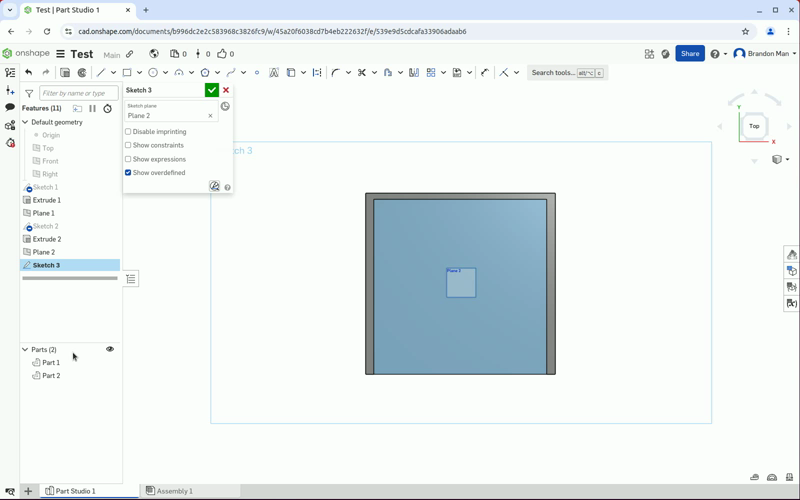
key(y)
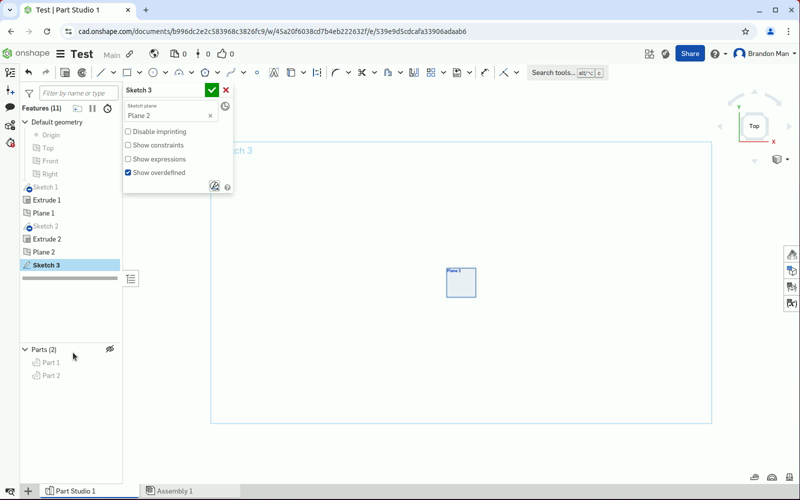
key(l)
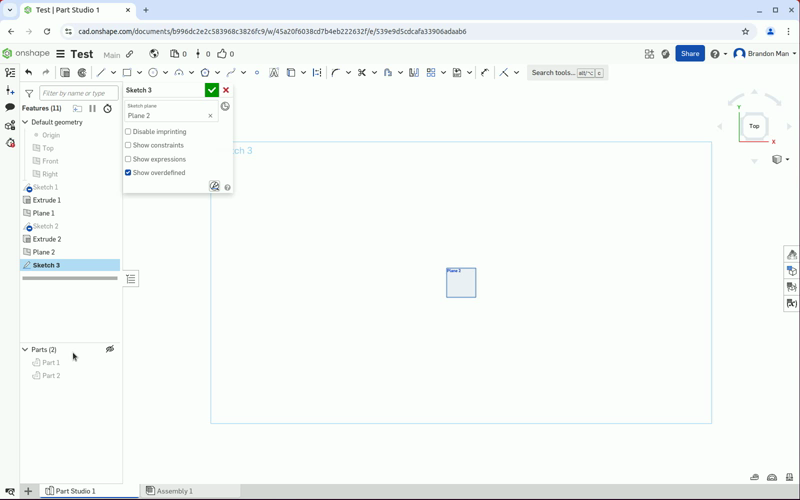
key_down(shift)
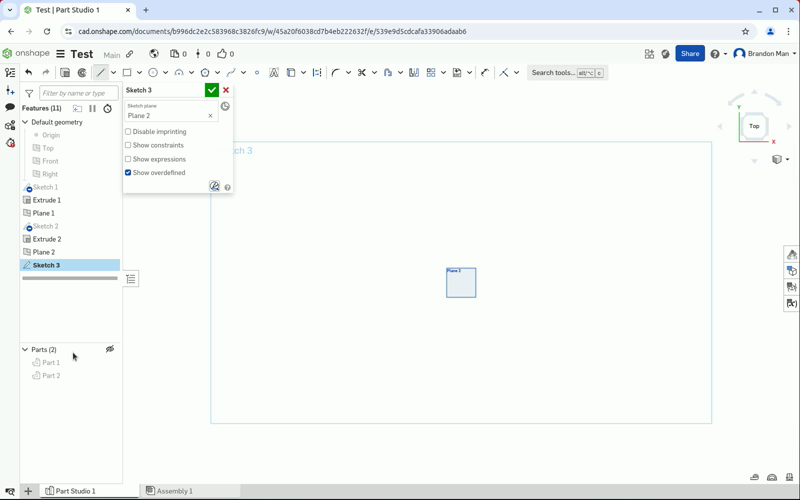
mouse_move(365, 374)
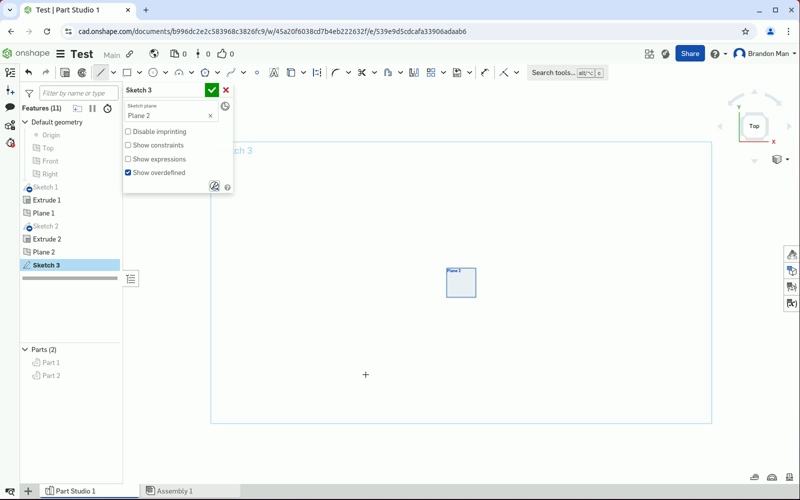
click(365, 374)
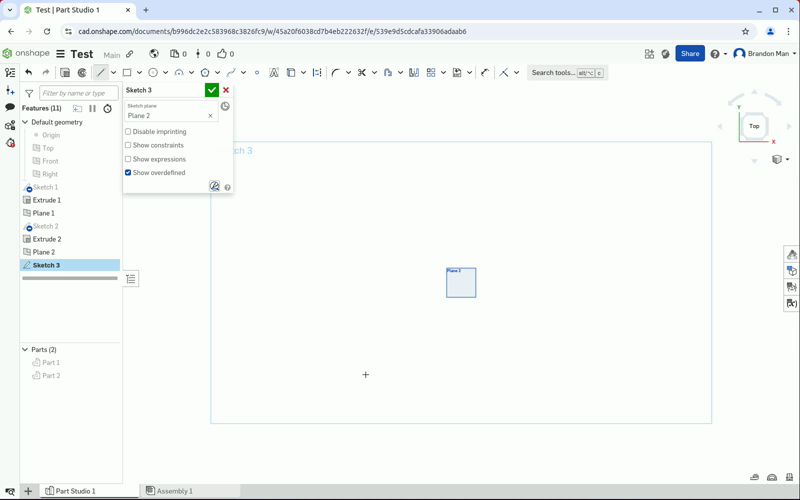
key_up(shift)
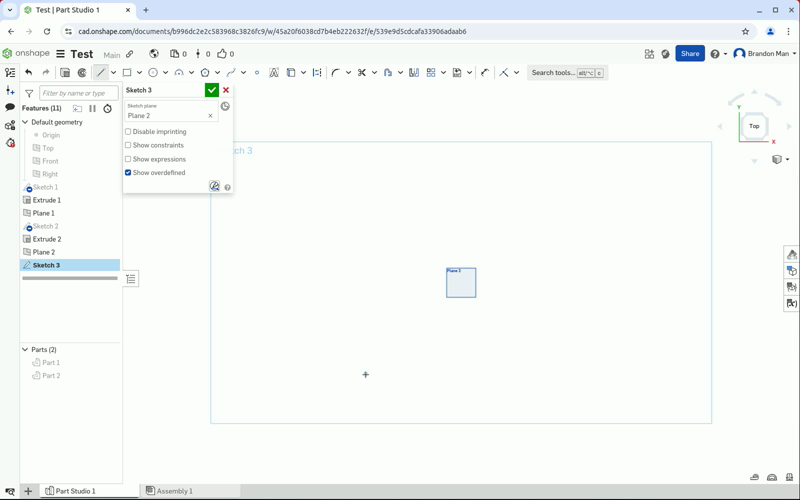
key_down(shift)
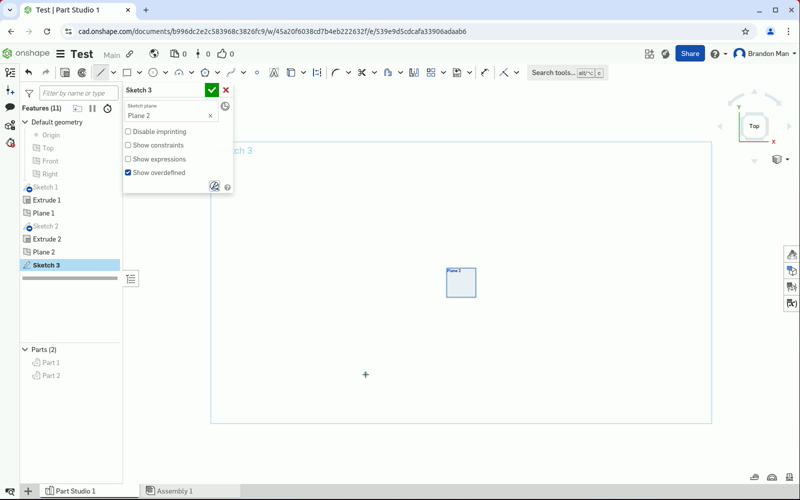
mouse_move(395, 374)
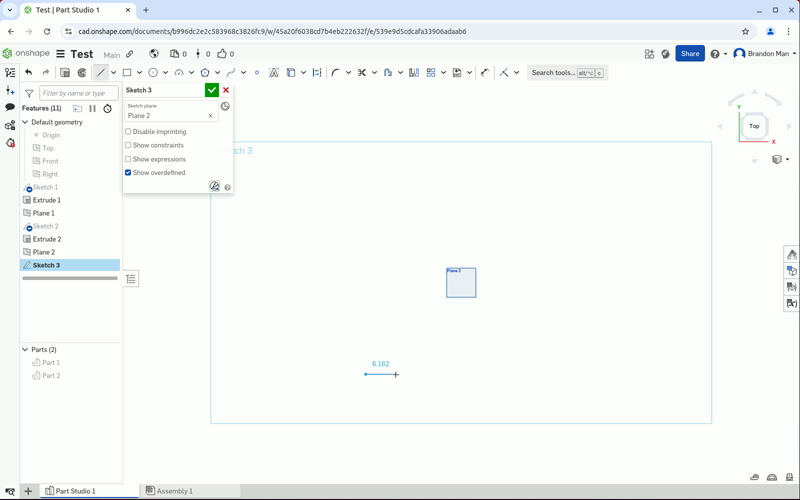
mouse_move(373, 374)
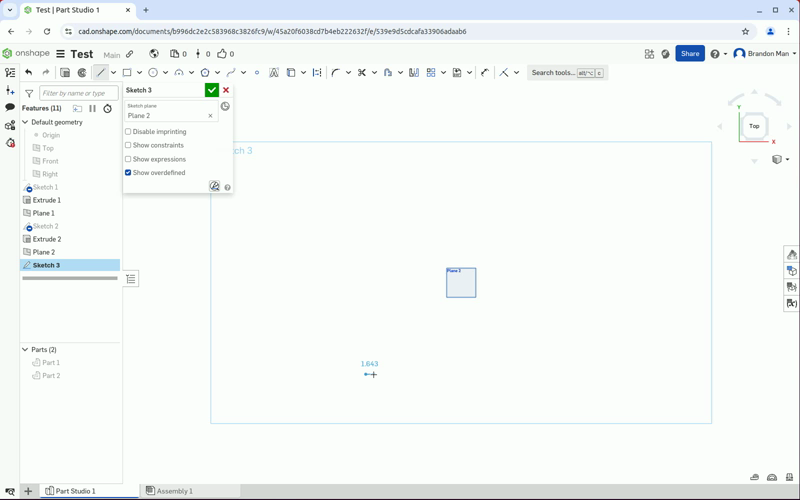
click(373, 374)
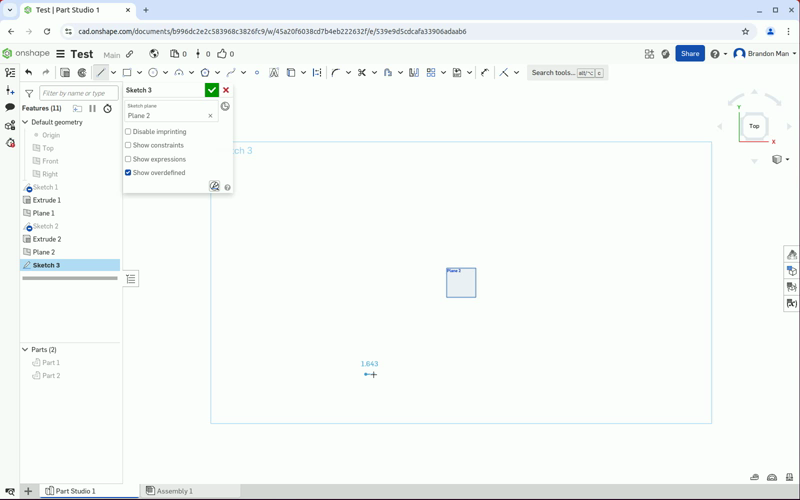
key_up(shift)
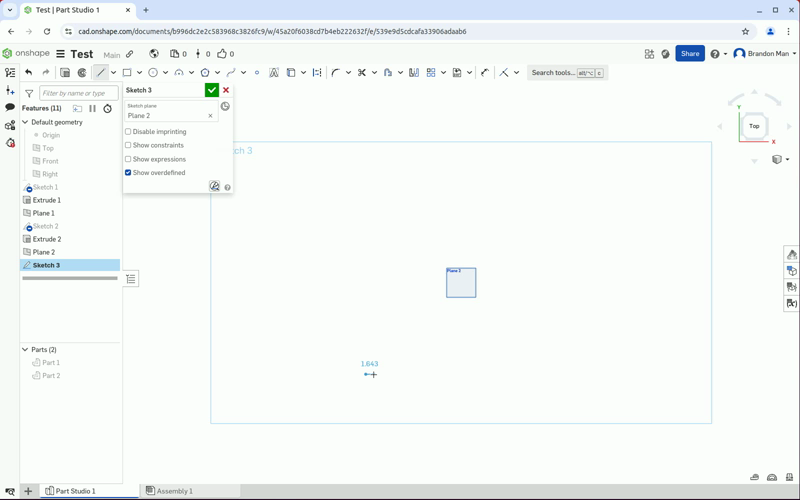
key_down(shift)
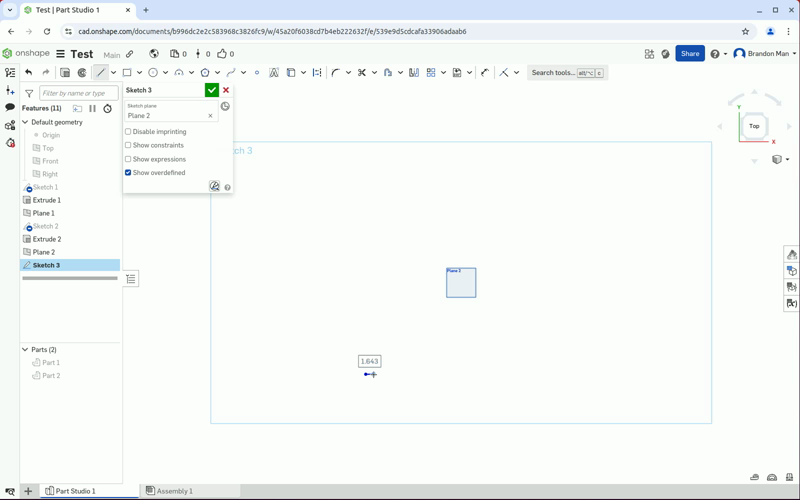
mouse_move(373, 199)
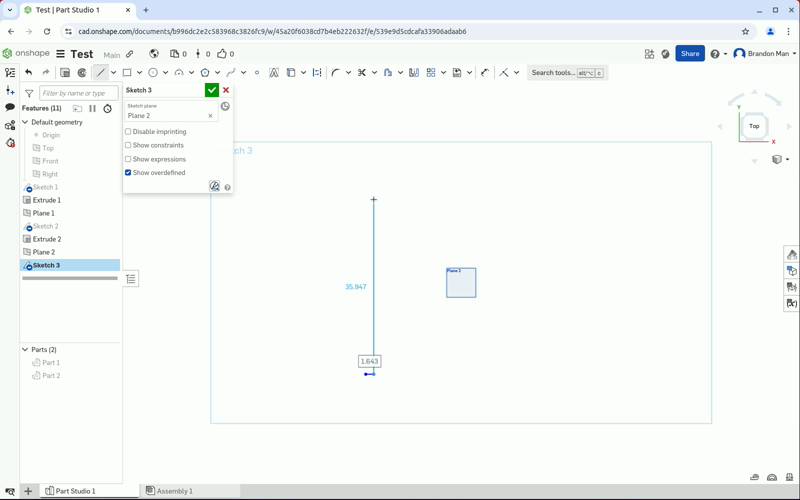
click(373, 199)
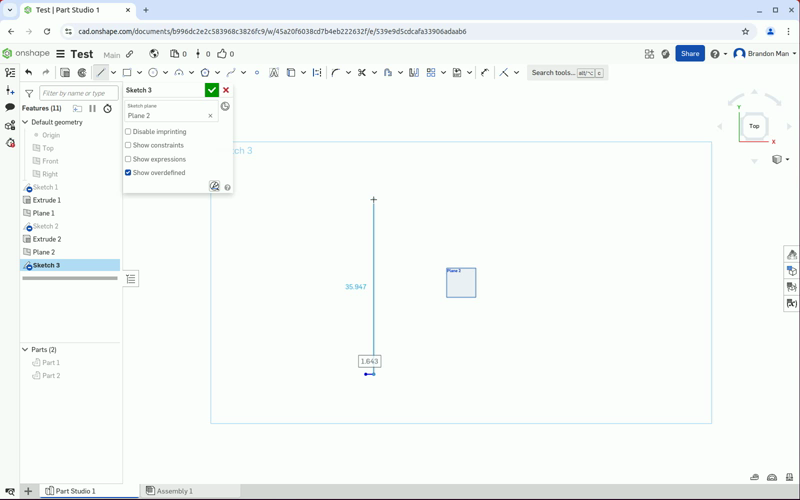
key_up(shift)
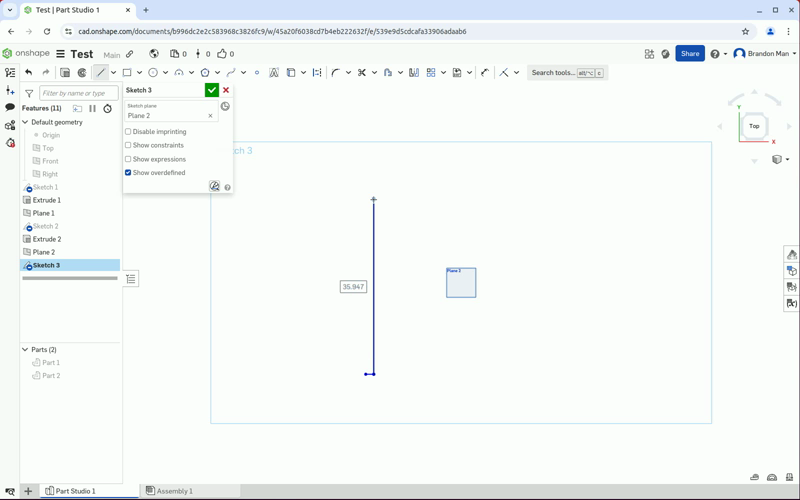
key_down(shift)
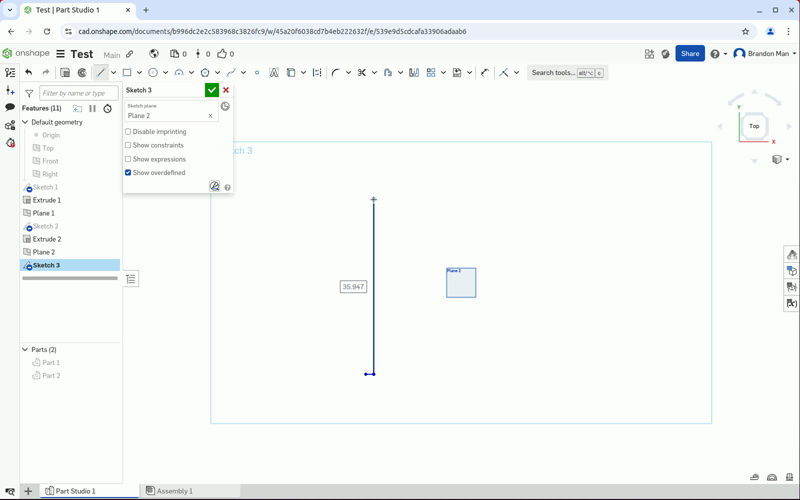
mouse_move(546, 199)
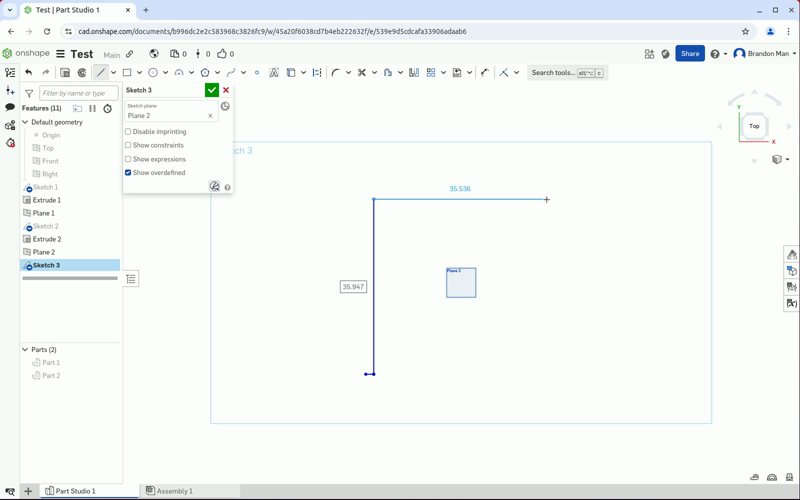
click(546, 199)
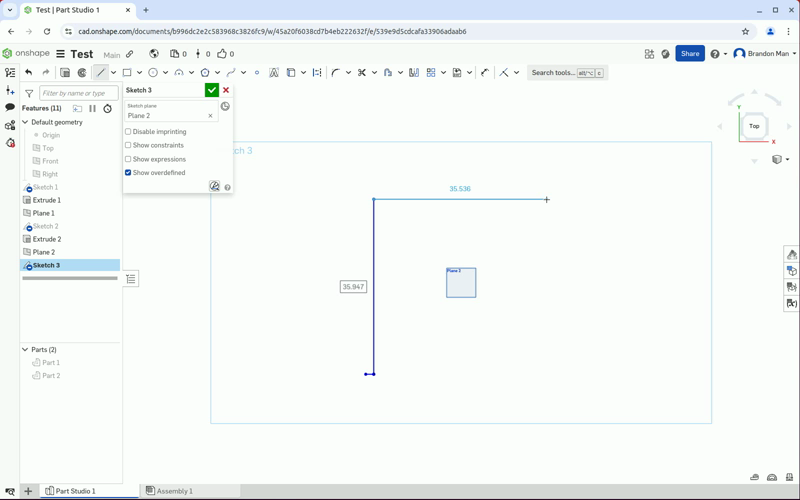
key_up(shift)
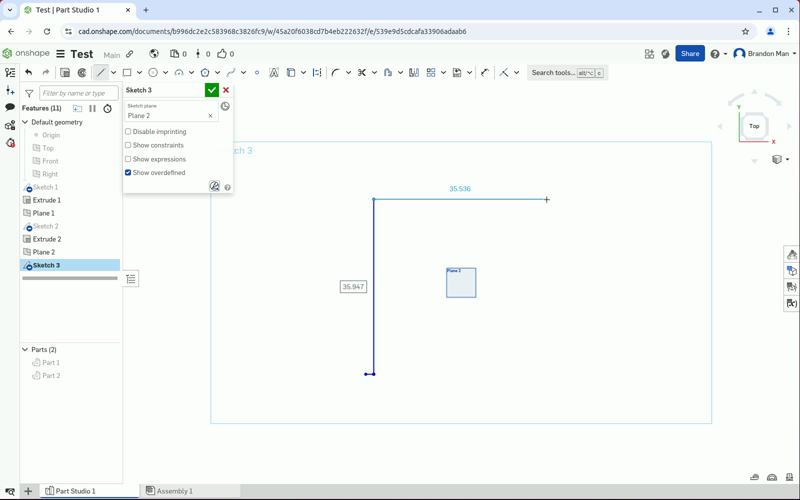
key_down(shift)
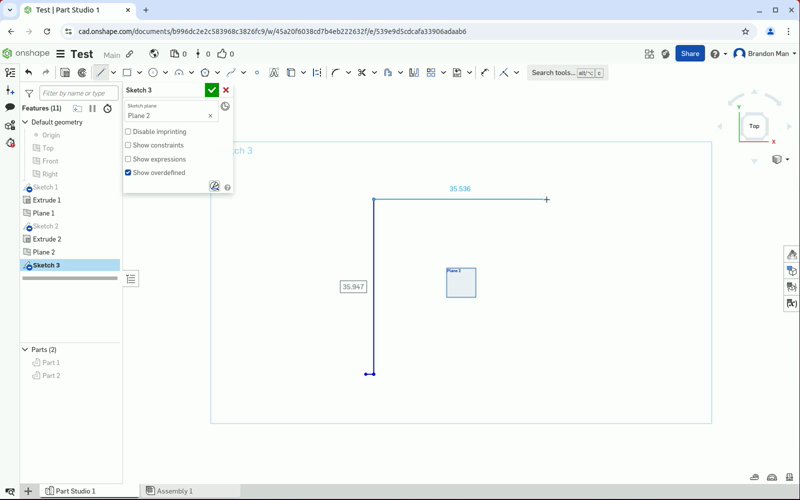
mouse_move(546, 374)
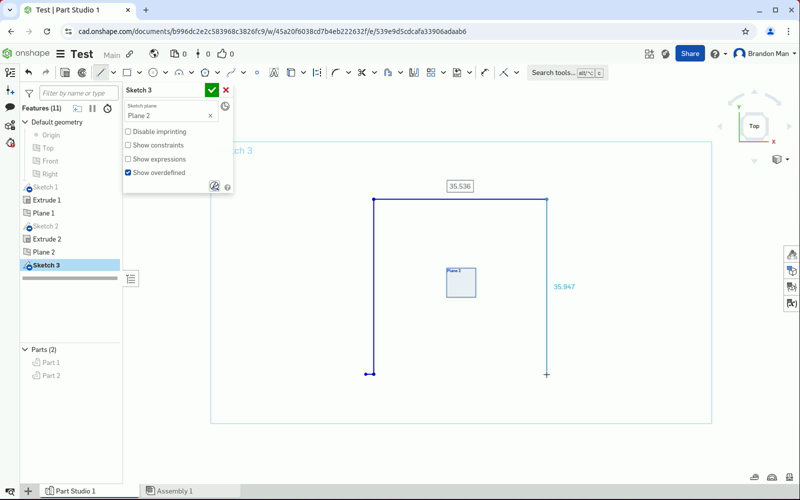
click(546, 374)
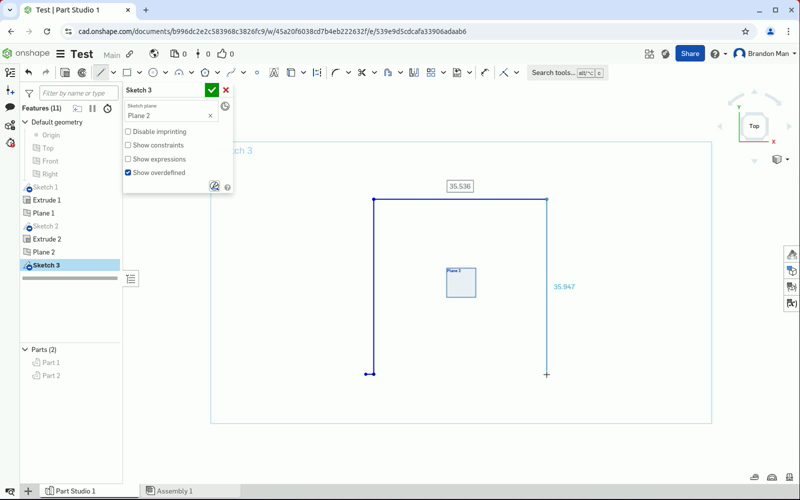
key_up(shift)
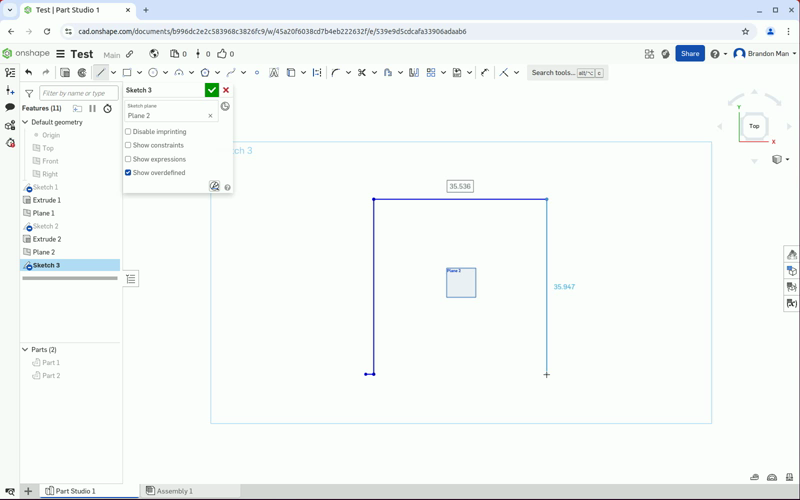
key_down(shift)
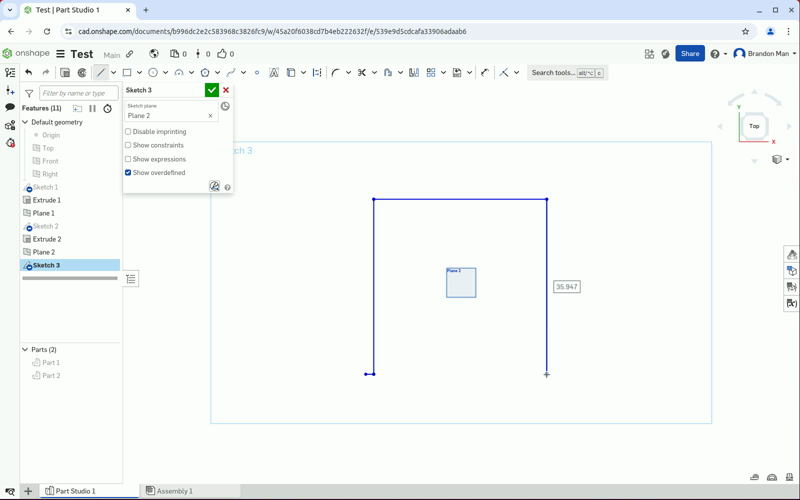
mouse_move(576, 374)
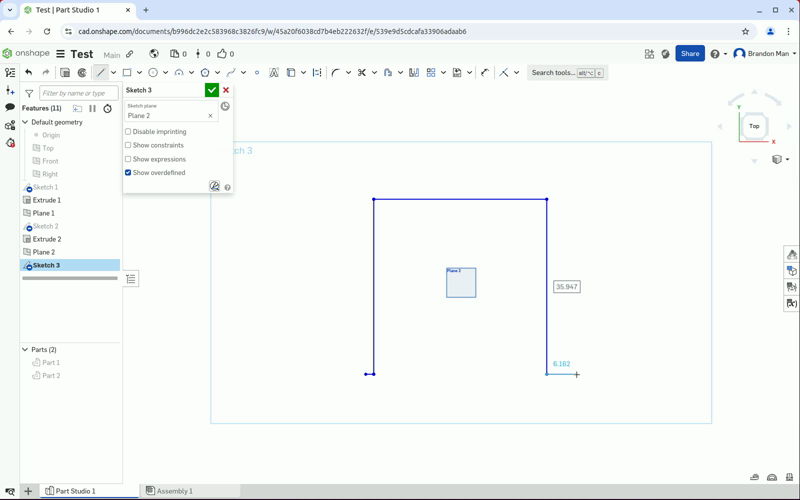
mouse_move(555, 374)
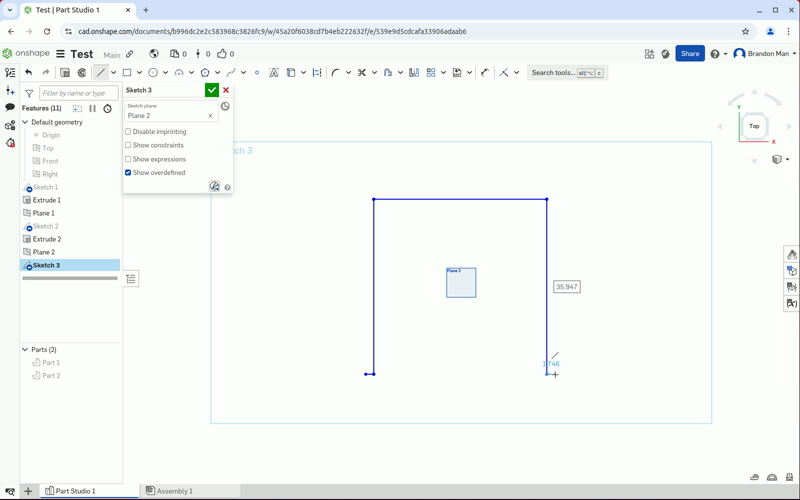
click(555, 374)
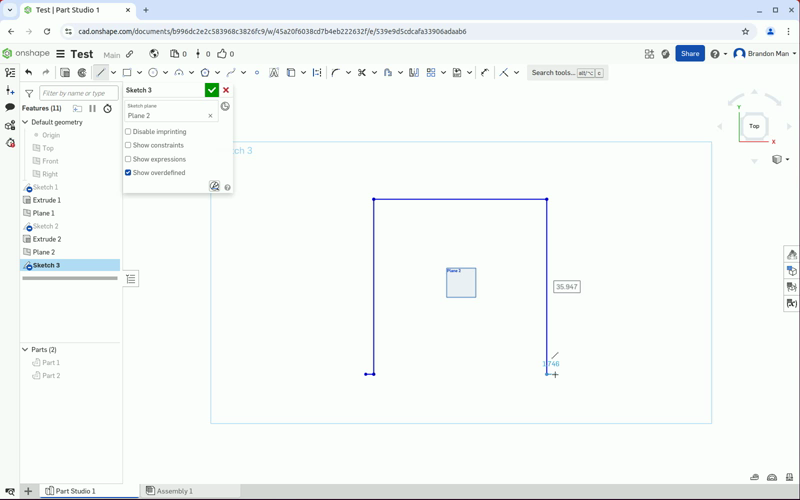
key_up(shift)
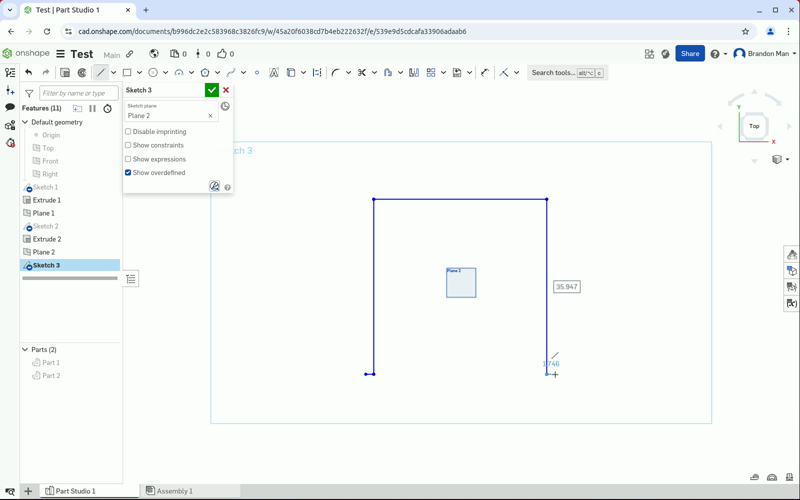
key_down(shift)
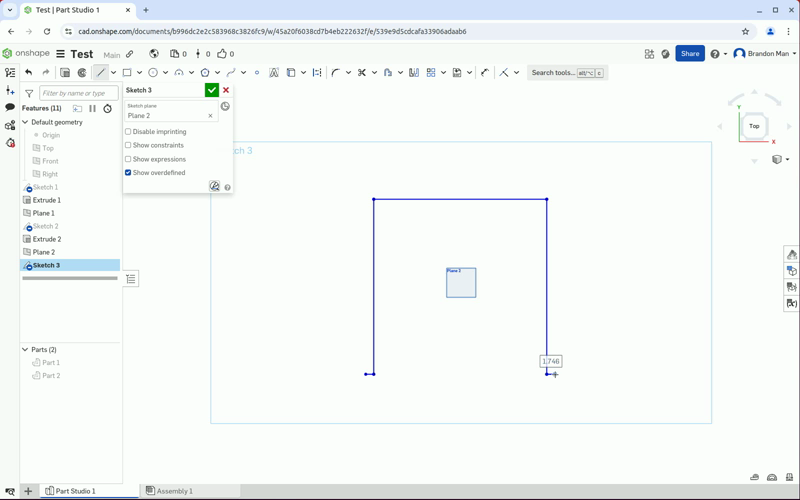
mouse_move(555, 193)
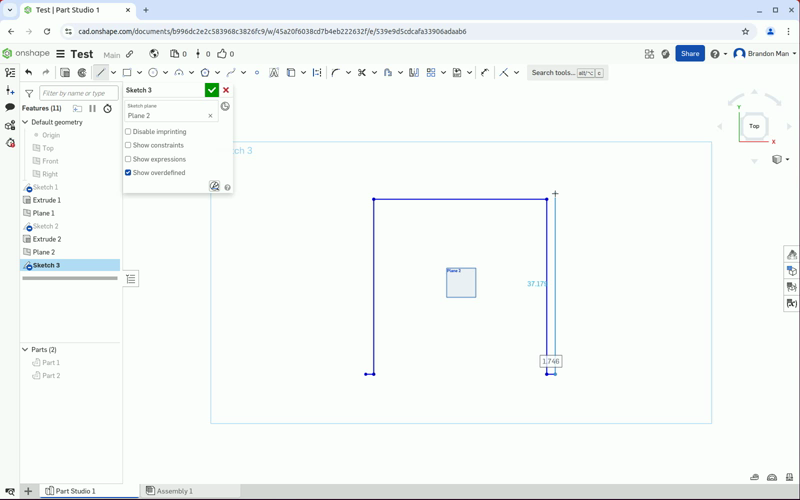
click(555, 193)
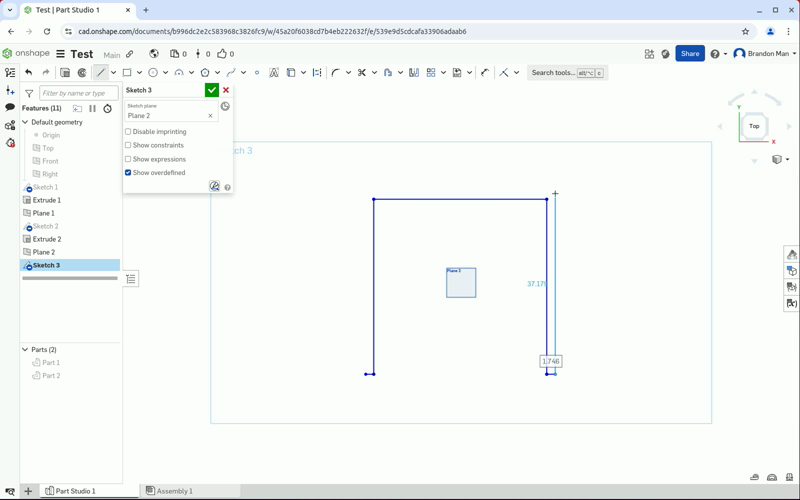
key_up(shift)
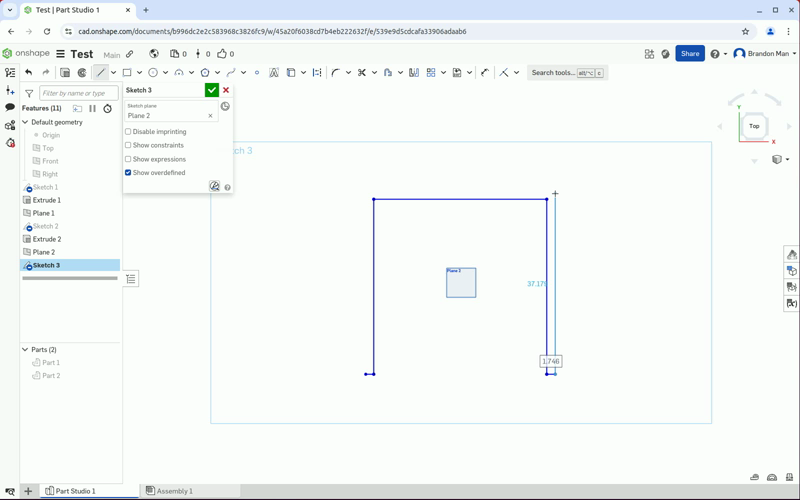
key_down(shift)
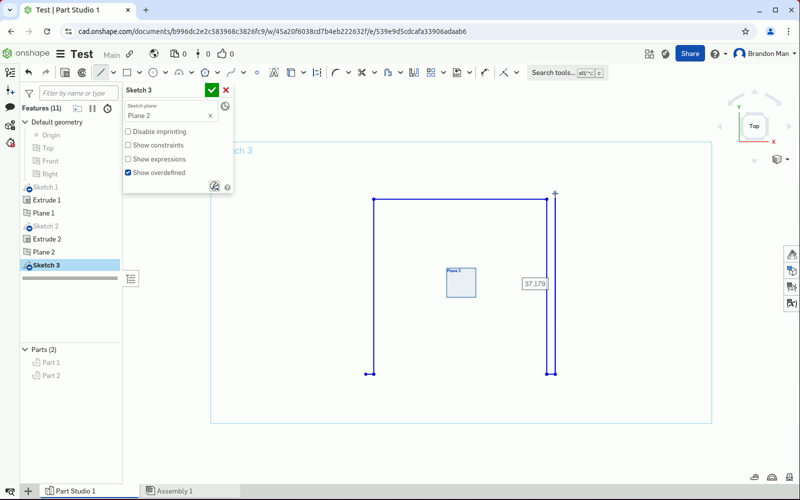
mouse_move(365, 193)
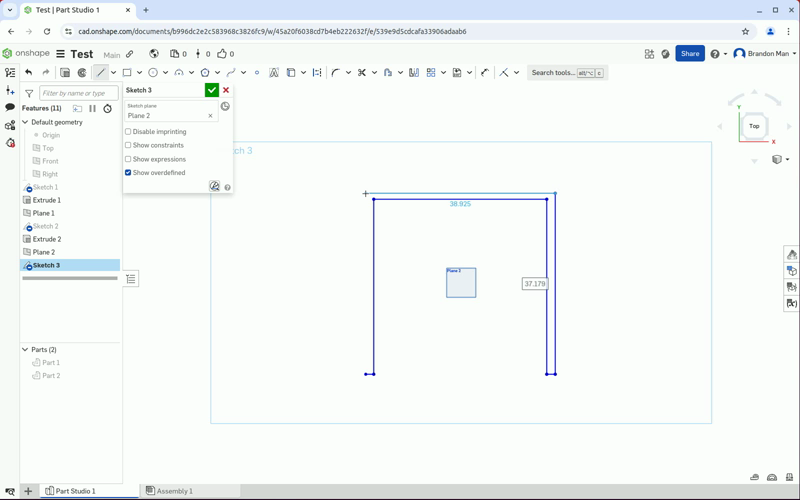
click(365, 193)
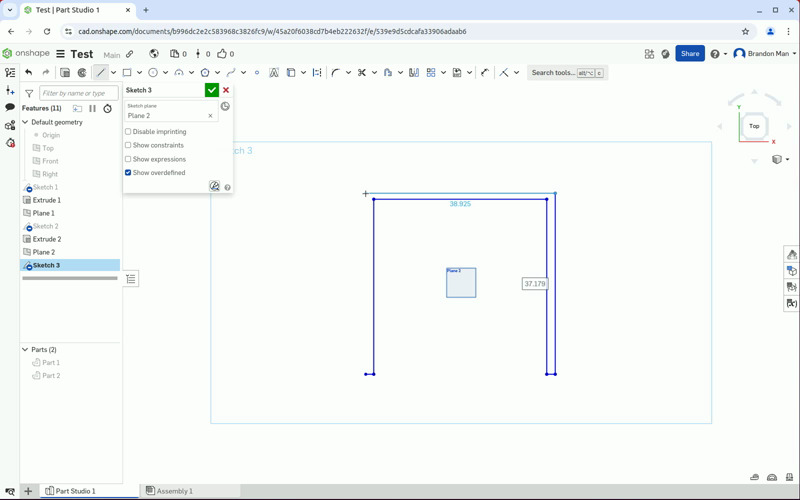
key_up(shift)
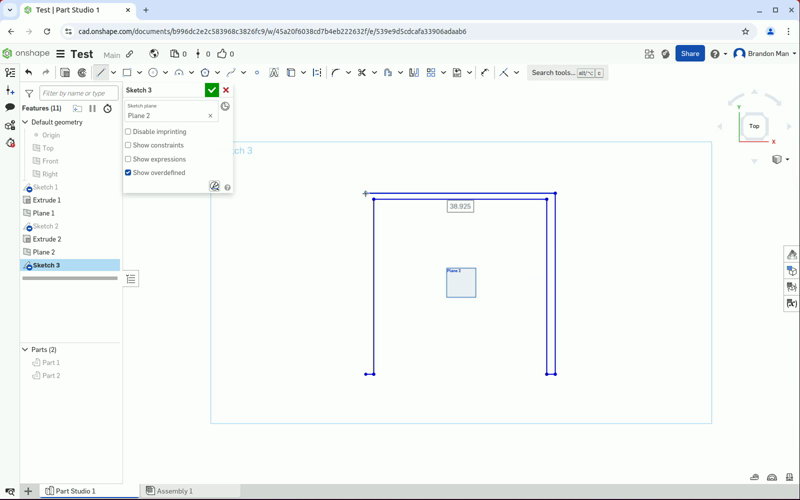
key_down(shift)
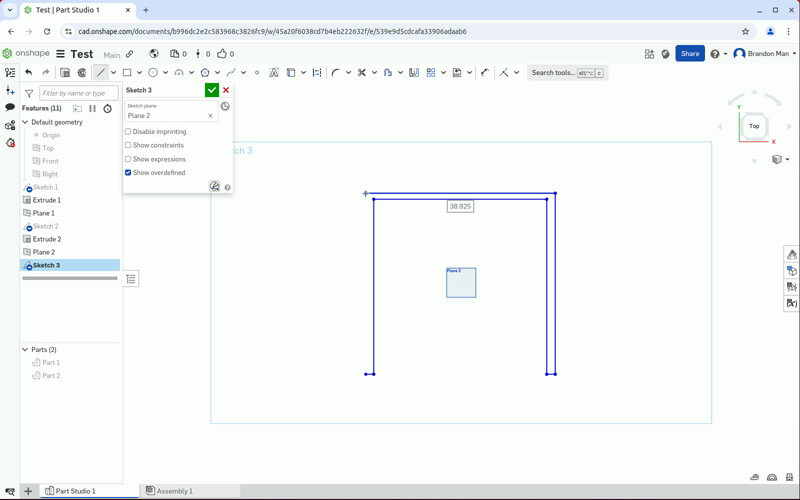
mouse_move(365, 374)
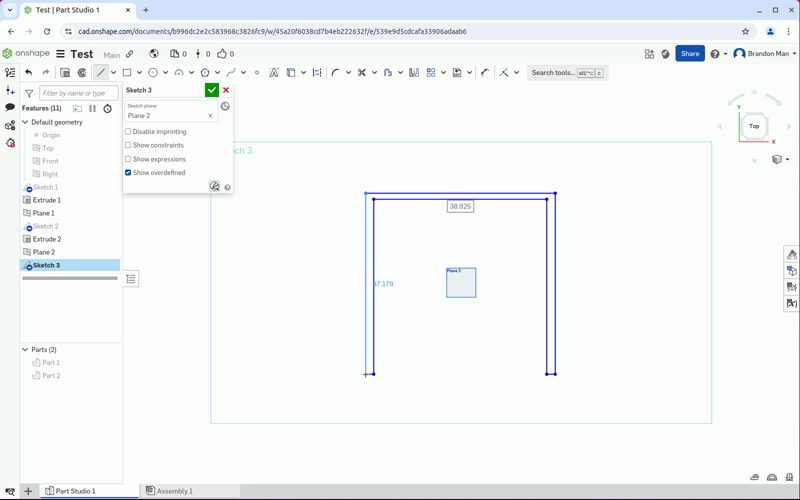
key_up(shift)
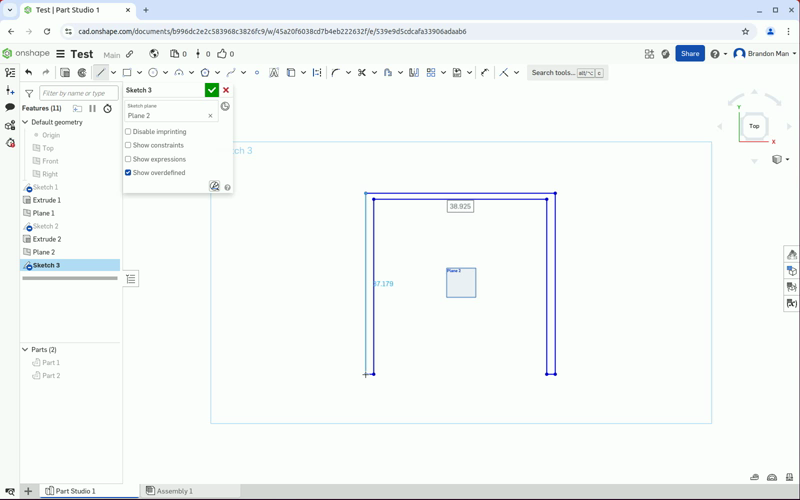
click(365, 374)
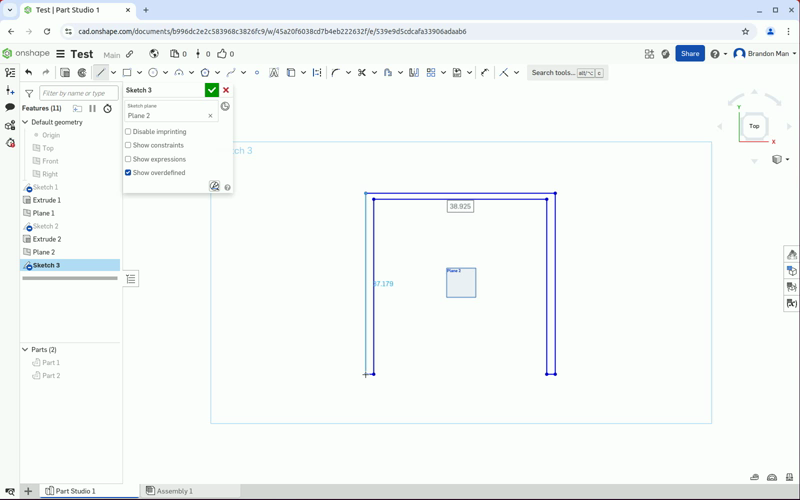
key(esc)
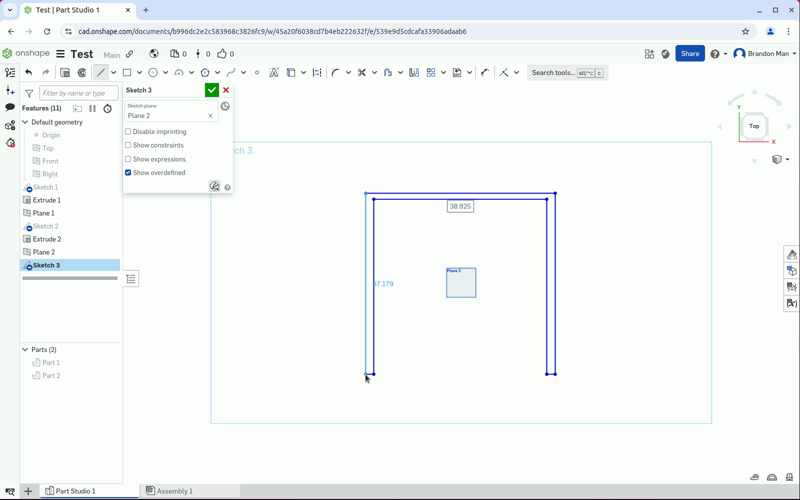
mouse_move(552, 224)
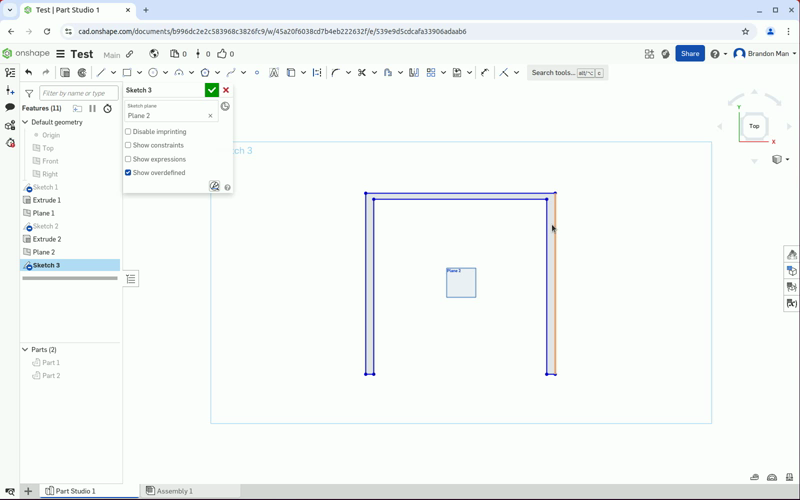
click(552, 224)
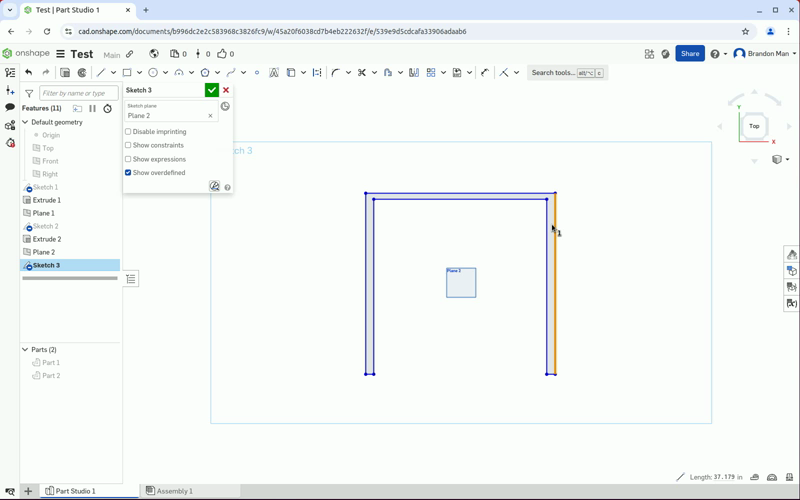
mouse_move(73, 352)
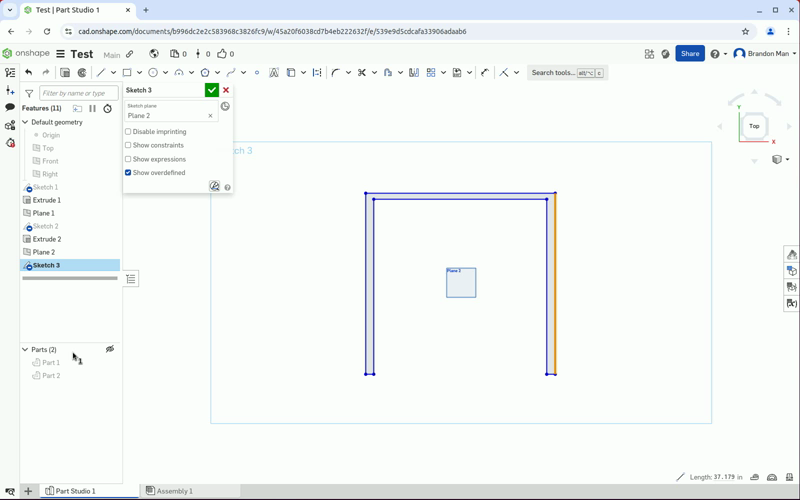
key(shift+y)
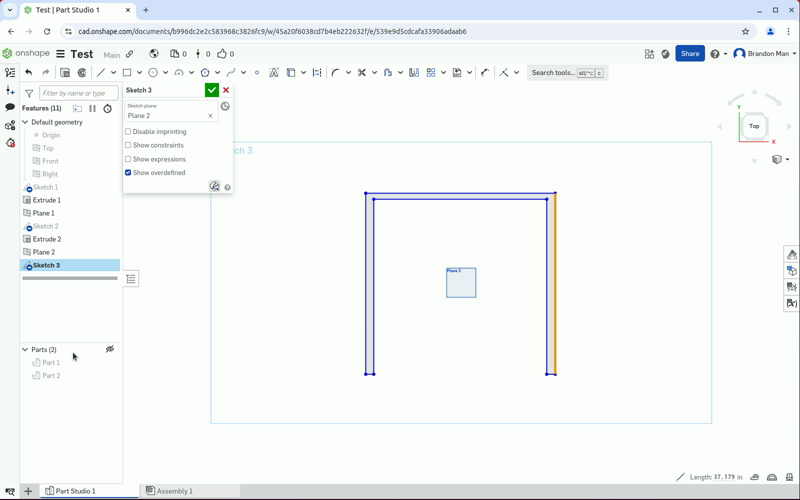
key(shift+e)
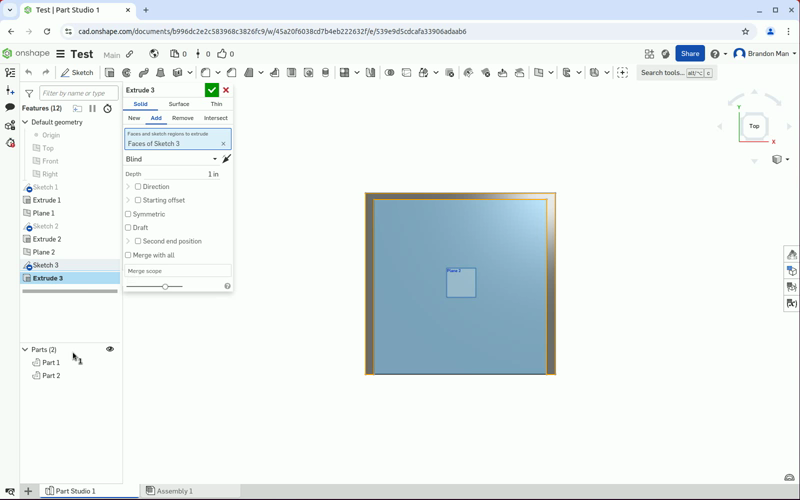
mouse_move(143, 106)
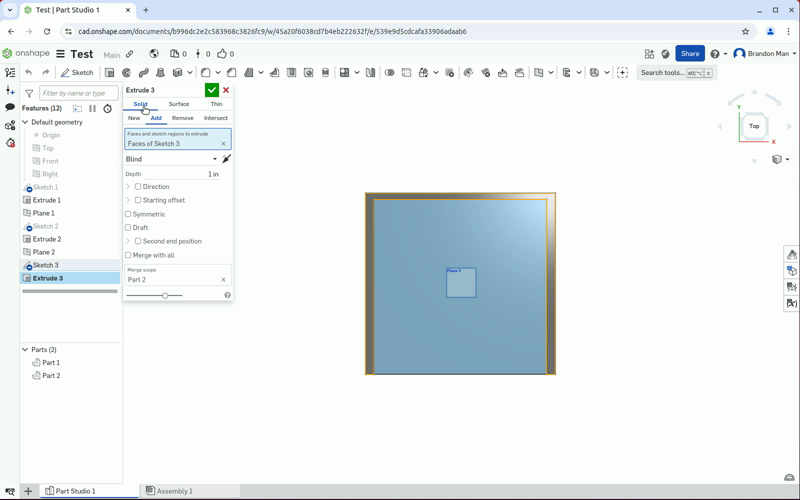
click(143, 106)
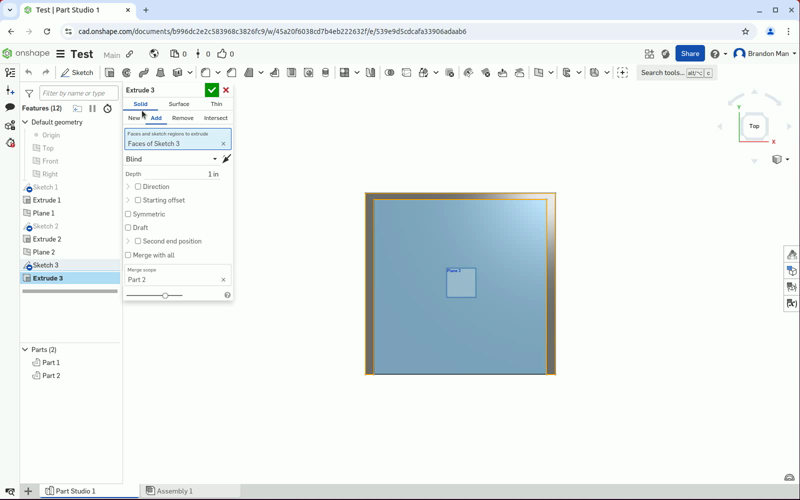
mouse_move(137, 120)
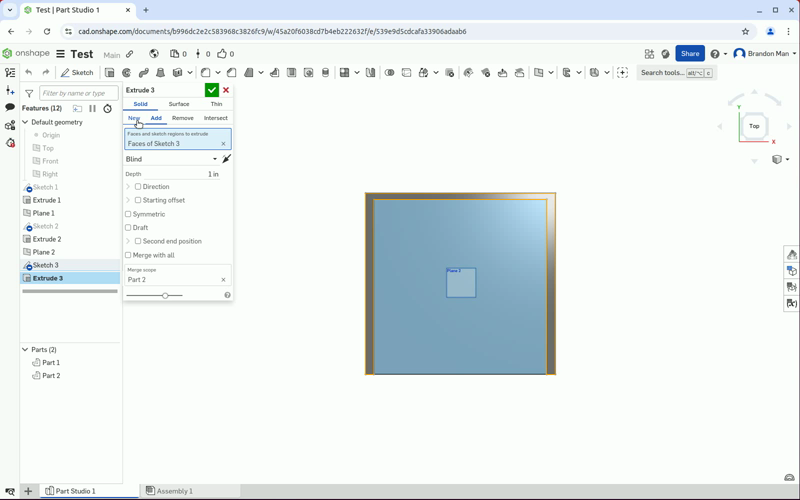
click(137, 120)
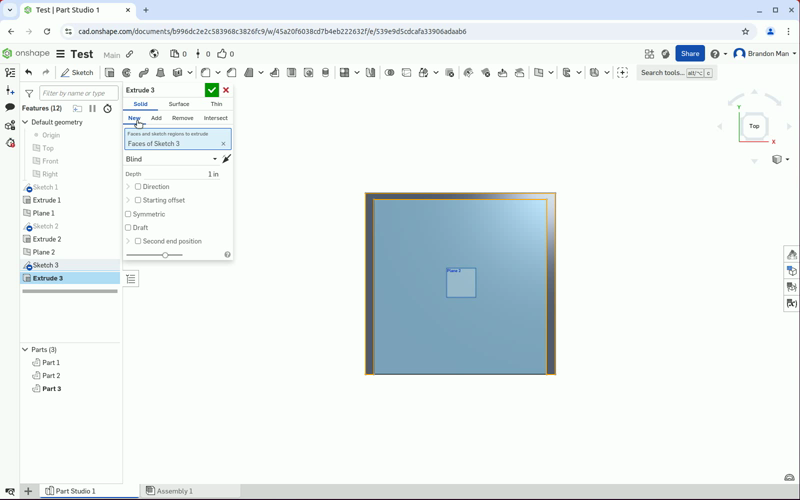
key(tab, 4)
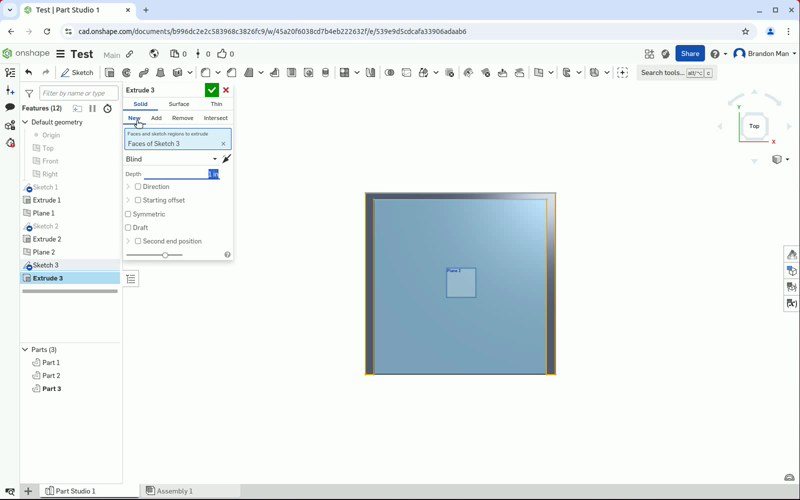
text(1.444)
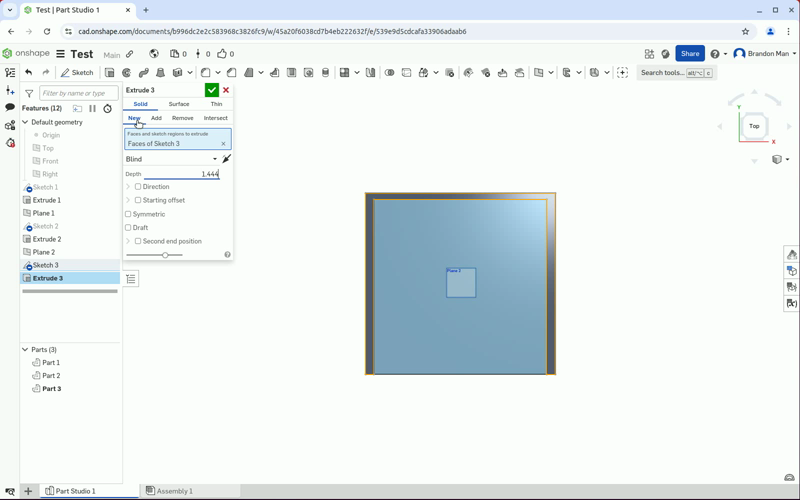
key(enter)
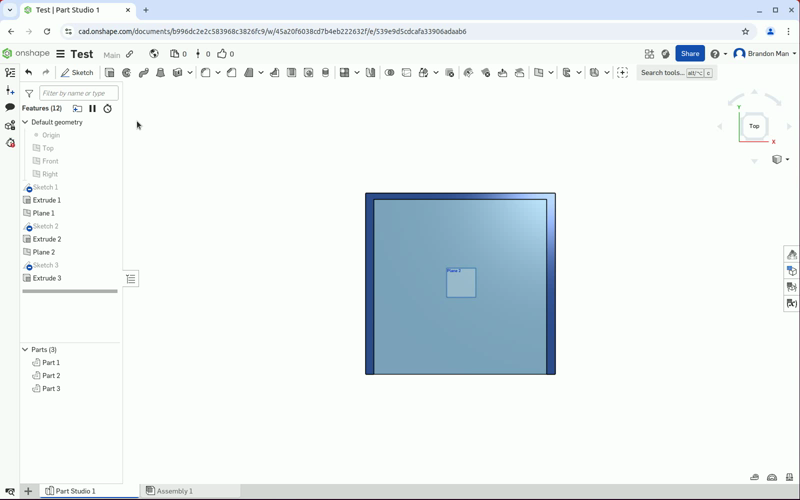
key(shift+h)
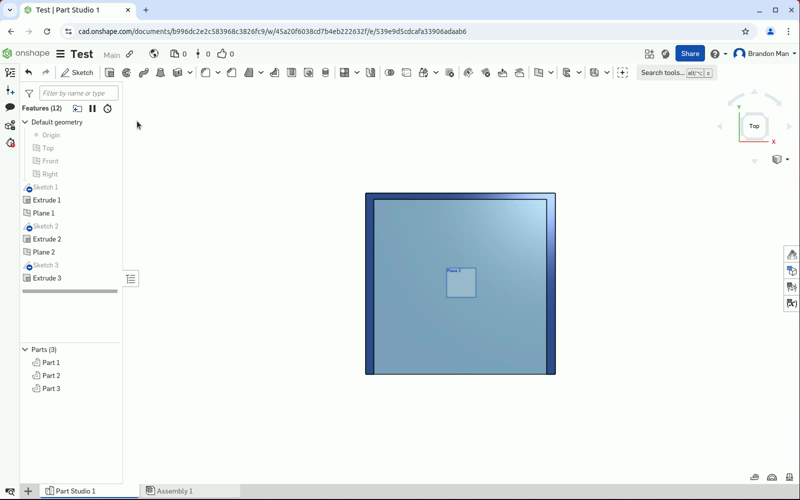
key(shift+h)
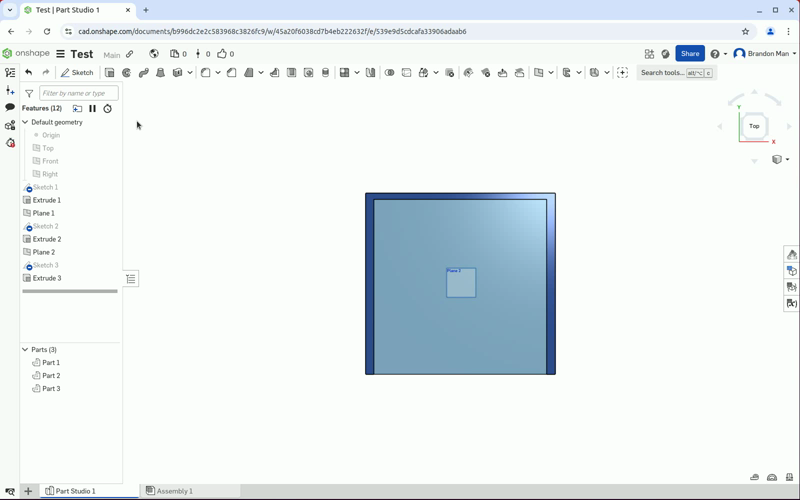
mouse_move(73, 189)
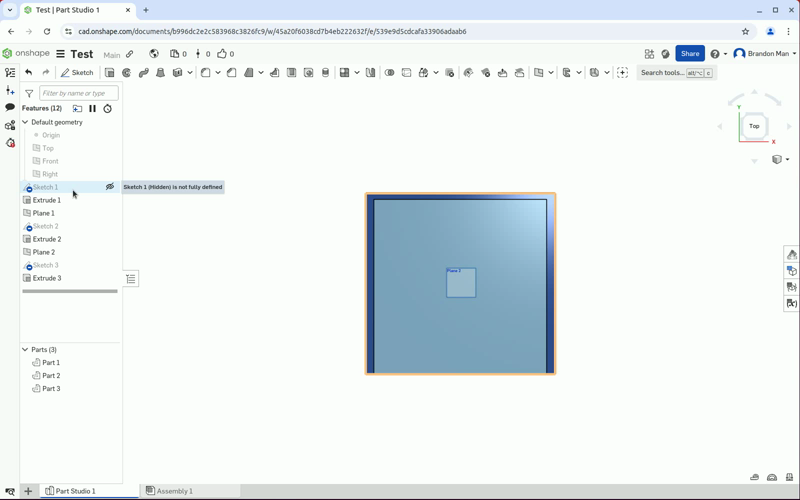
click(73, 189)
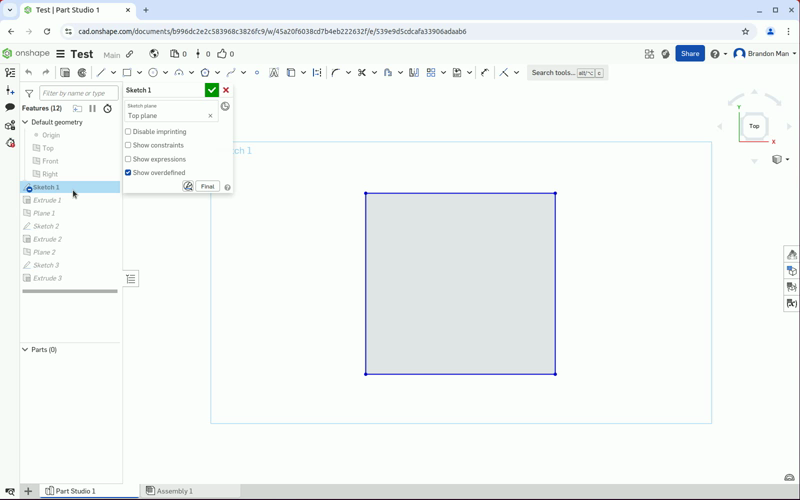
mouse_move(229, 92)
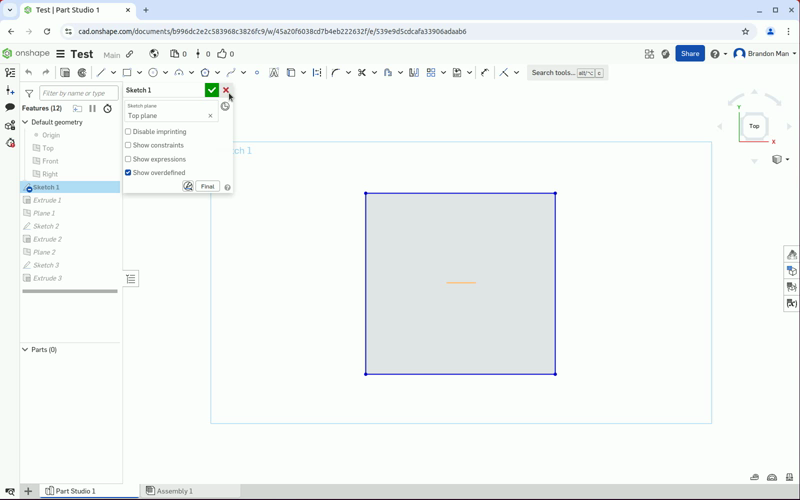
click(229, 92)
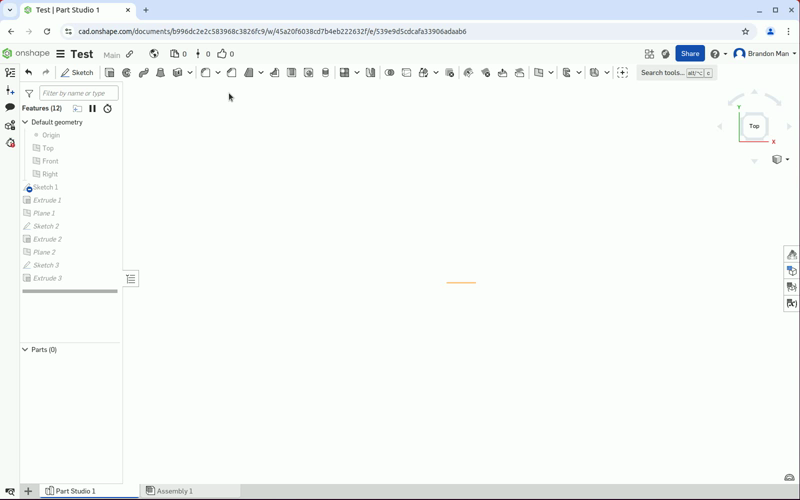
key(shift+s)
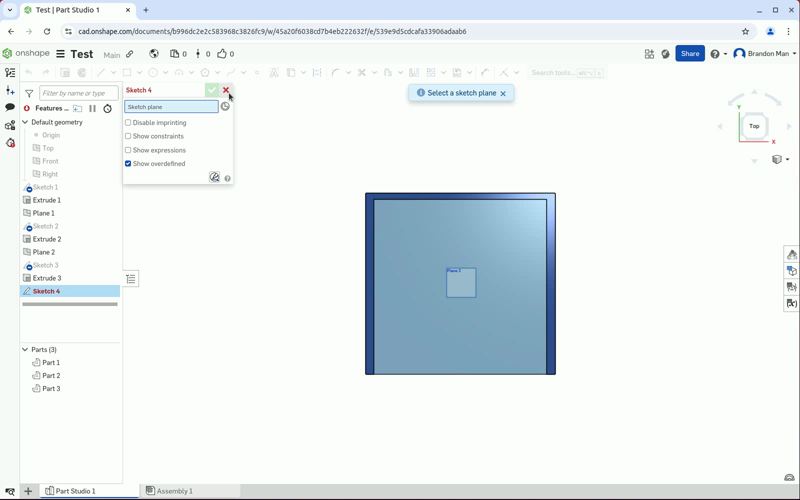
mouse_move(73, 254)
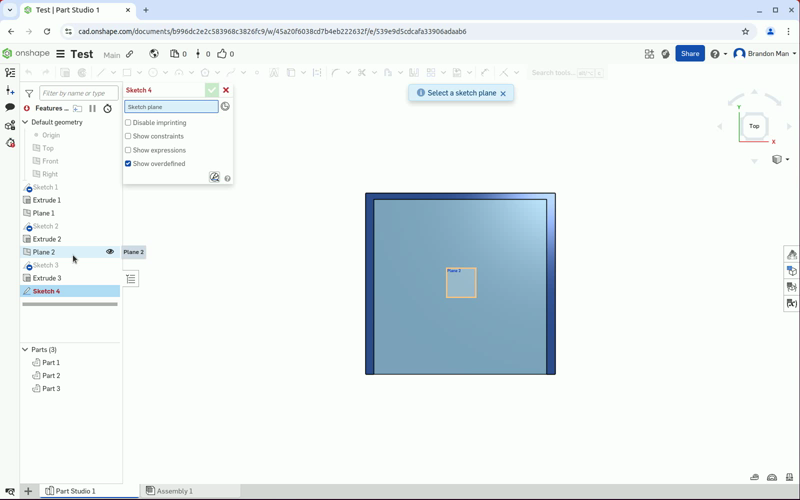
click(73, 254)
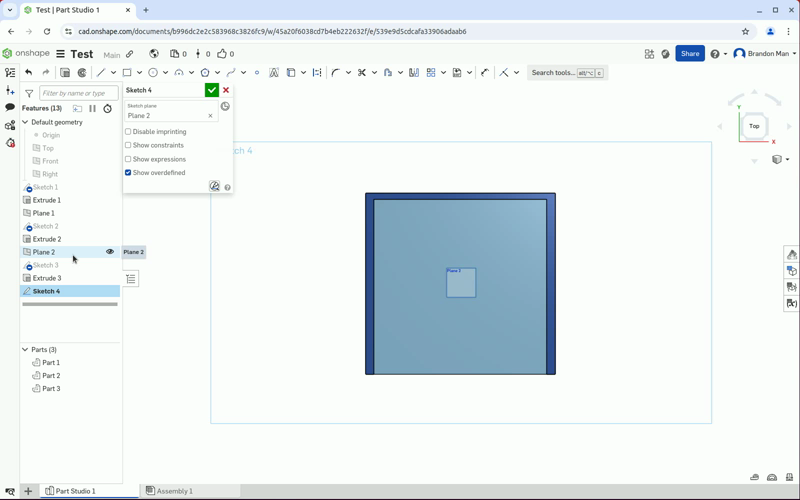
mouse_move(73, 352)
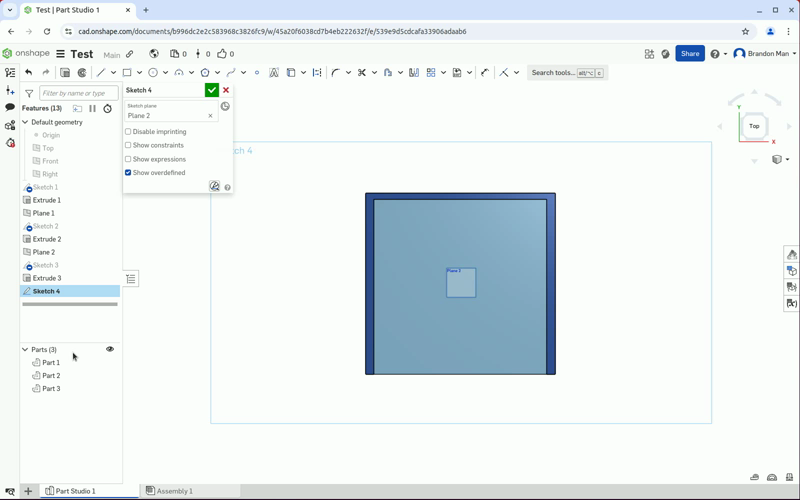
key(y)
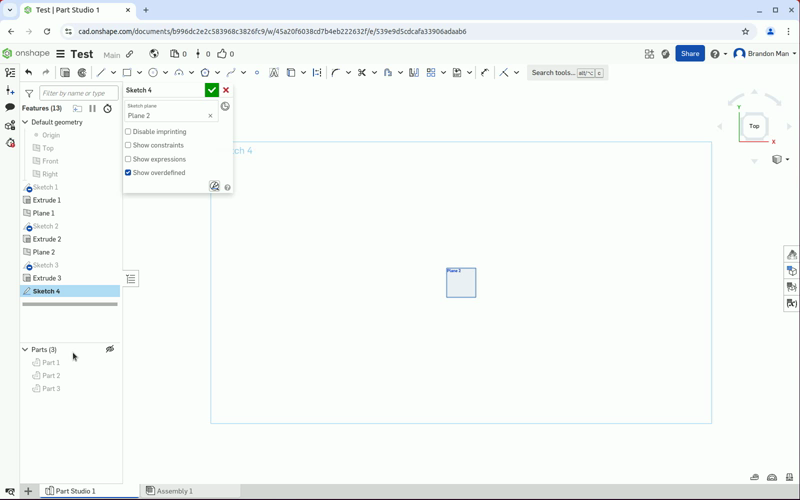
key(l)
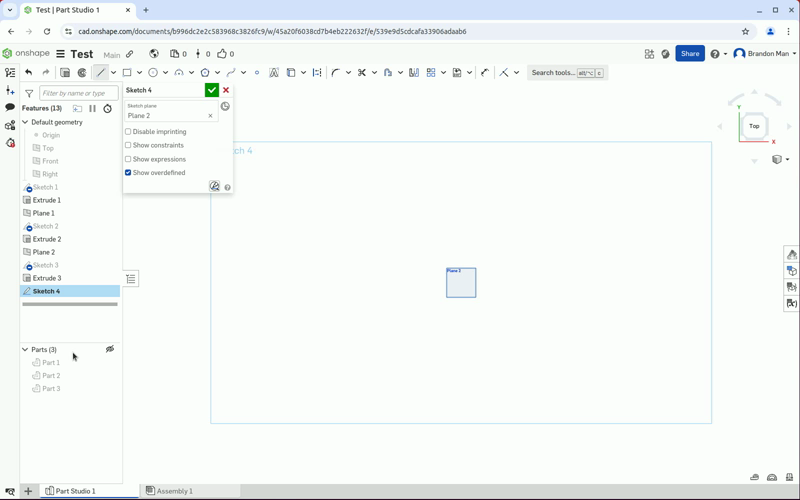
key_down(shift)
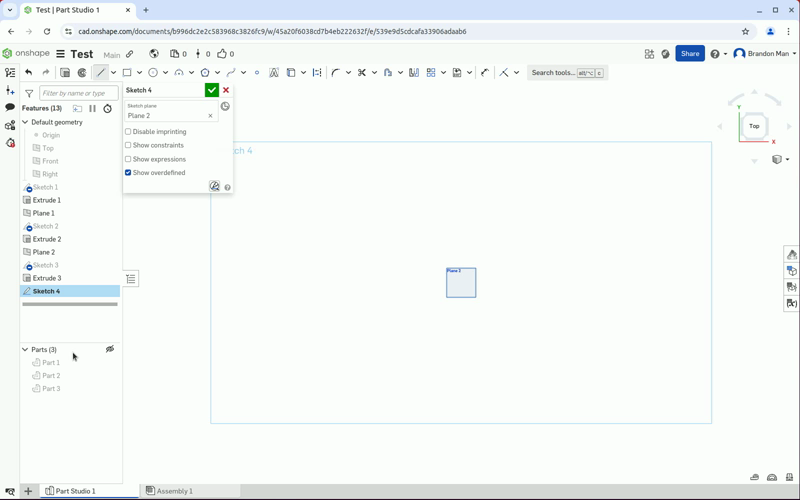
mouse_move(372, 374)
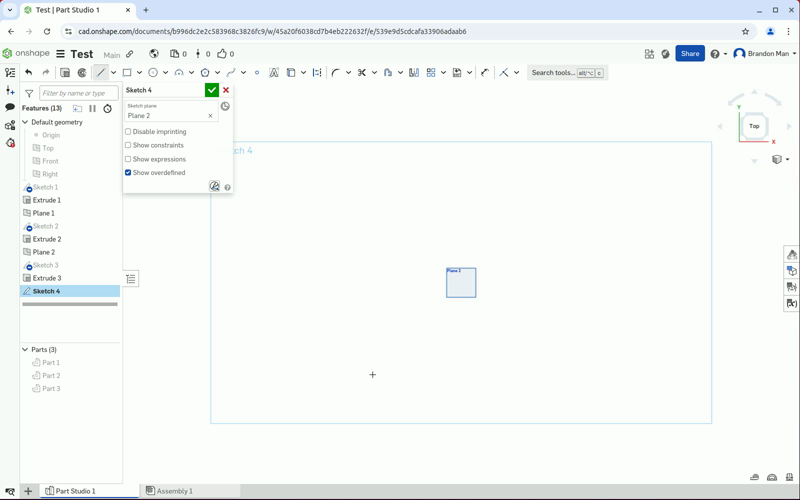
click(372, 374)
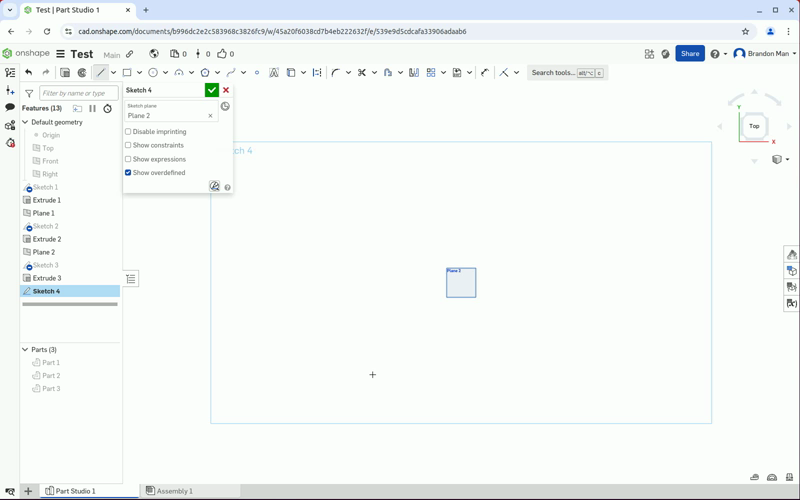
key_up(shift)
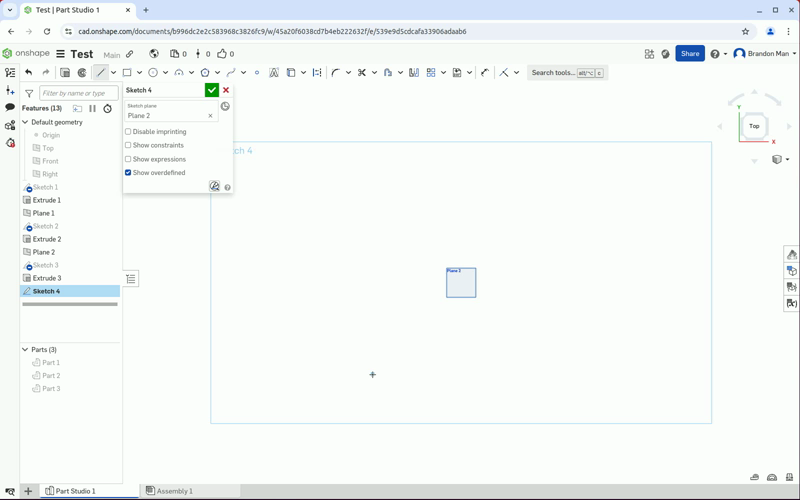
key_down(shift)
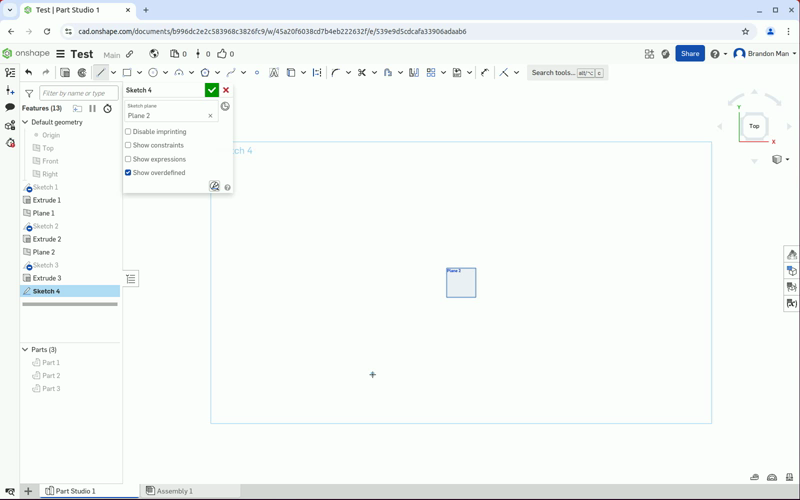
mouse_move(548, 374)
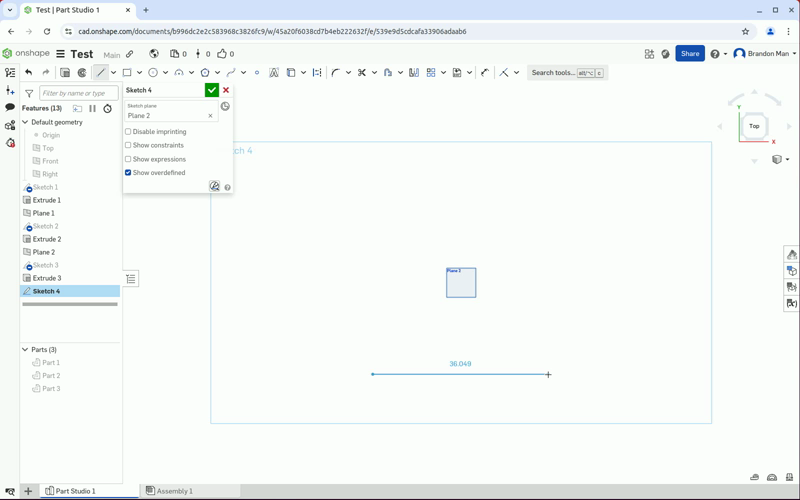
click(548, 374)
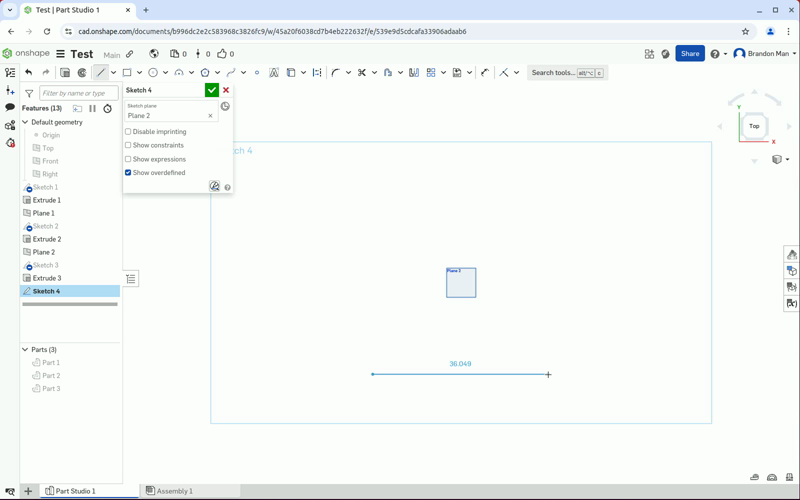
key_up(shift)
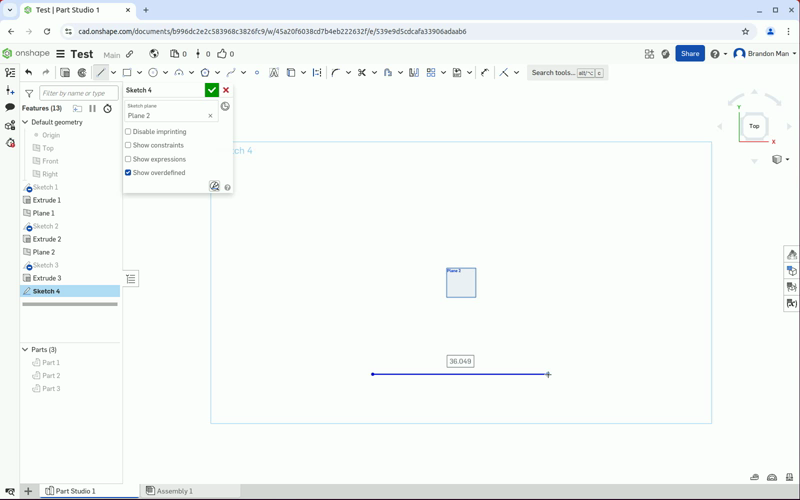
key_down(shift)
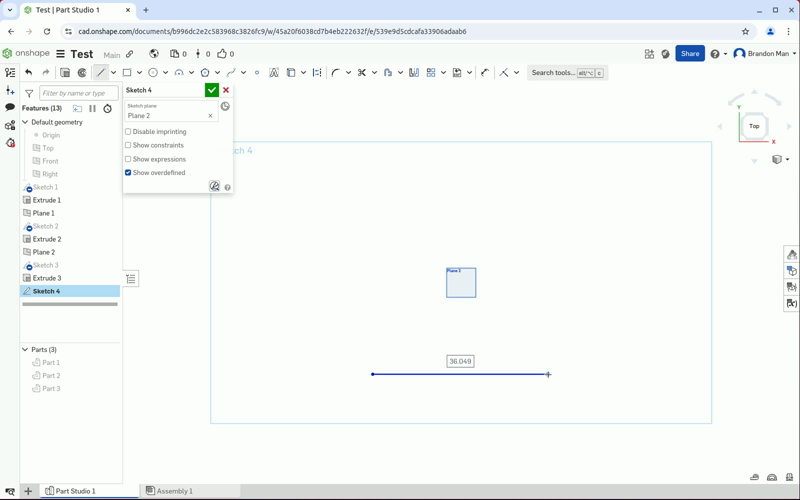
mouse_move(548, 199)
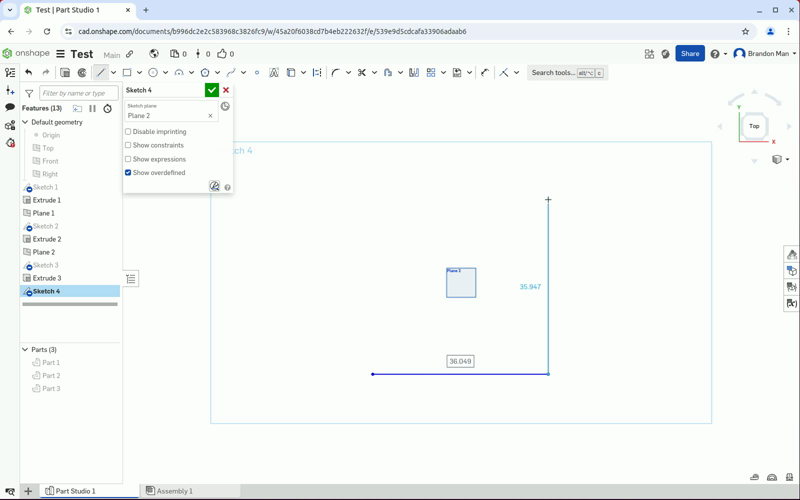
click(548, 199)
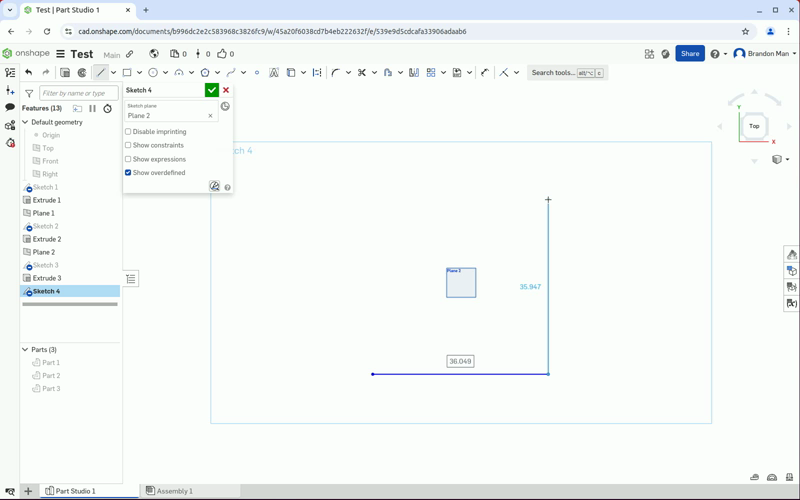
key_up(shift)
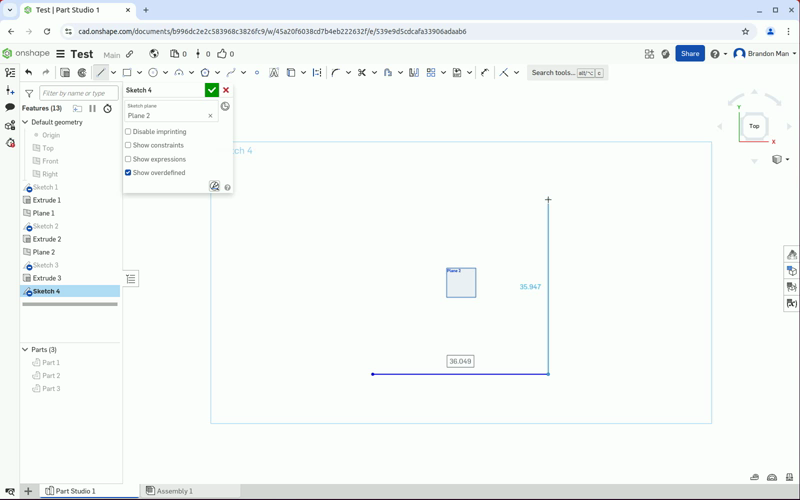
key_down(shift)
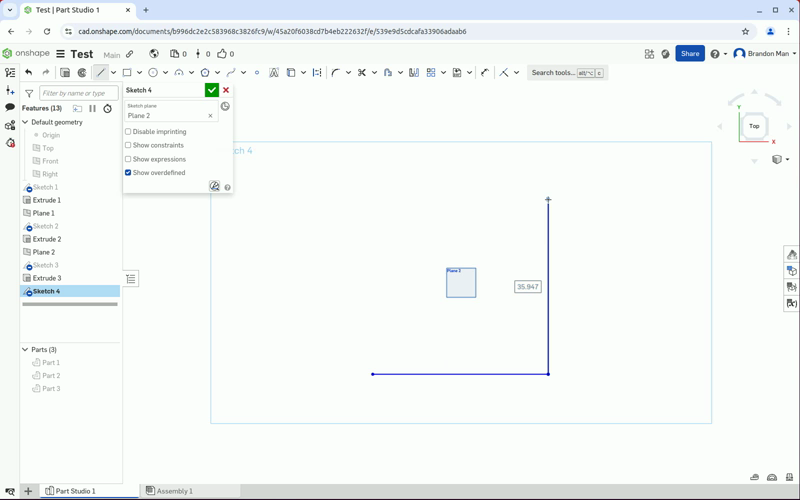
mouse_move(372, 199)
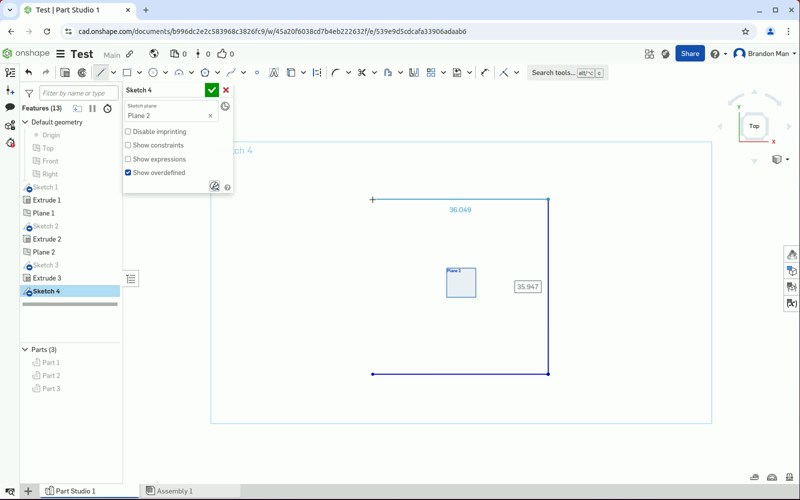
click(372, 199)
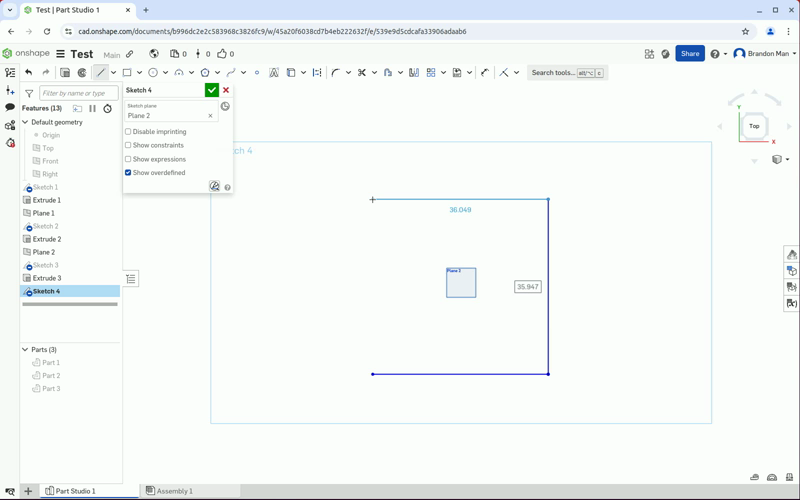
key_up(shift)
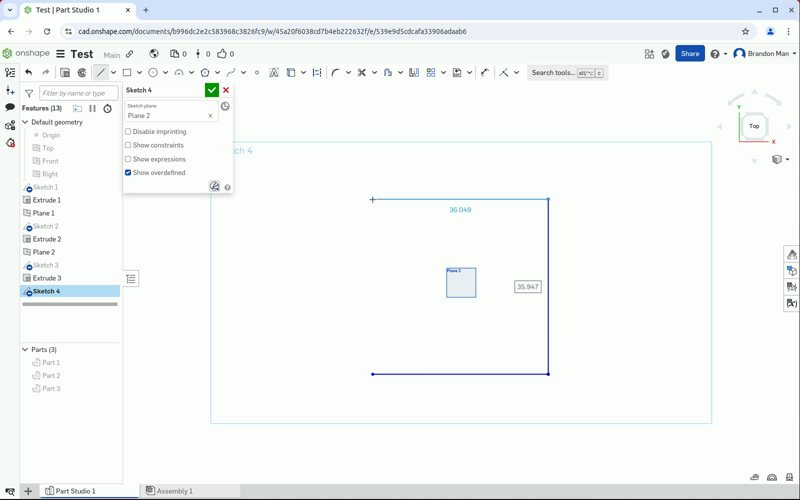
key_down(shift)
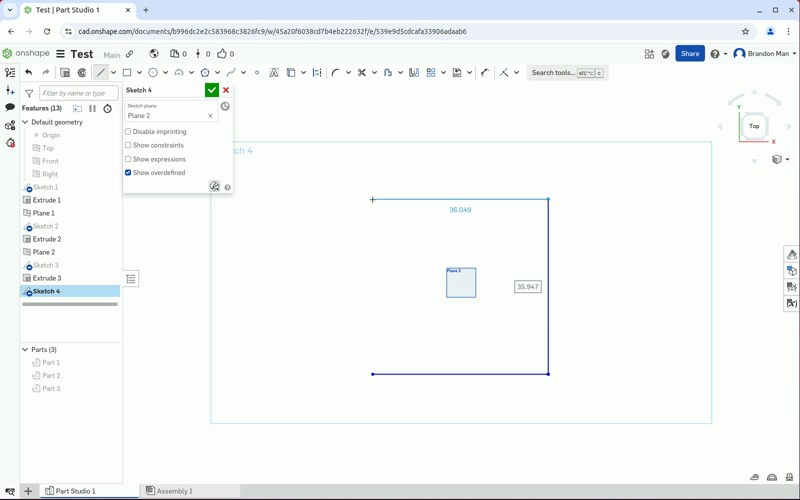
mouse_move(372, 374)
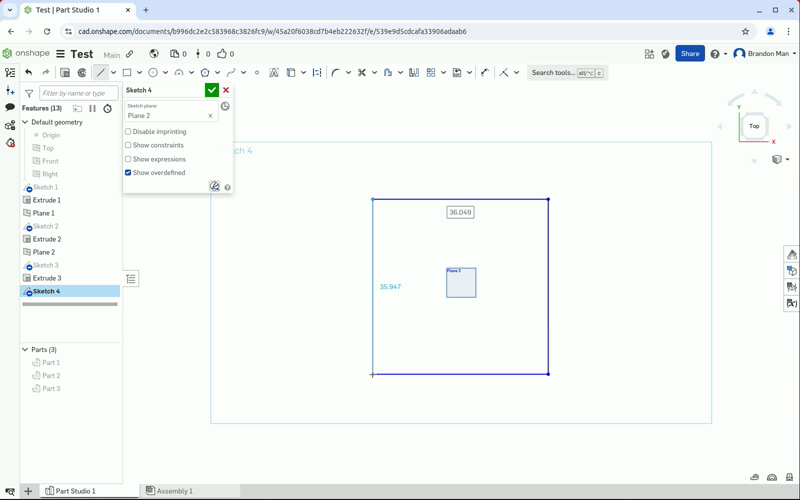
key_up(shift)
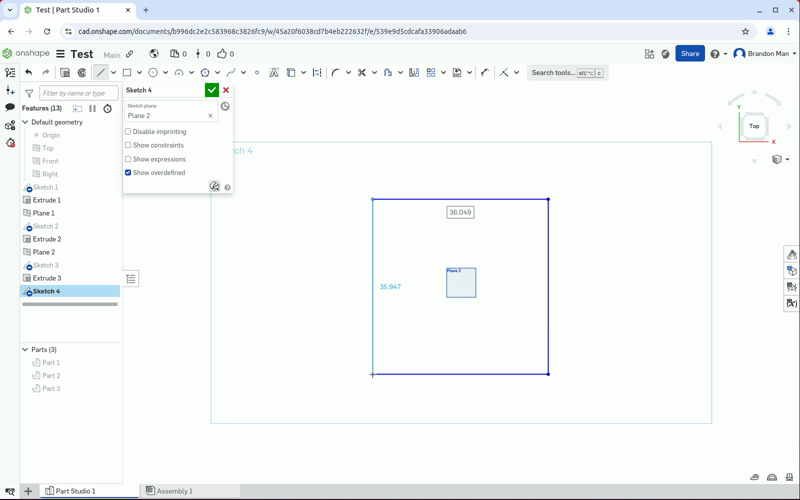
click(372, 374)
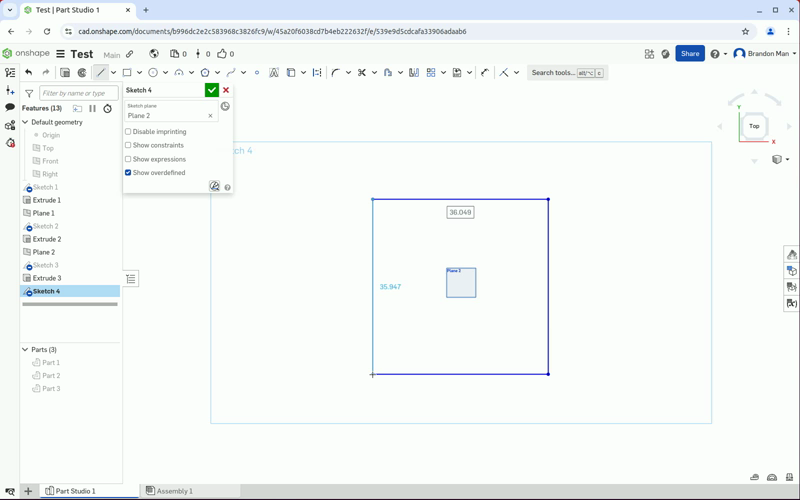
key(esc)
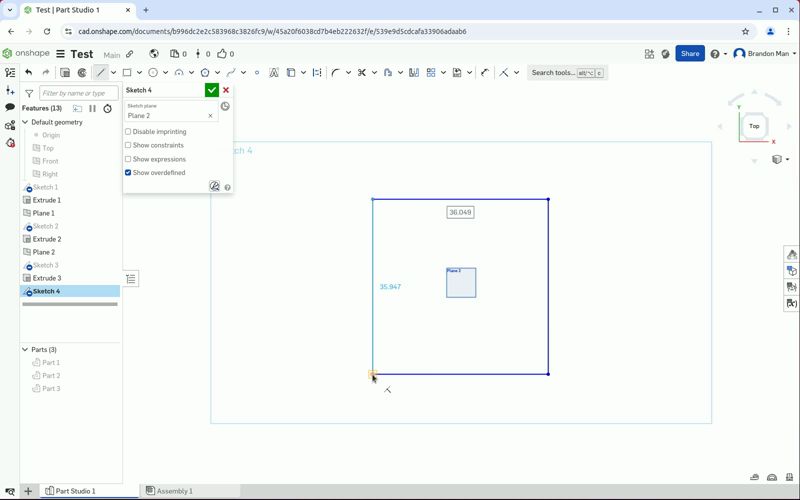
mouse_move(398, 247)
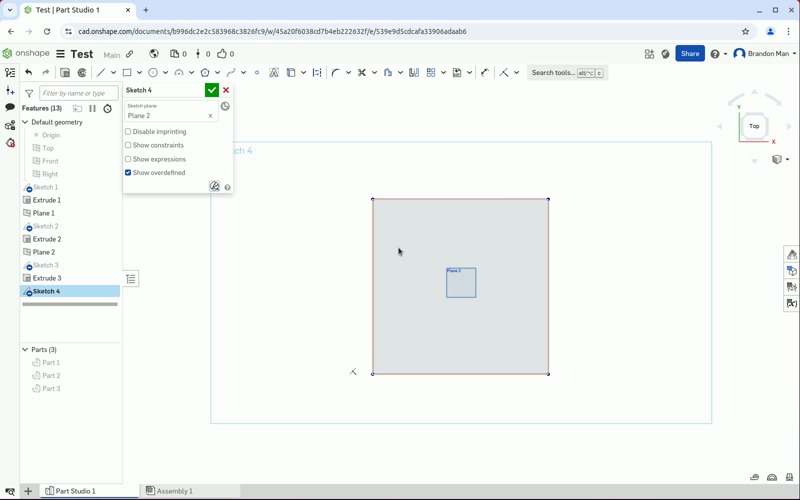
click(398, 247)
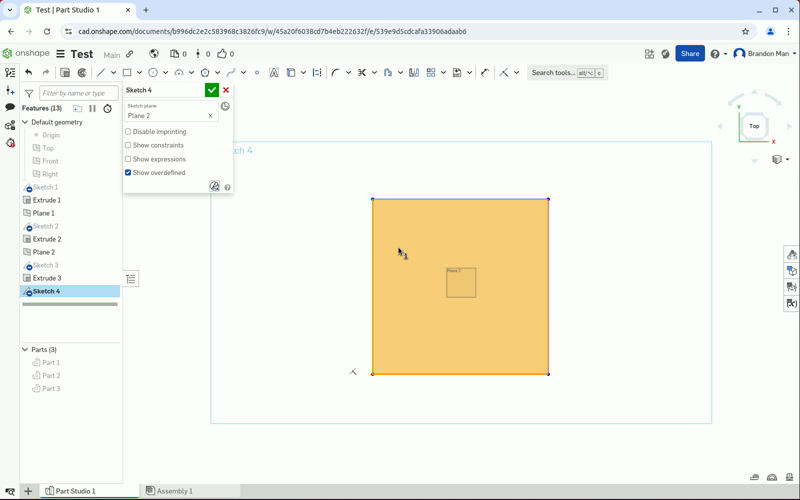
mouse_move(73, 352)
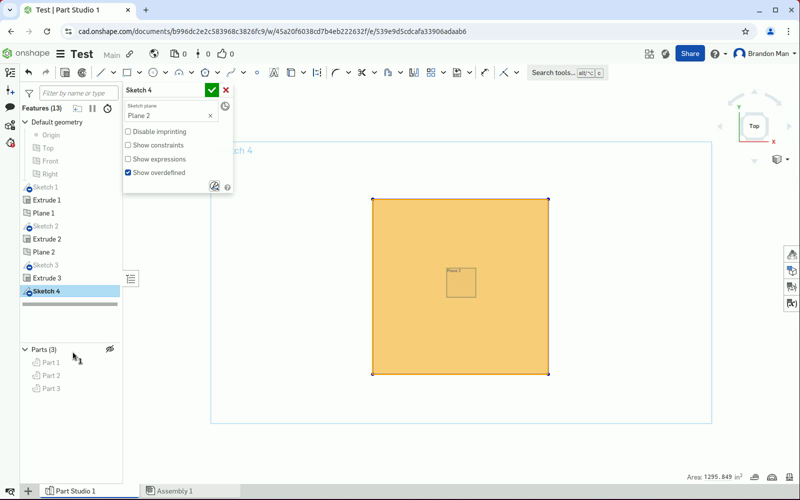
key(shift+y)
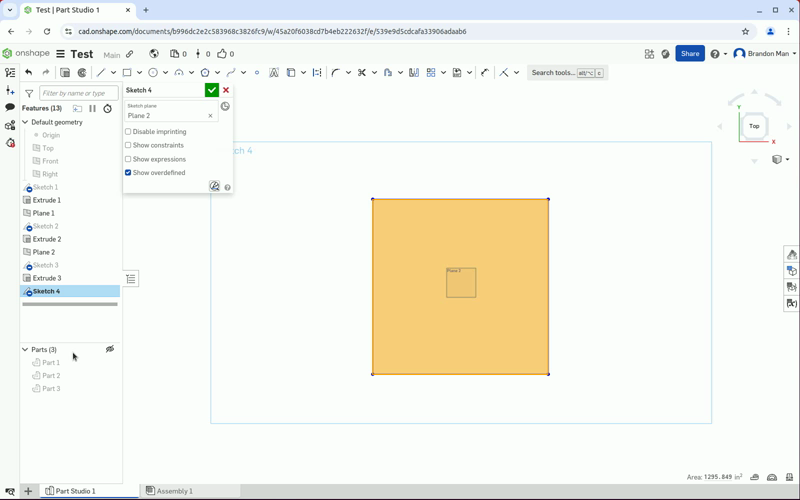
key(shift+e)
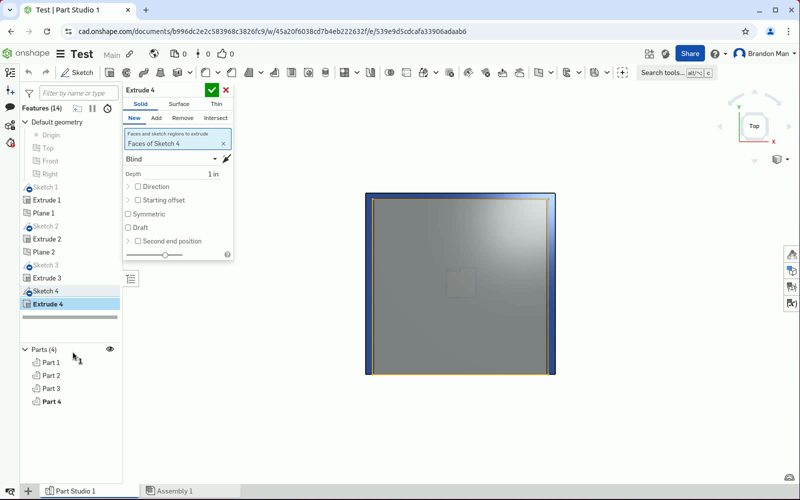
mouse_move(143, 106)
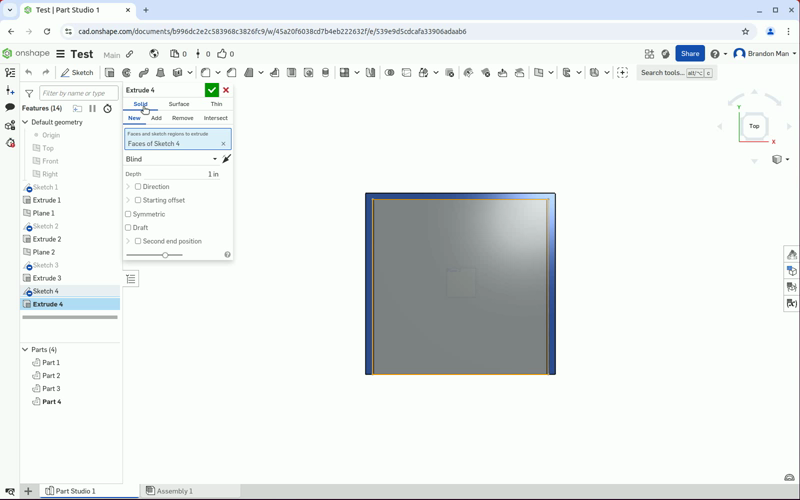
click(143, 106)
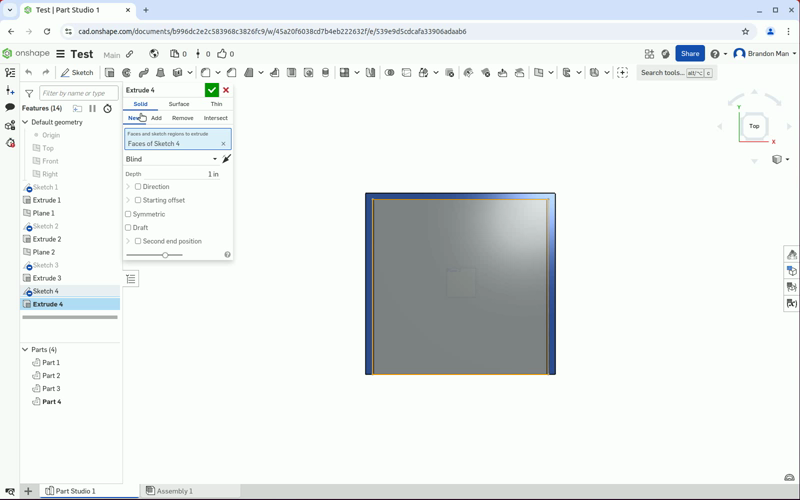
mouse_move(137, 120)
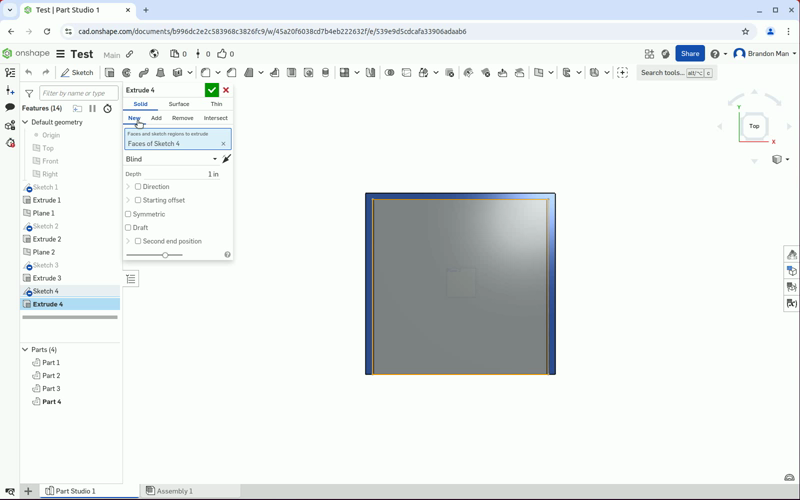
click(137, 120)
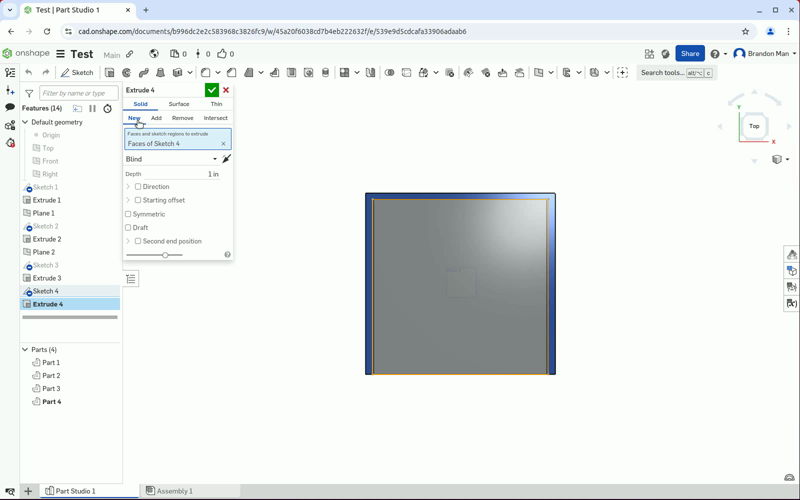
key(tab, 4)
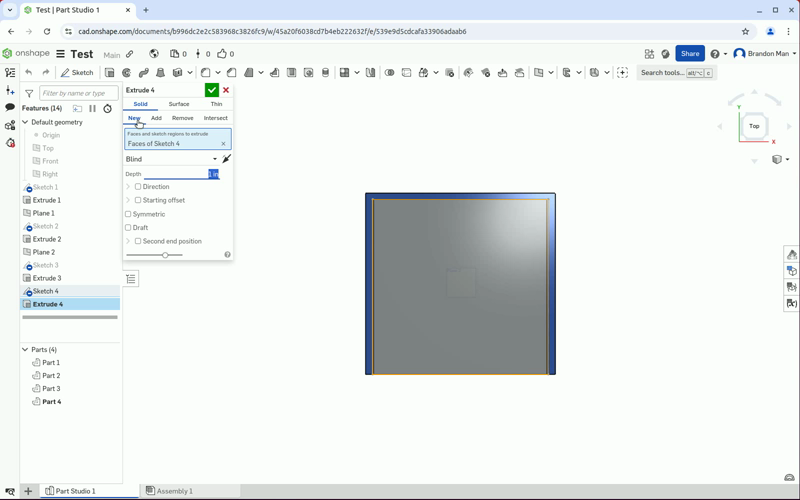
text(1.444)
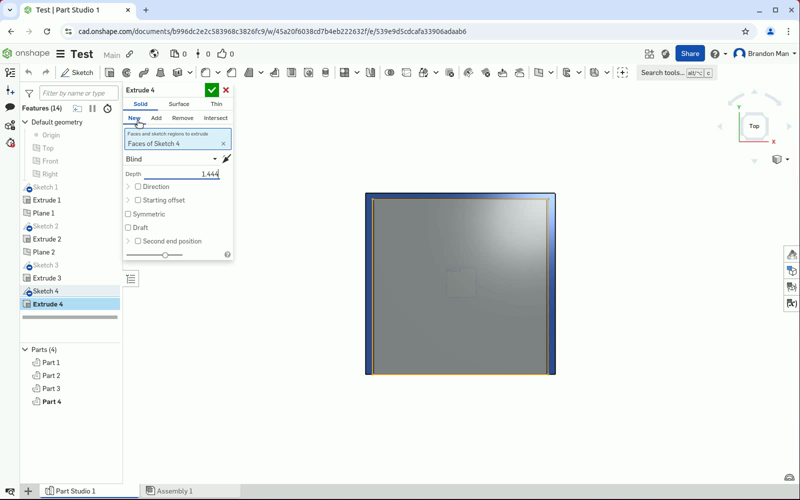
key(enter)
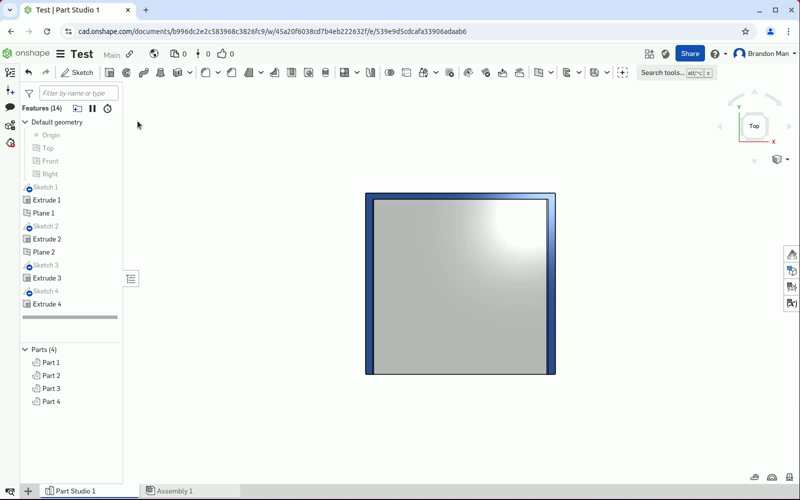
key(shift+h)
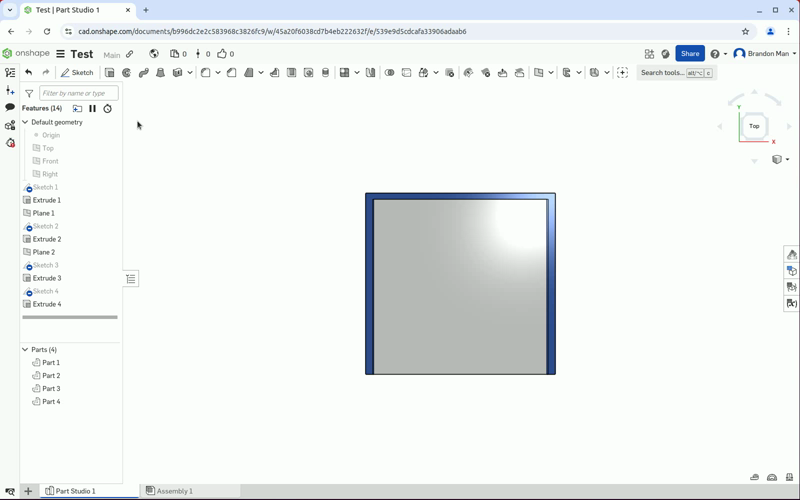
key(shift+h)
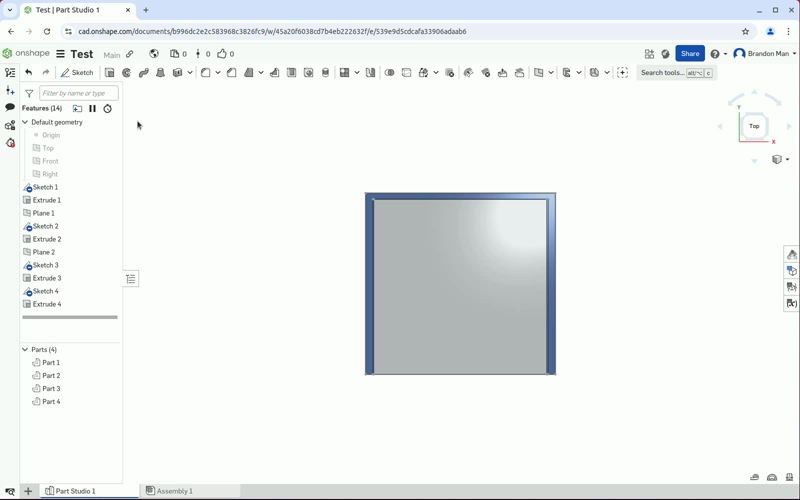
key(shift+7)
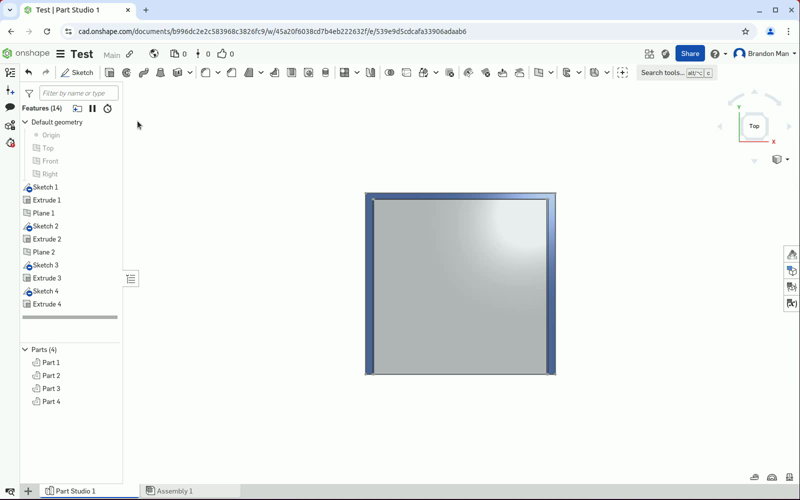
key(up, 3)
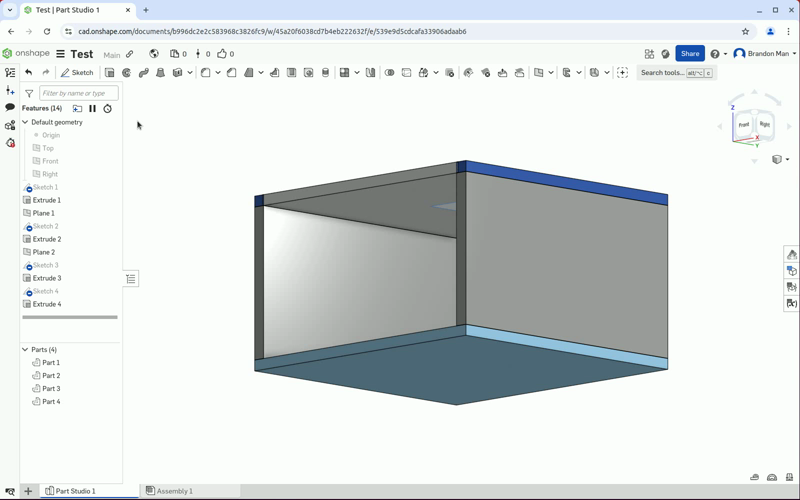
key(left, 3)
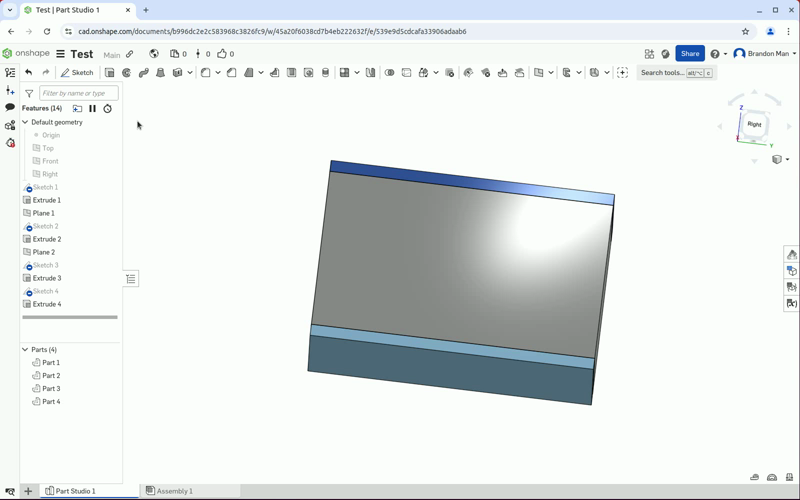
key(right, 3)
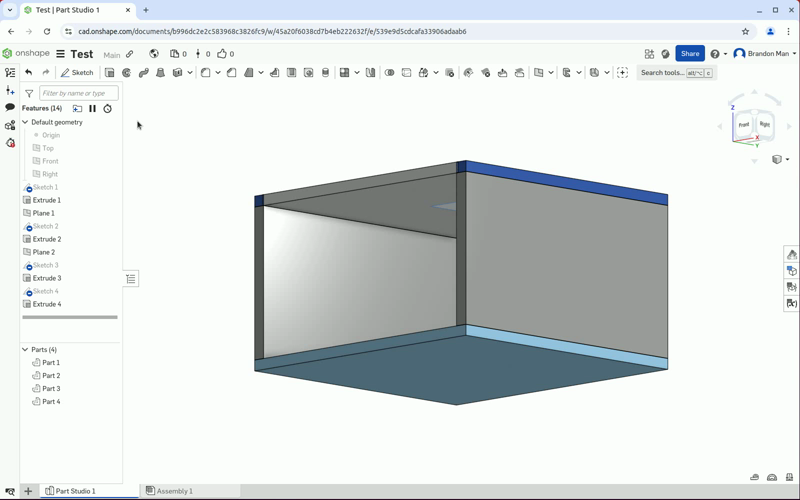
key(down, 3)
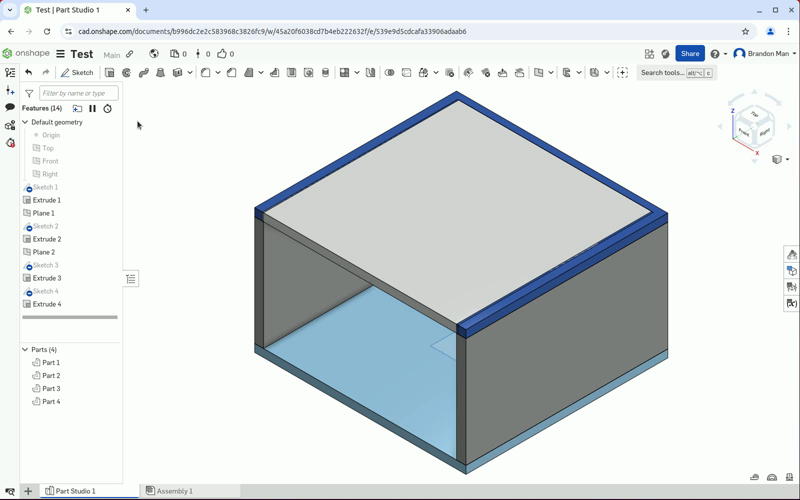
mouse_move(73, 189)
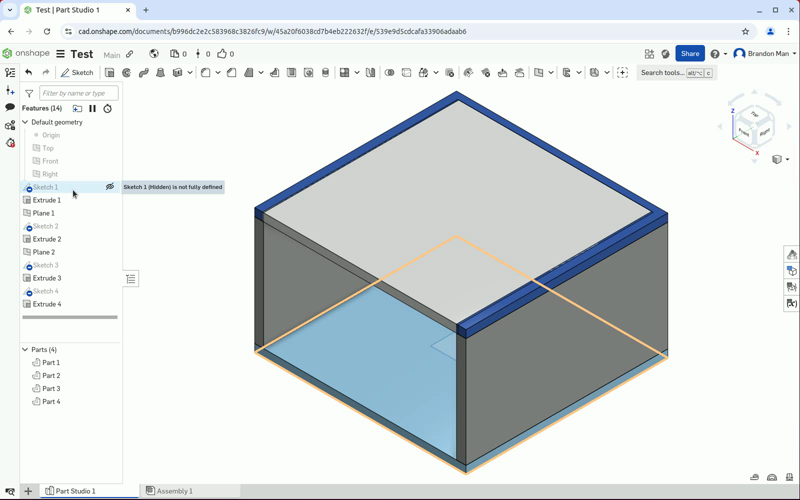
click(73, 189)